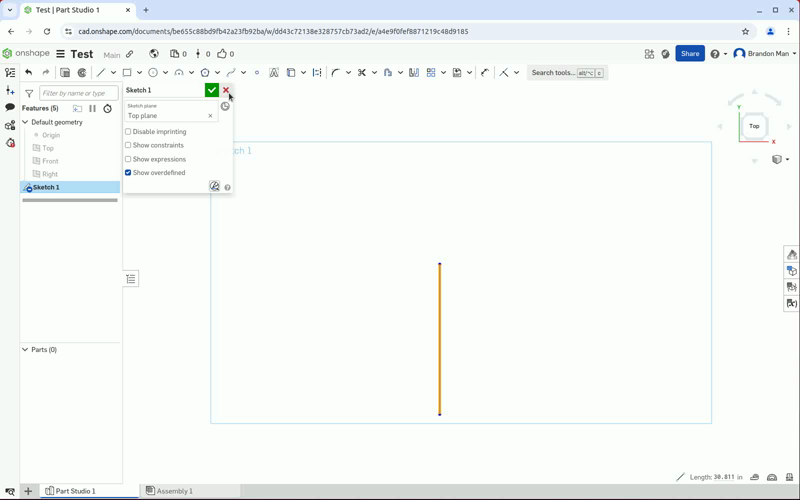
key(shift+h)
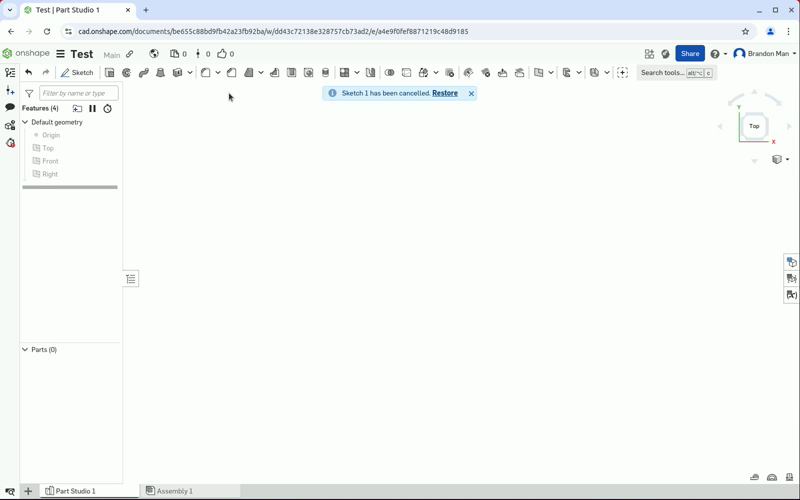
mouse_move(73, 352)
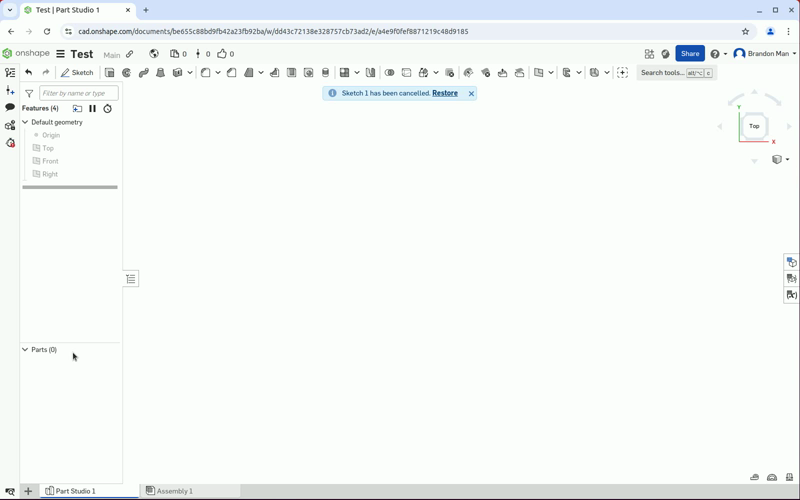
key(y)
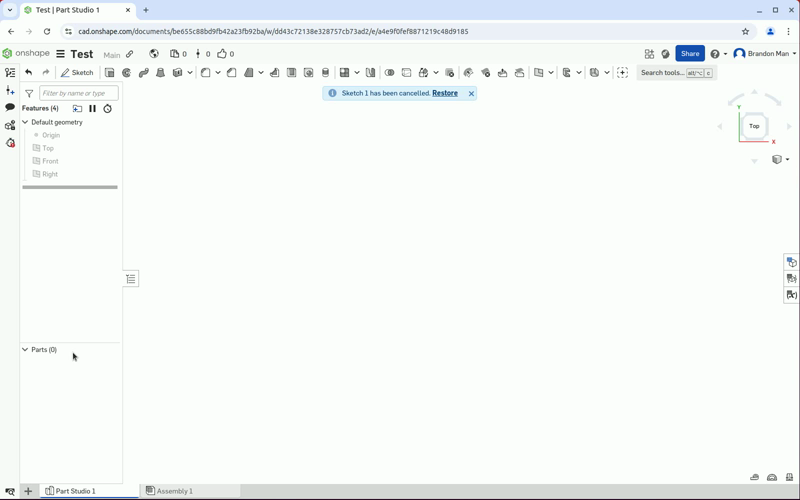
key(shift+p)
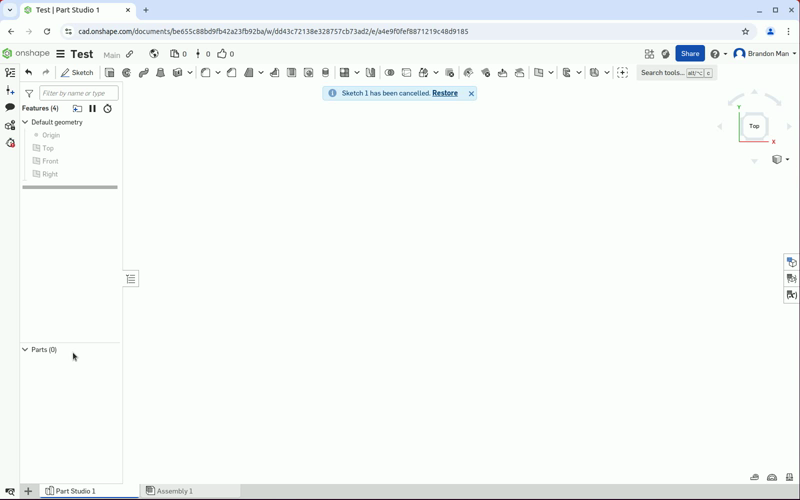
key(space)
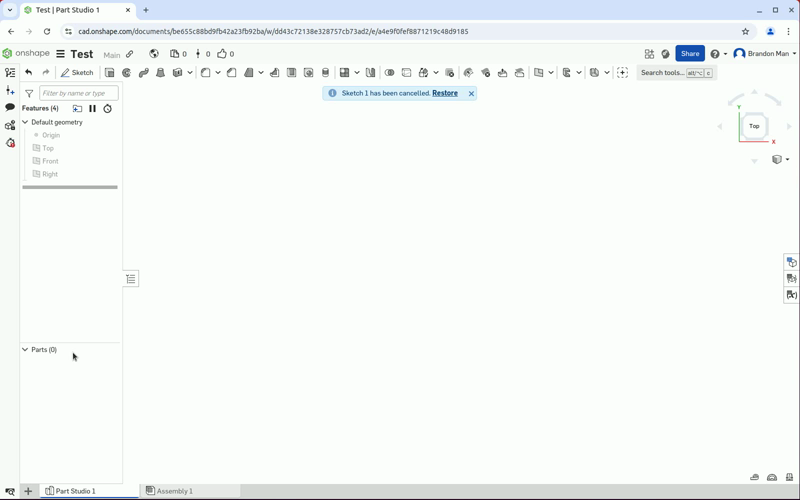
key_down(shift)
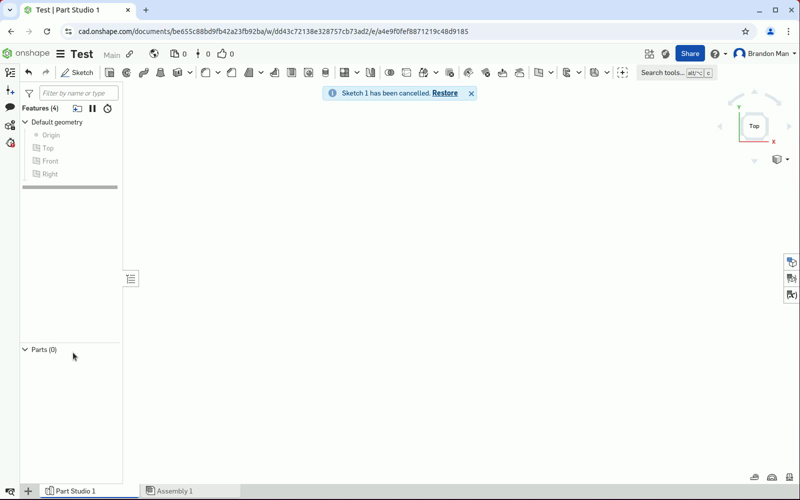
key(up)
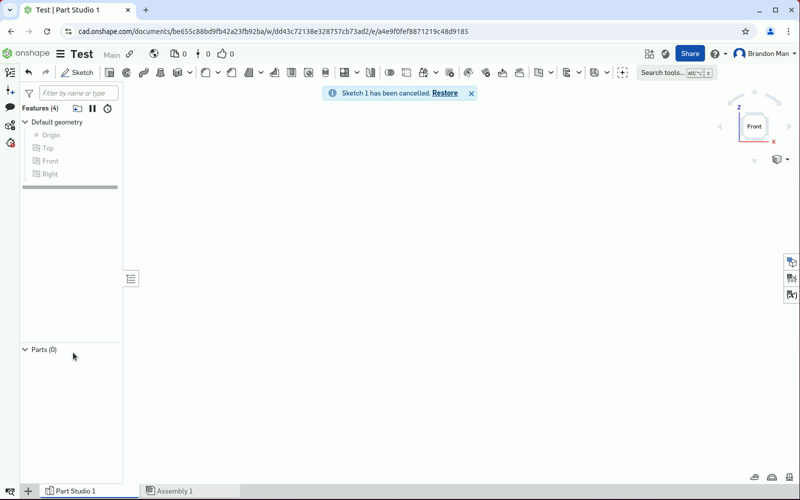
key_up(shift)
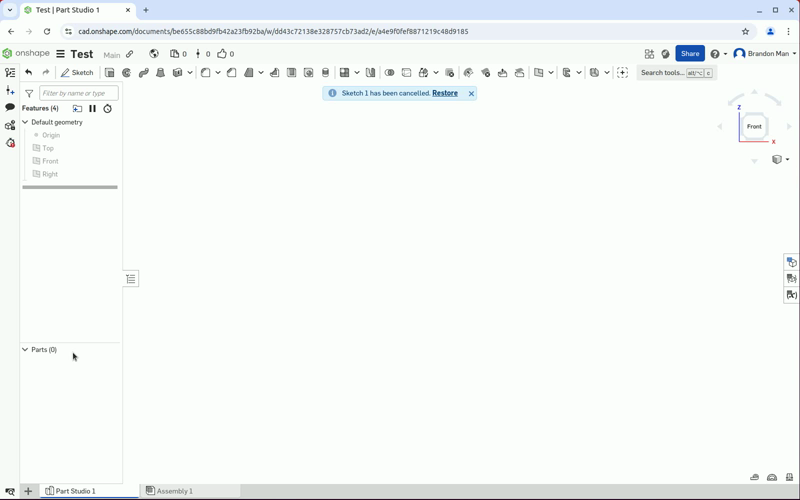
mouse_move(73, 352)
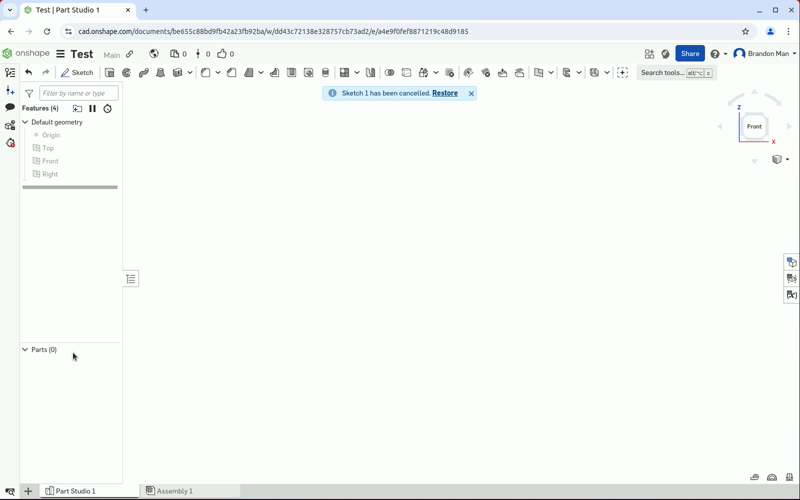
key(shift+y)
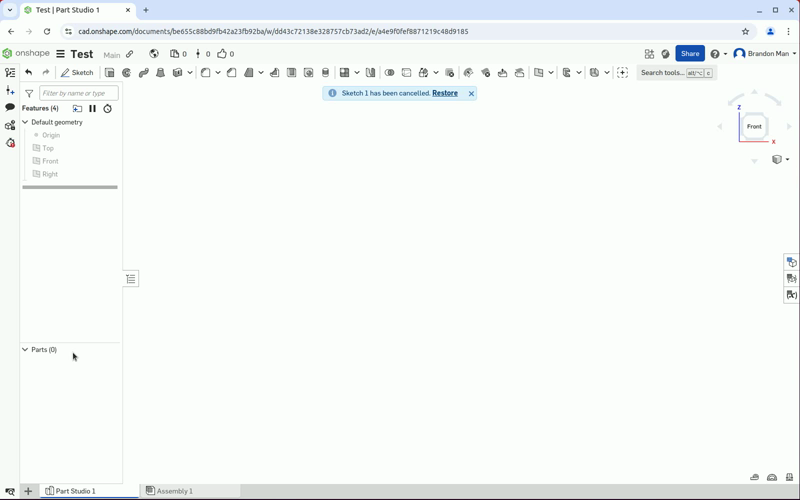
key(shift+s)
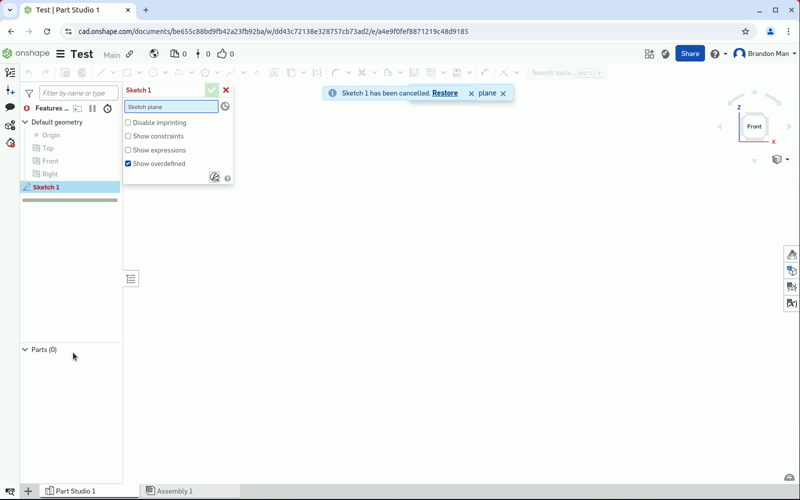
mouse_move(73, 163)
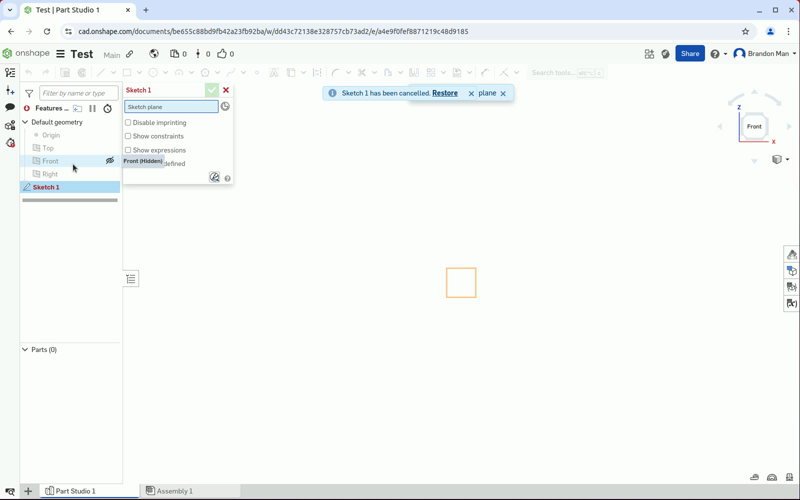
click(73, 163)
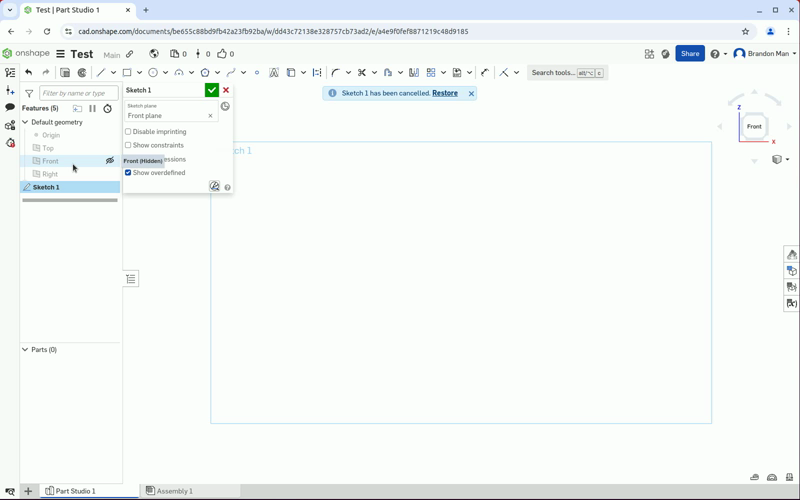
mouse_move(73, 352)
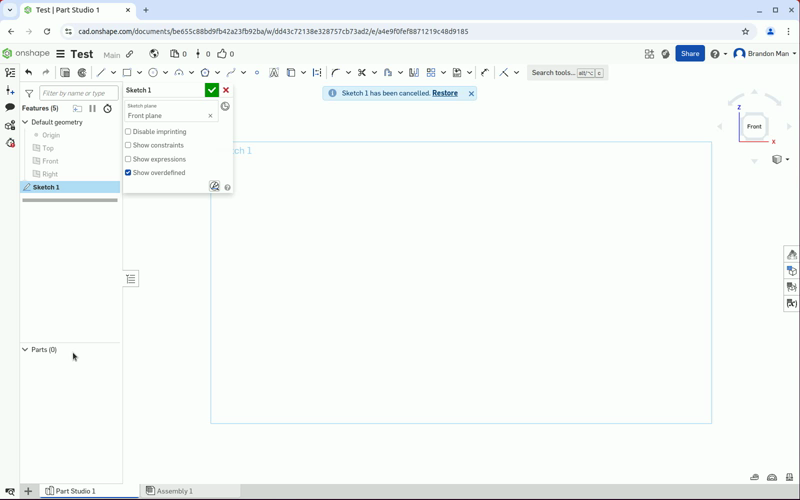
key(y)
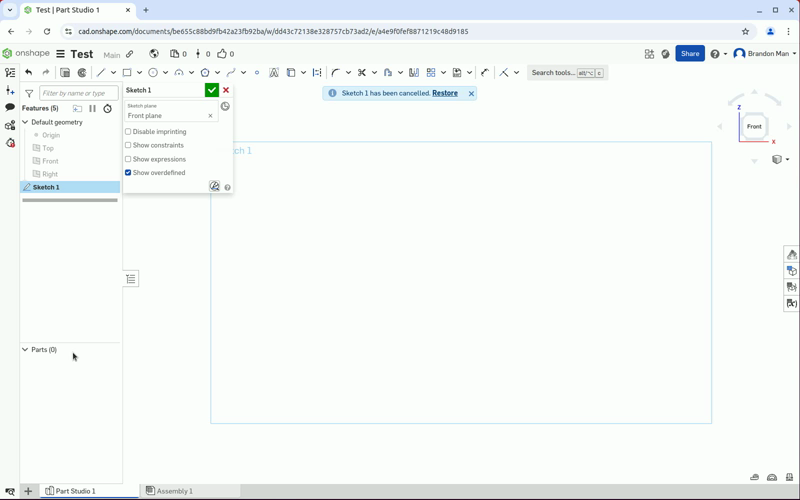
key(l)
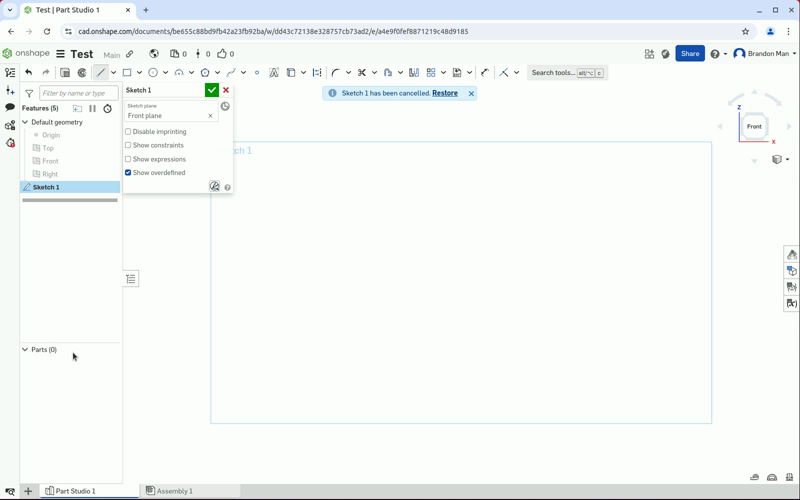
key_down(shift)
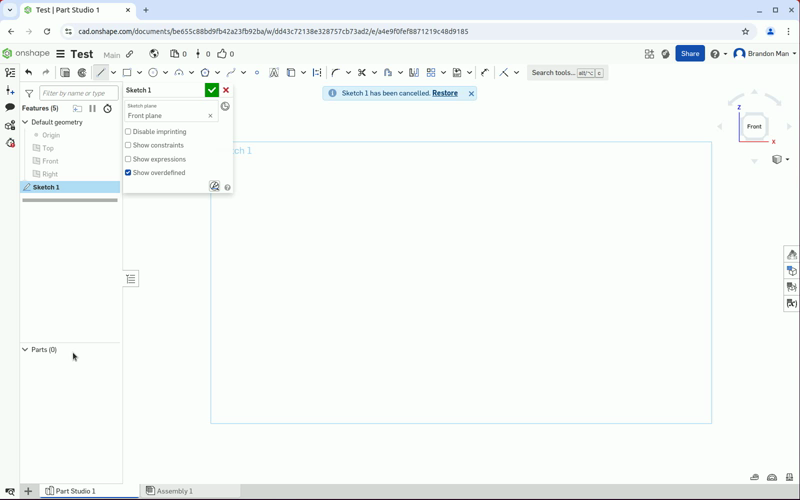
mouse_move(460, 282)
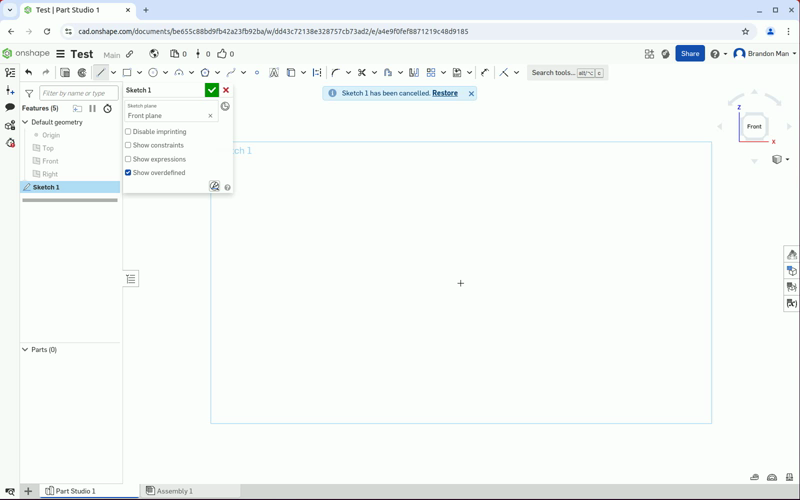
click(460, 282)
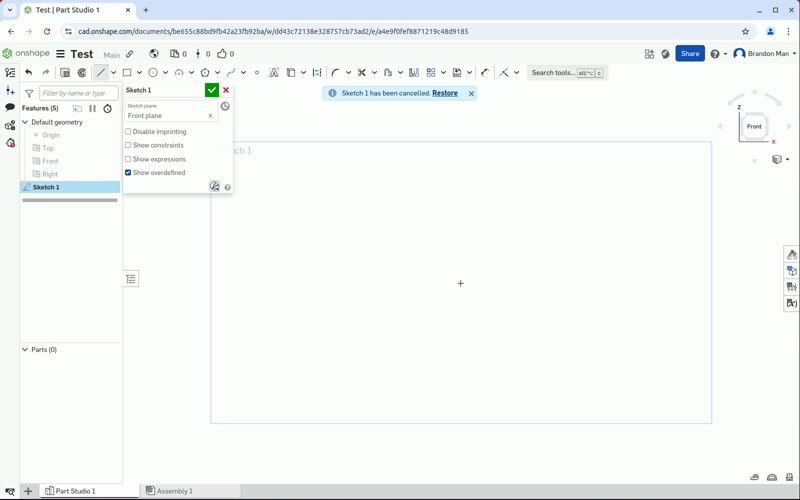
key_up(shift)
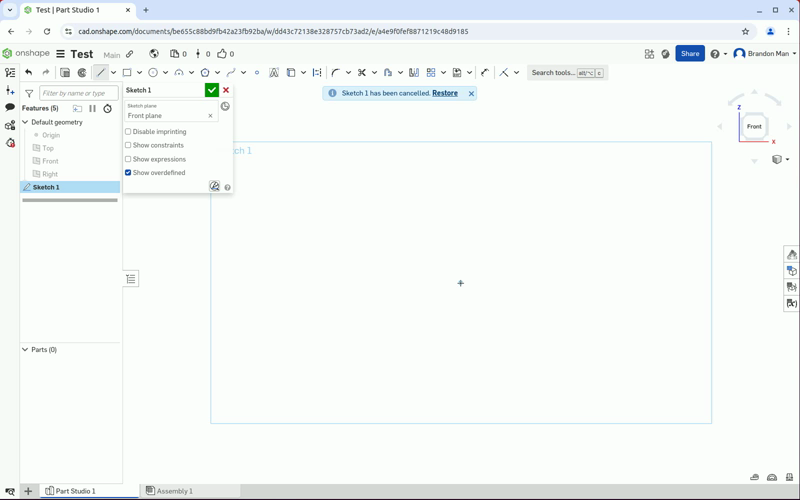
key_down(shift)
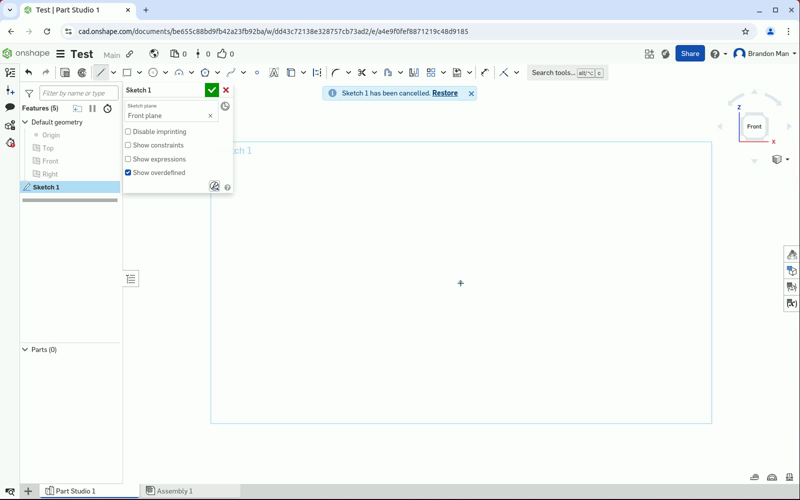
mouse_move(490, 282)
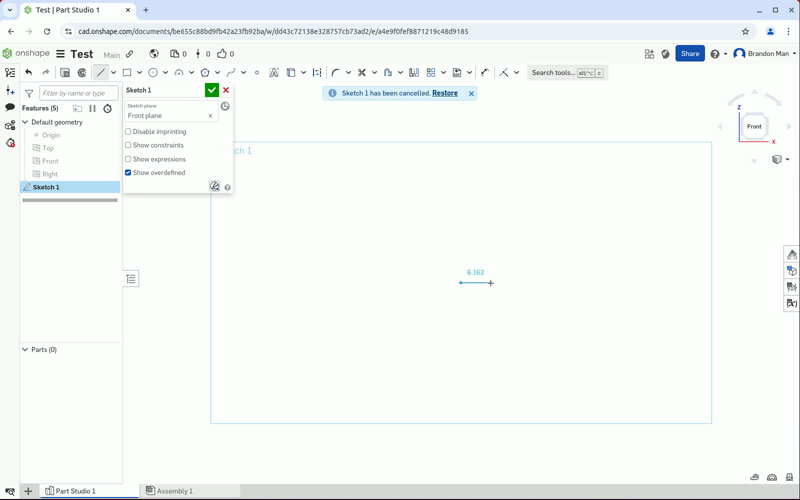
mouse_move(508, 282)
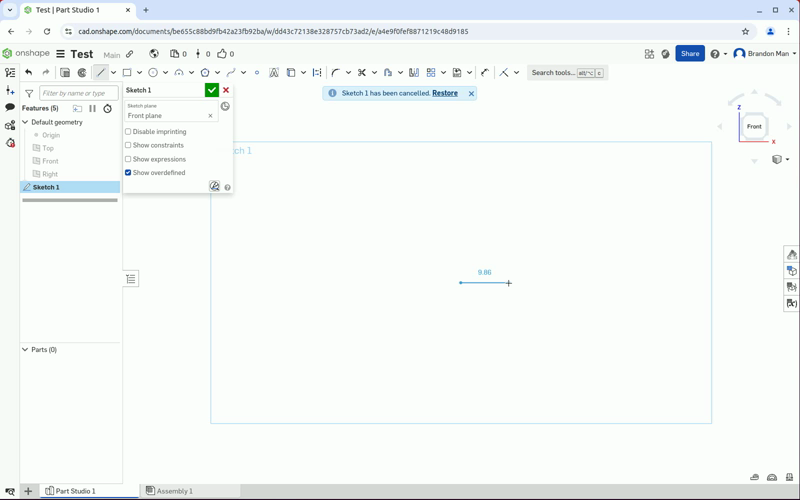
click(508, 282)
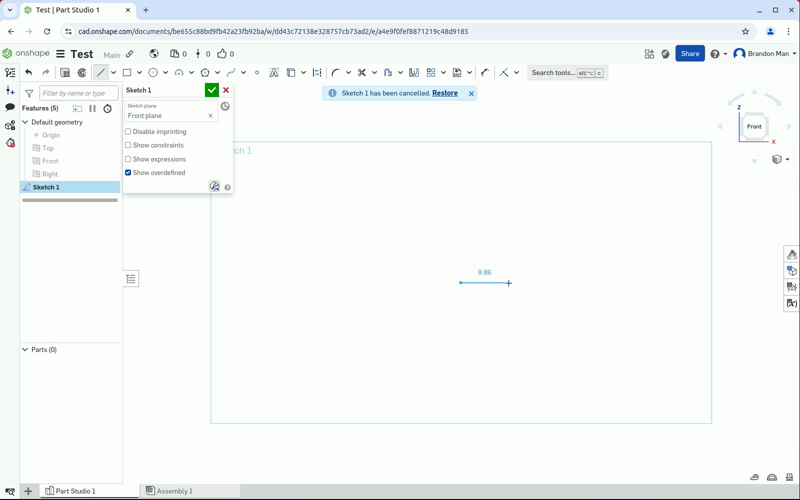
key_up(shift)
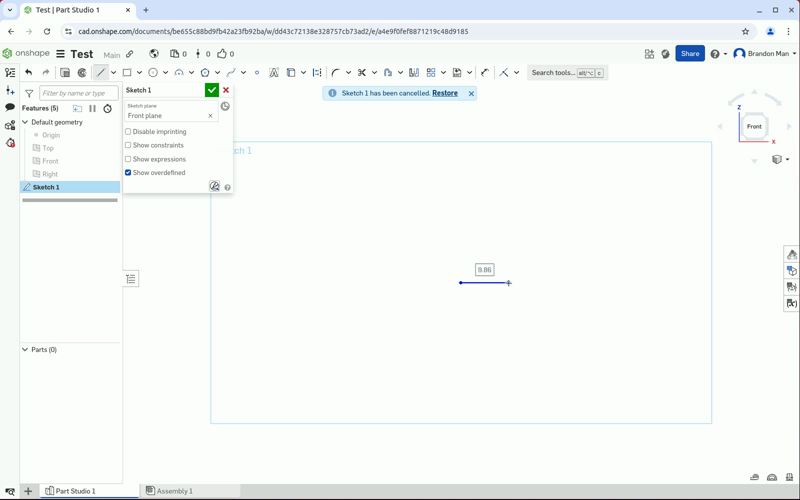
key_down(shift)
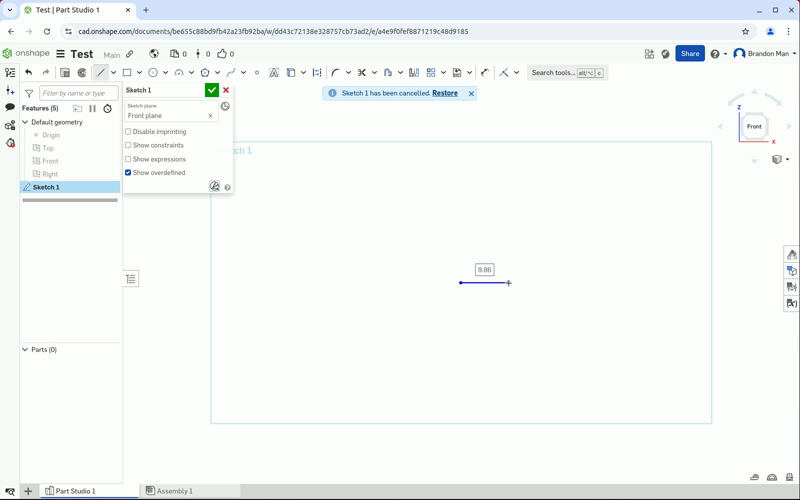
mouse_move(508, 187)
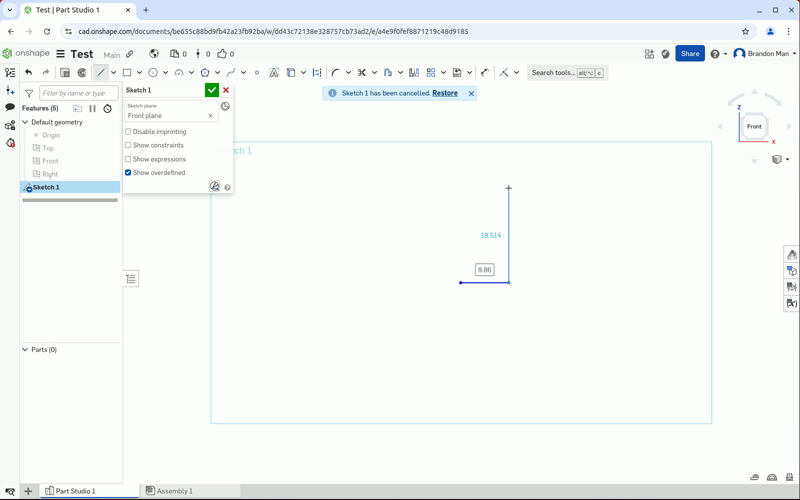
click(508, 187)
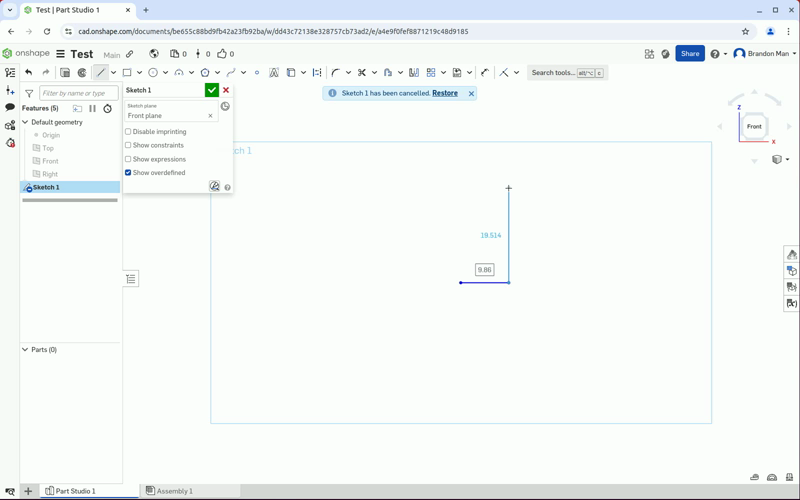
key_up(shift)
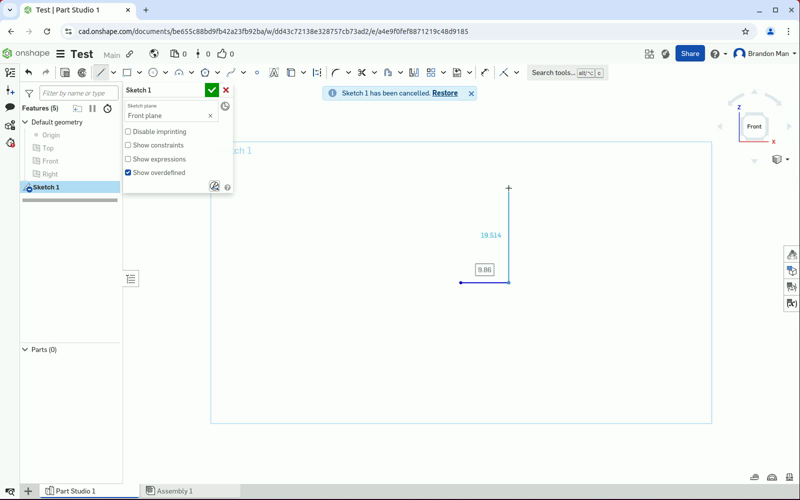
key_down(shift)
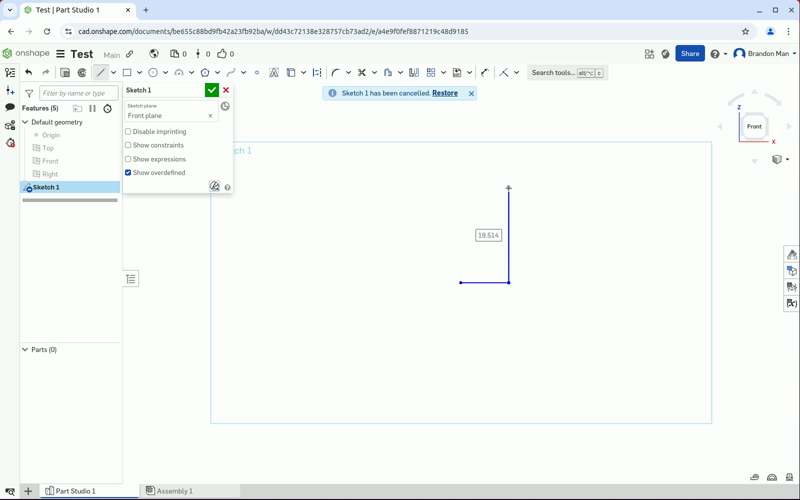
mouse_move(538, 187)
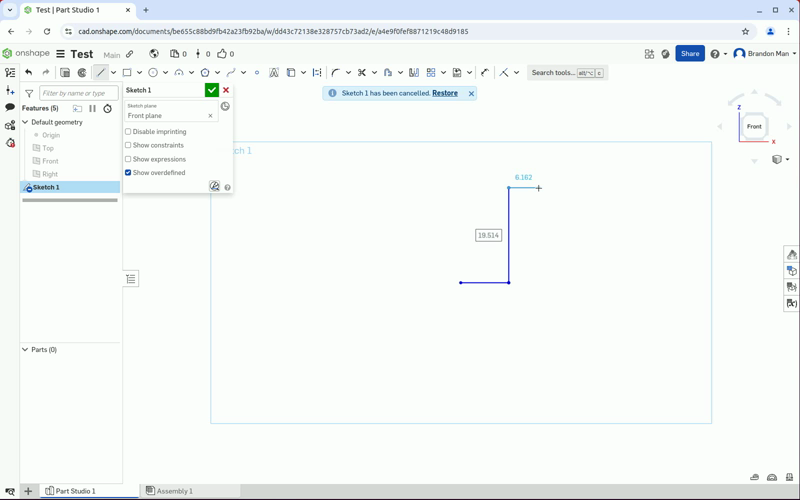
mouse_move(460, 187)
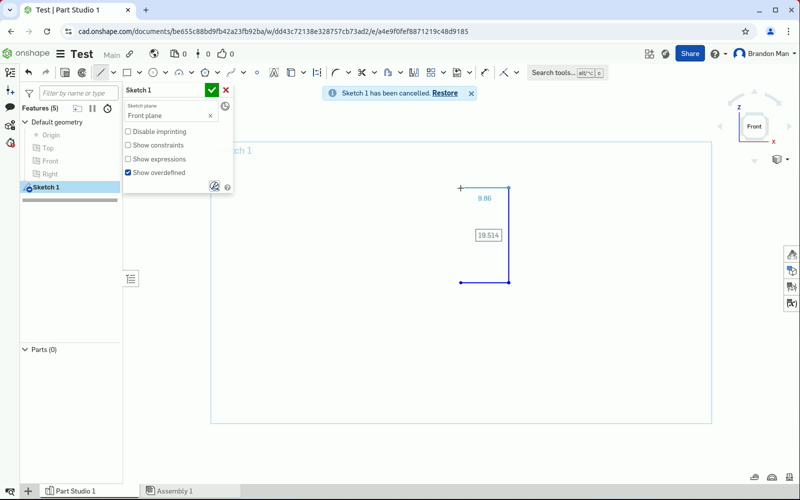
click(460, 187)
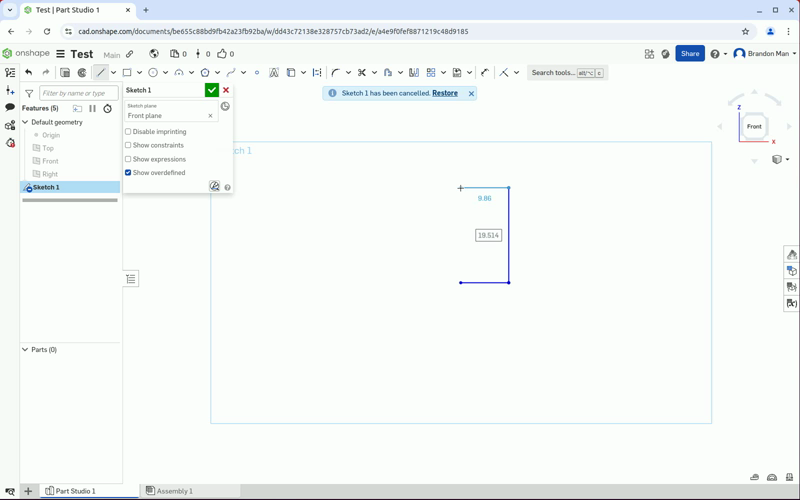
key_up(shift)
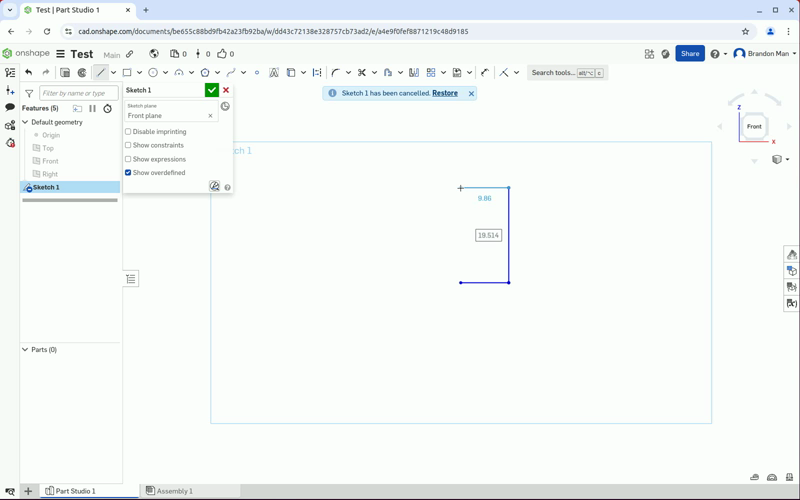
key_down(shift)
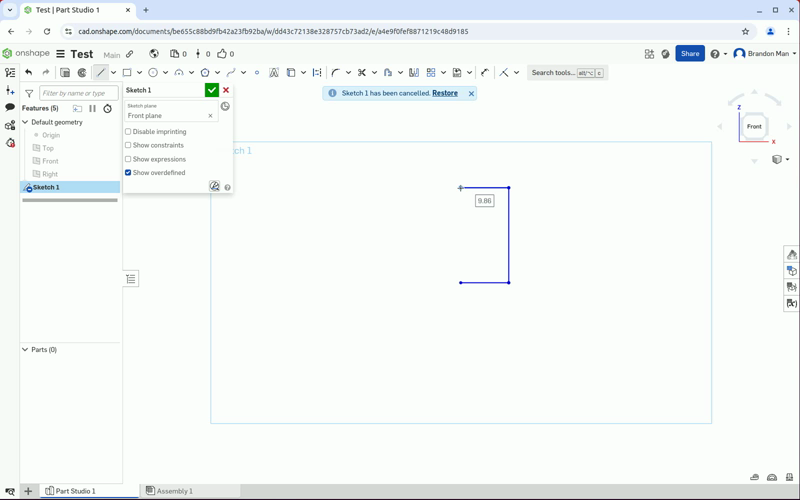
mouse_move(460, 282)
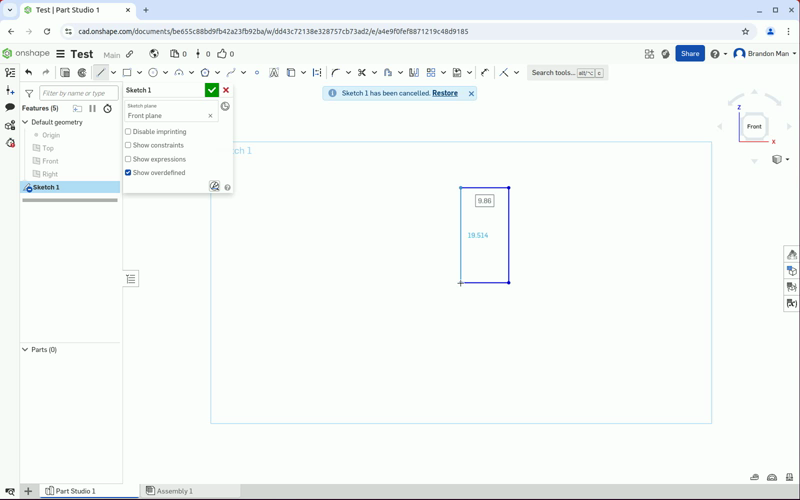
key_up(shift)
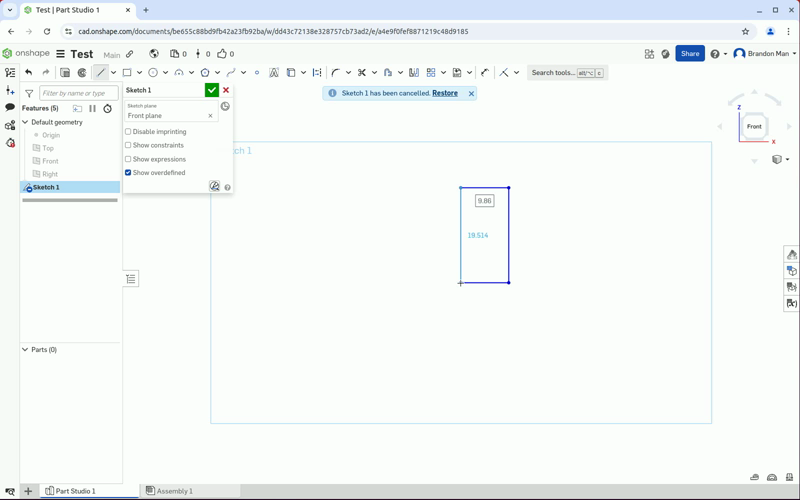
click(460, 282)
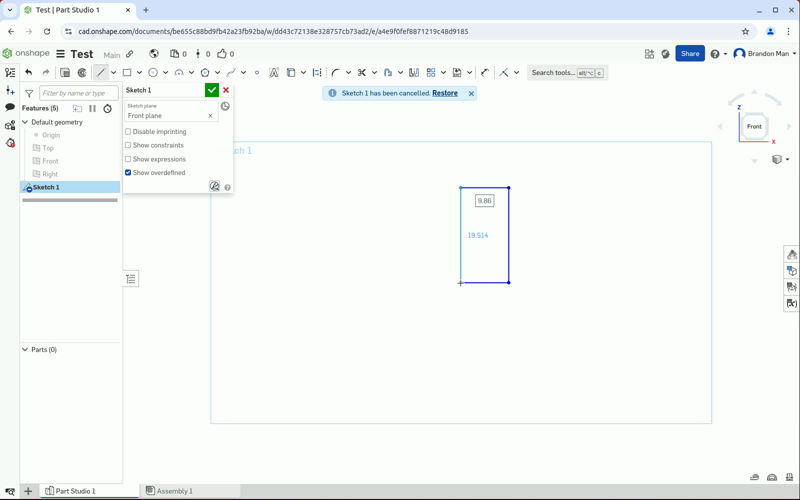
key(esc)
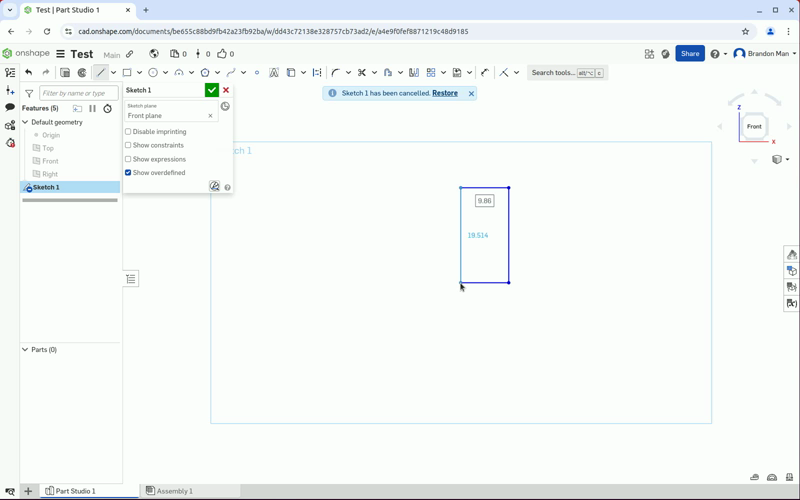
mouse_move(496, 261)
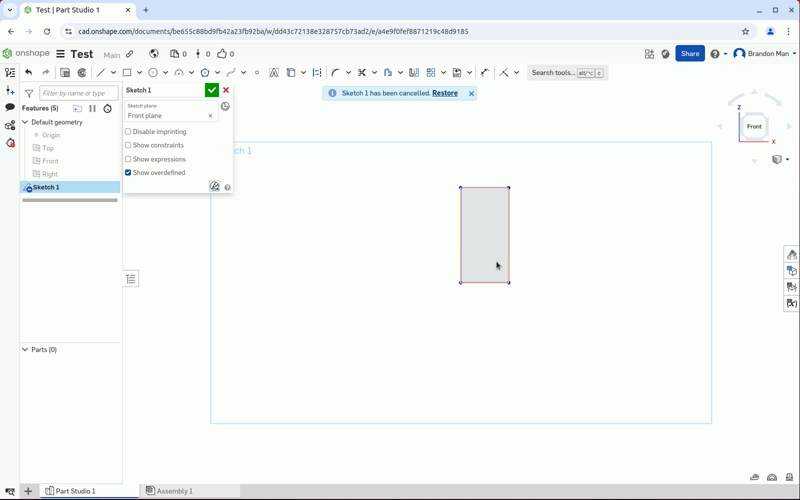
click(496, 261)
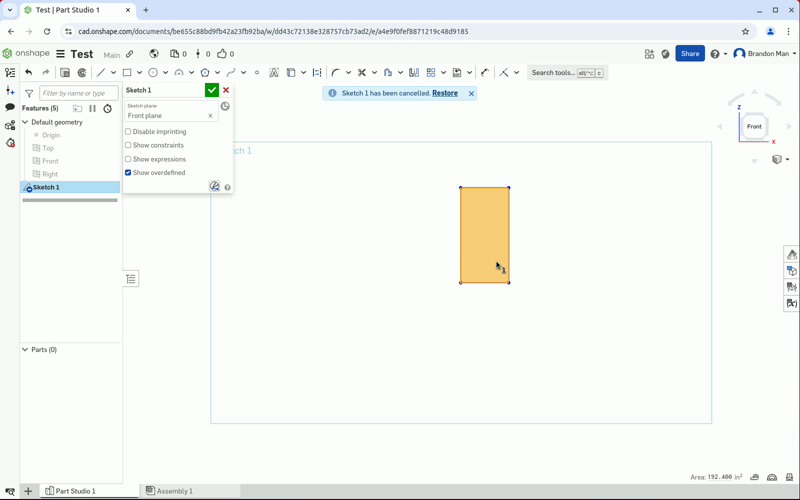
mouse_move(73, 352)
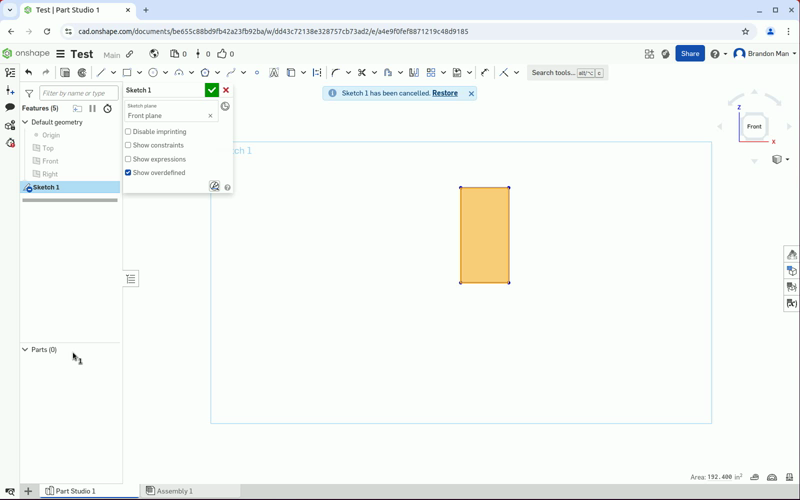
key(shift+y)
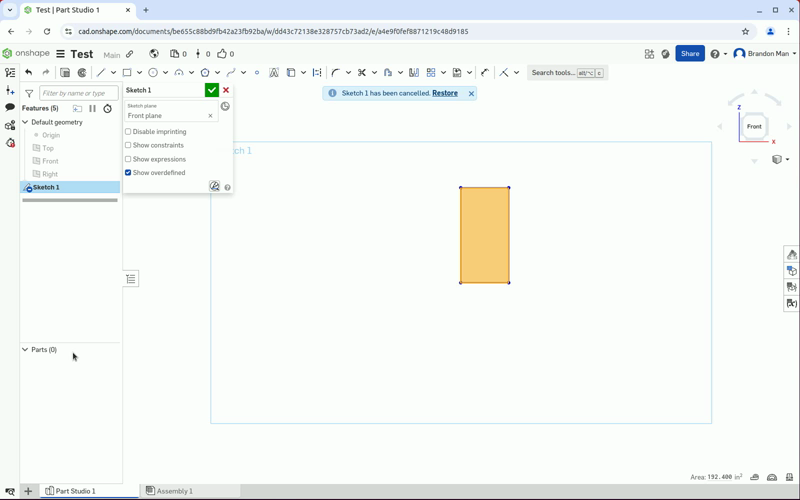
key(shift+e)
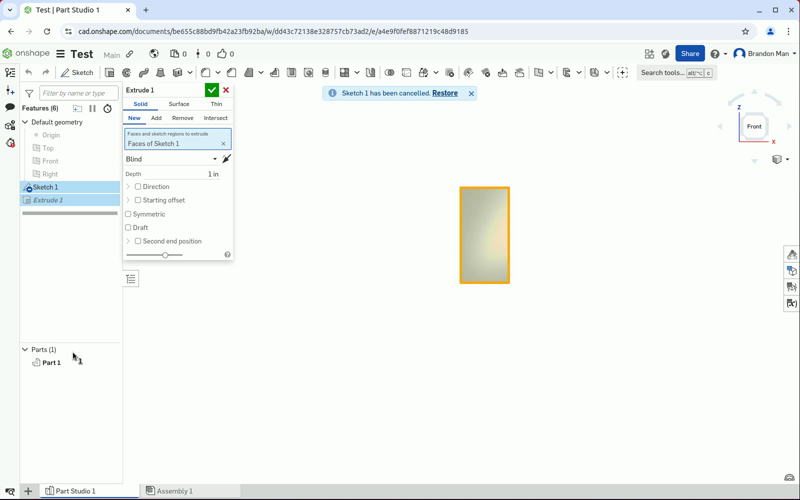
mouse_move(143, 106)
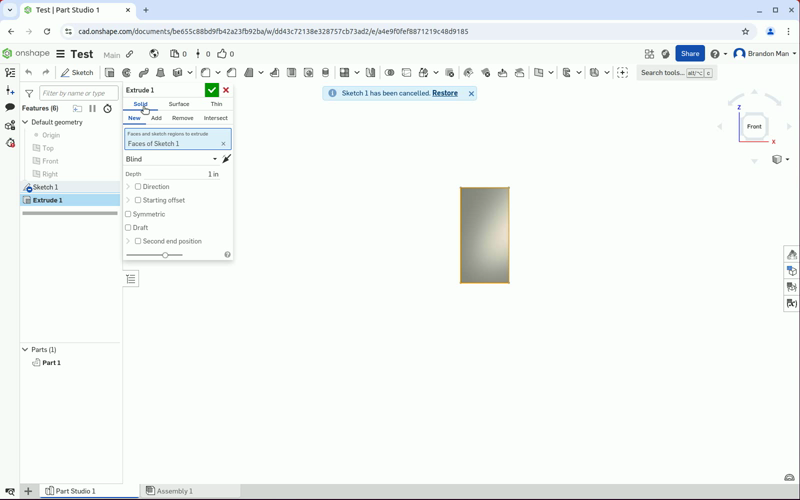
click(143, 106)
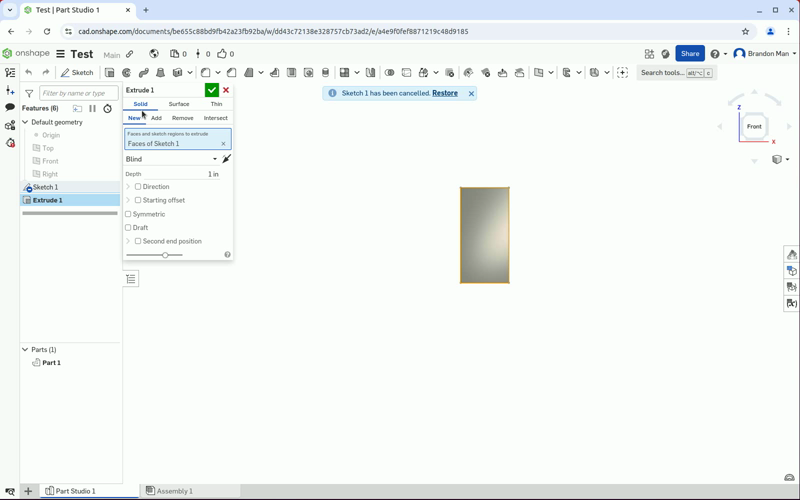
mouse_move(137, 120)
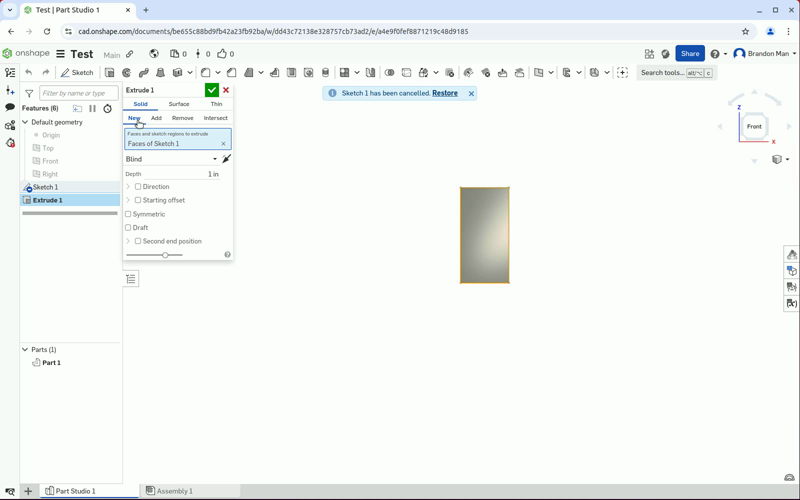
click(137, 120)
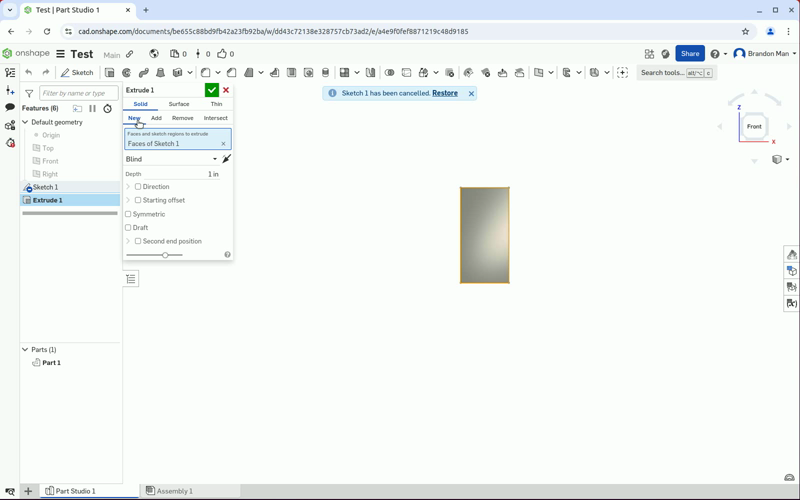
key(tab, 4)
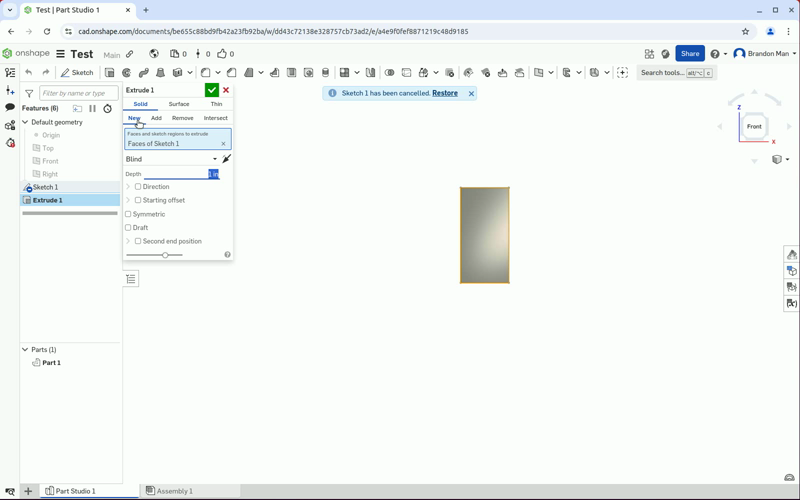
text(2.407)
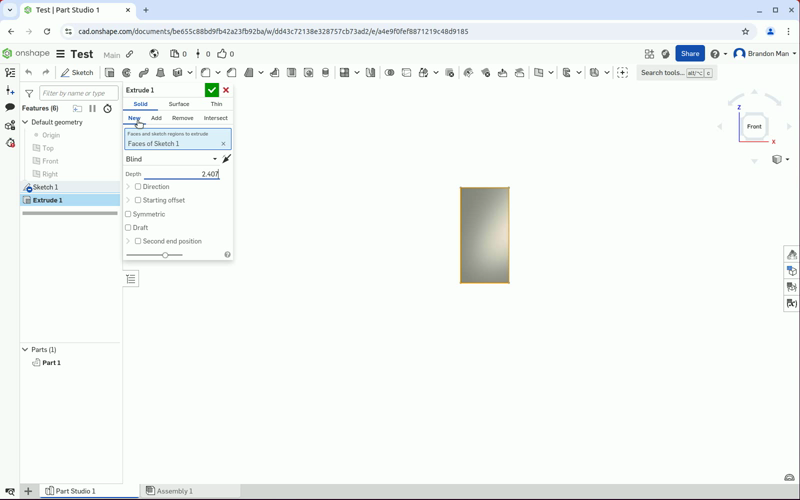
key(enter)
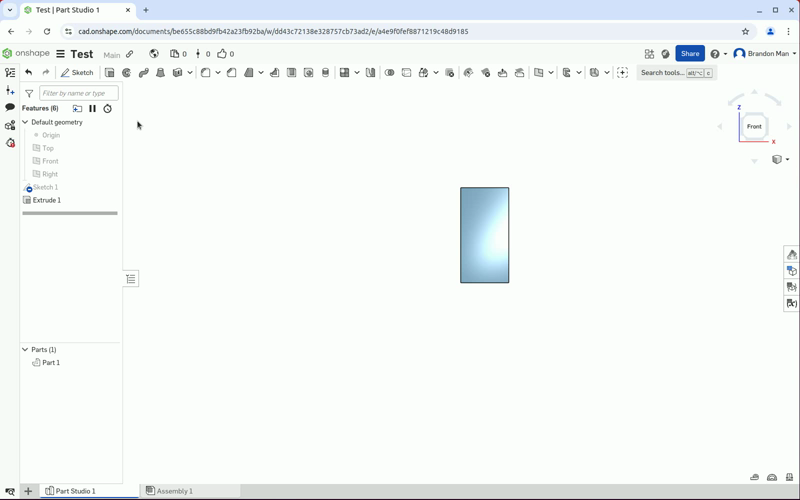
key(shift+h)
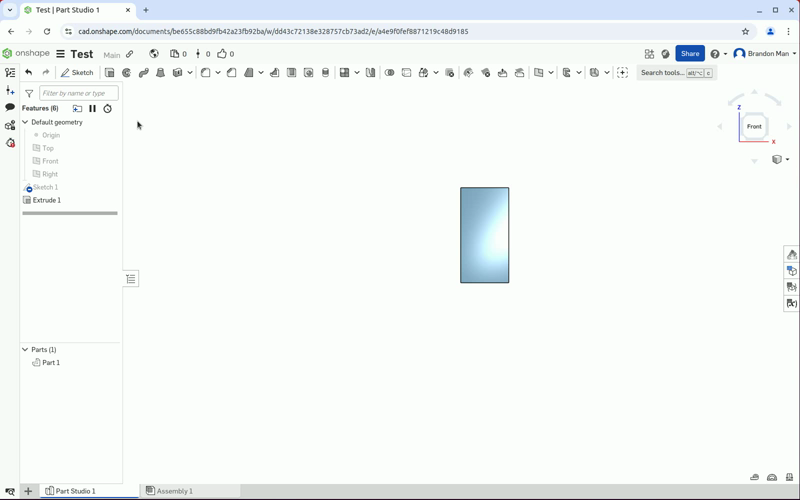
key(shift+h)
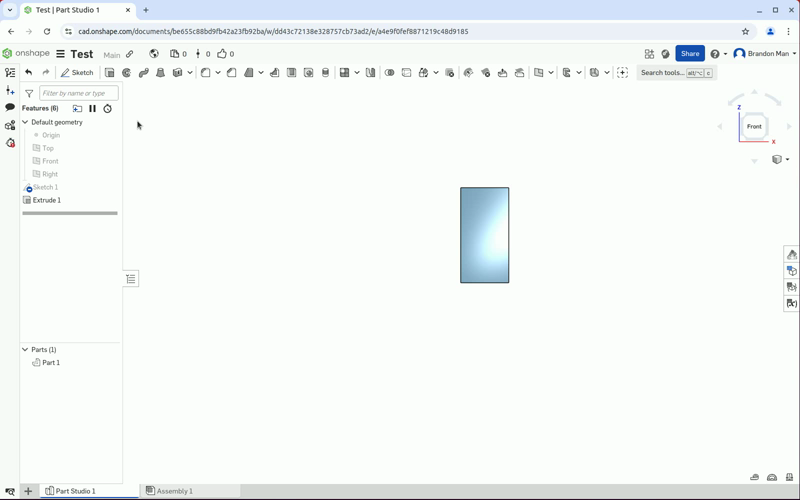
mouse_move(73, 189)
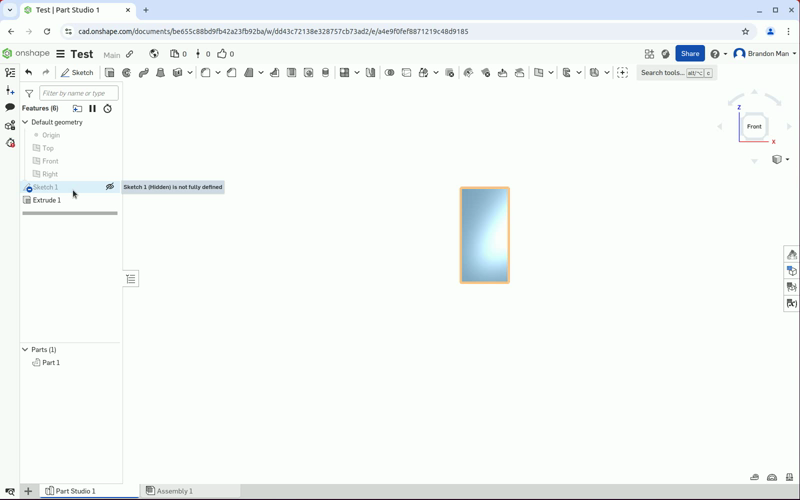
click(73, 189)
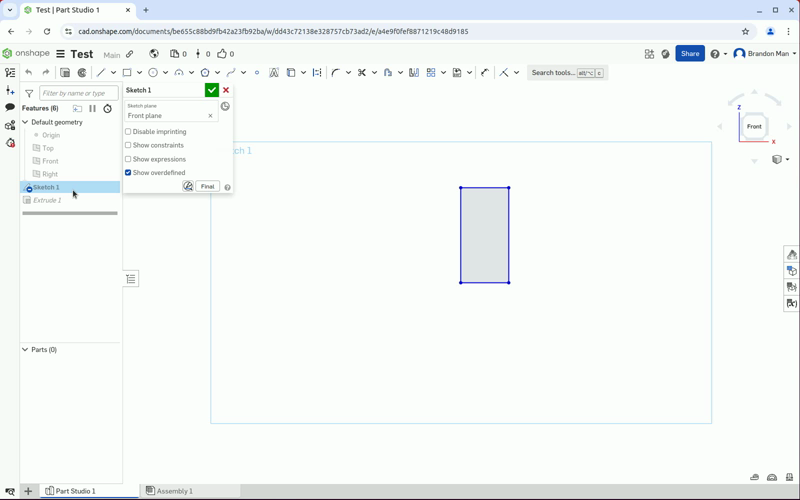
mouse_move(229, 92)
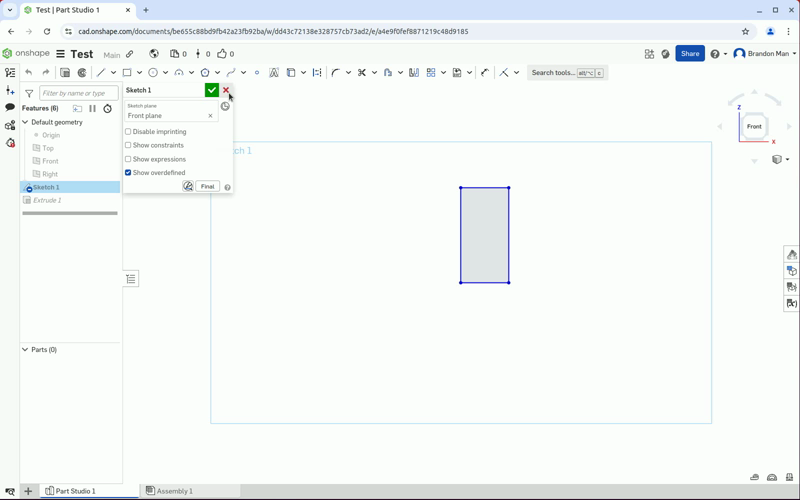
click(229, 92)
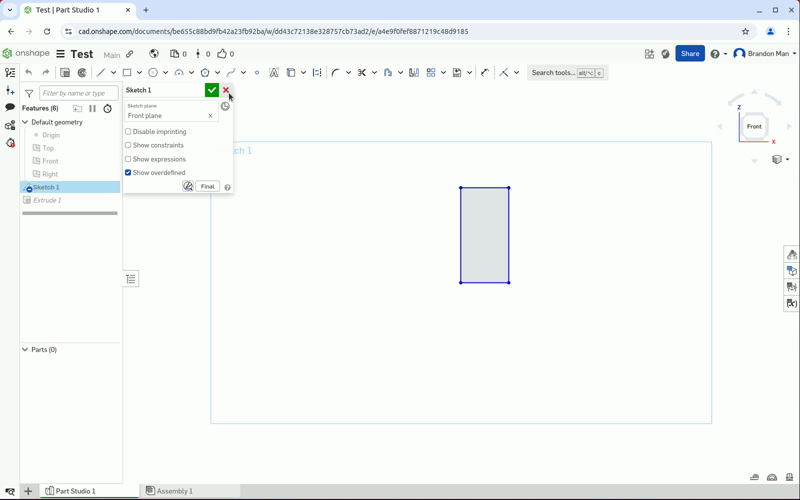
key(shift+s)
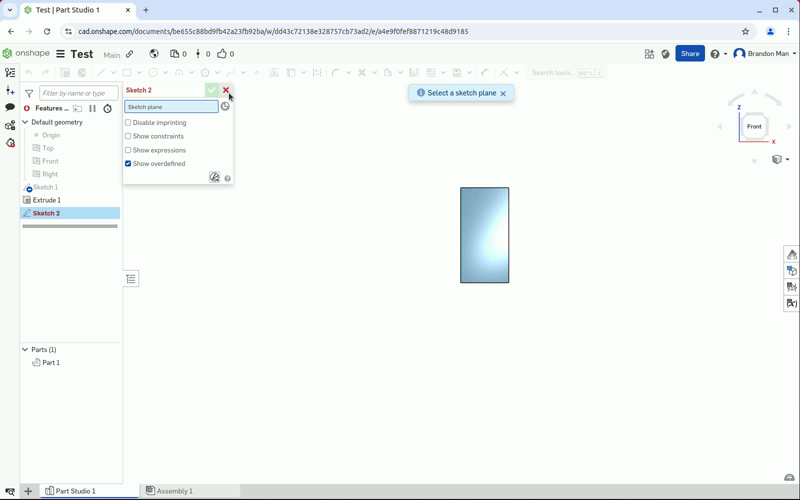
mouse_move(73, 163)
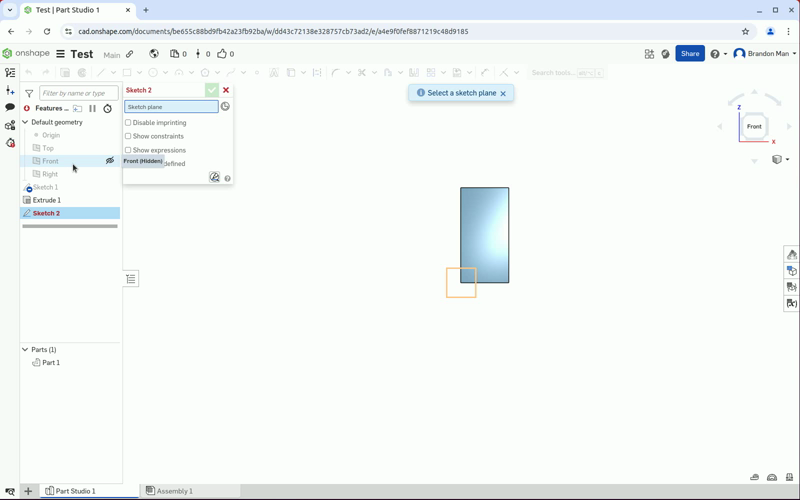
click(73, 163)
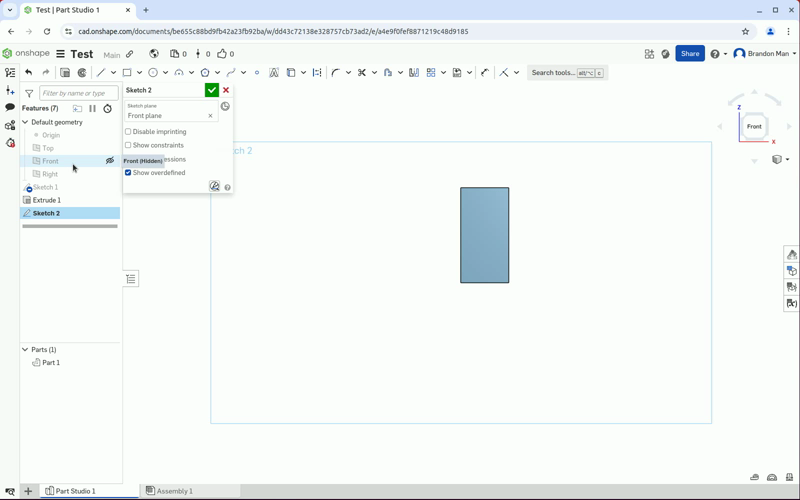
mouse_move(73, 352)
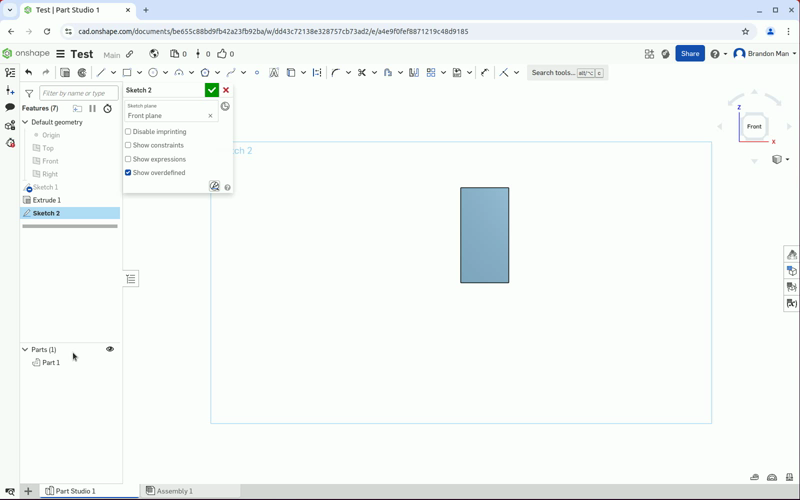
key(y)
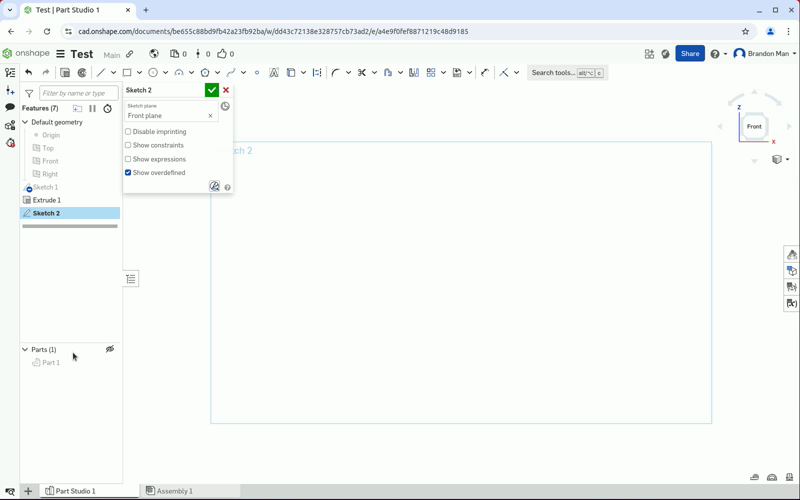
key(l)
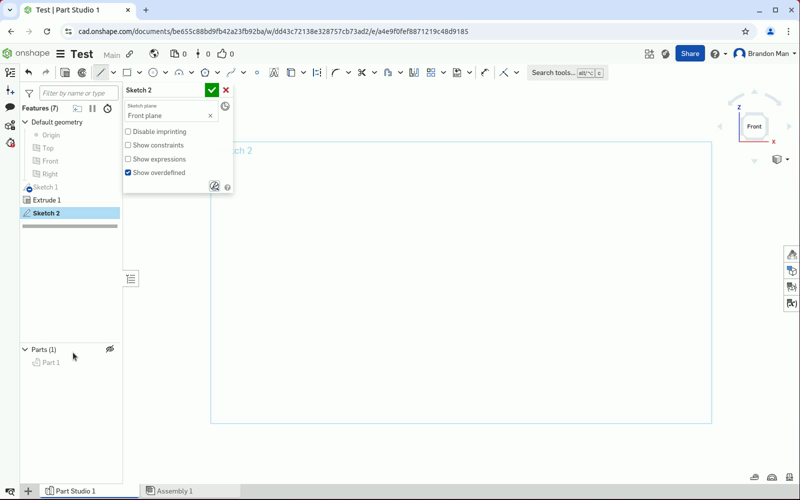
key_down(shift)
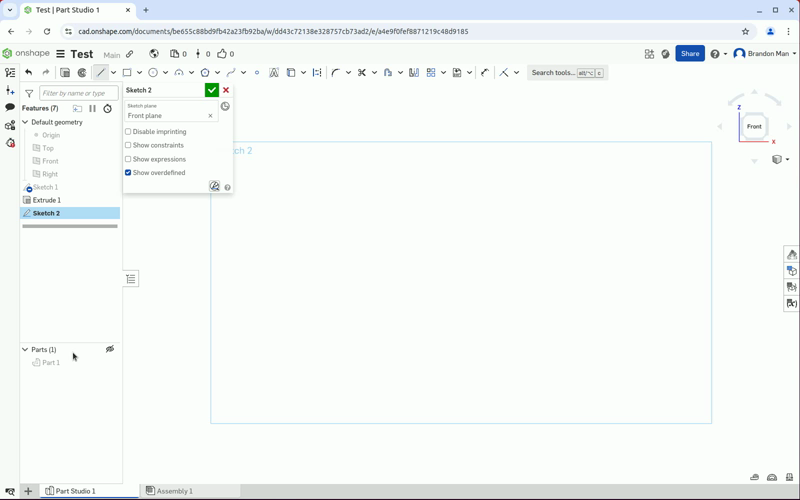
mouse_move(378, 282)
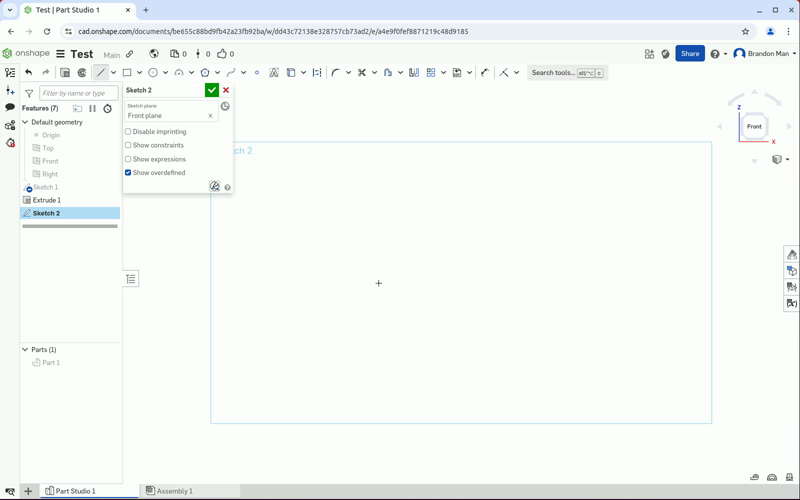
click(378, 282)
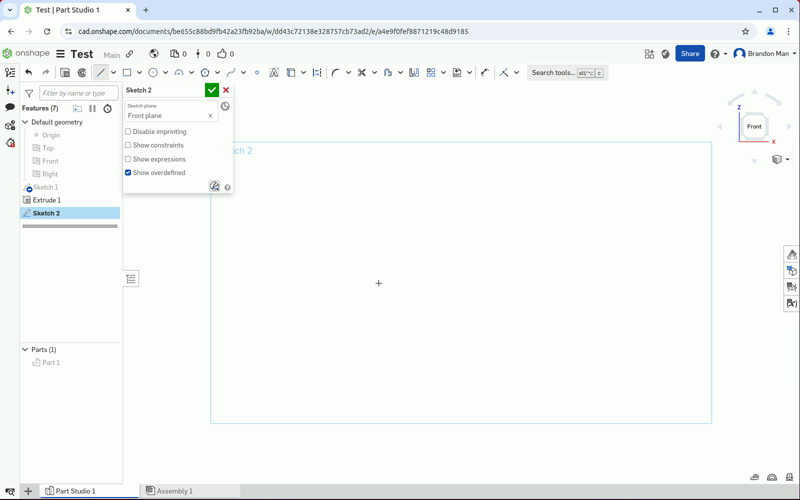
key_up(shift)
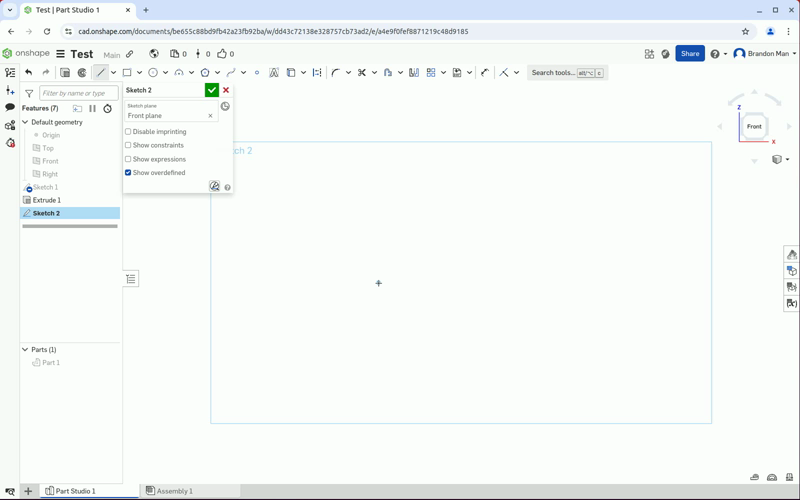
key_down(shift)
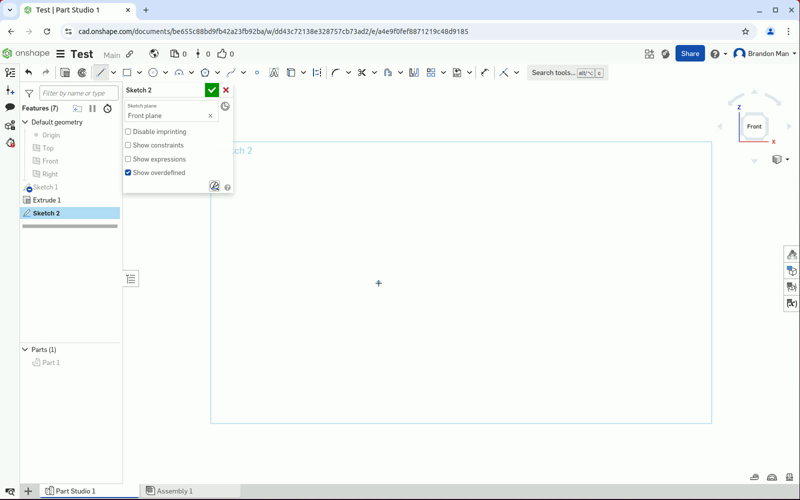
mouse_move(408, 282)
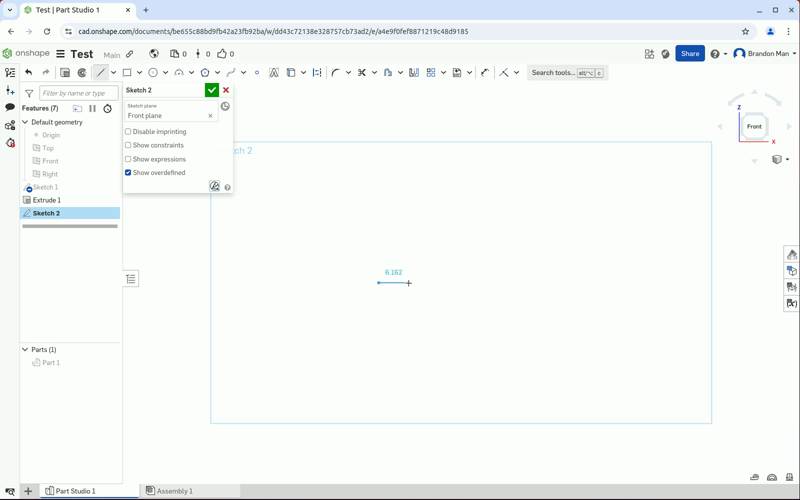
mouse_move(402, 282)
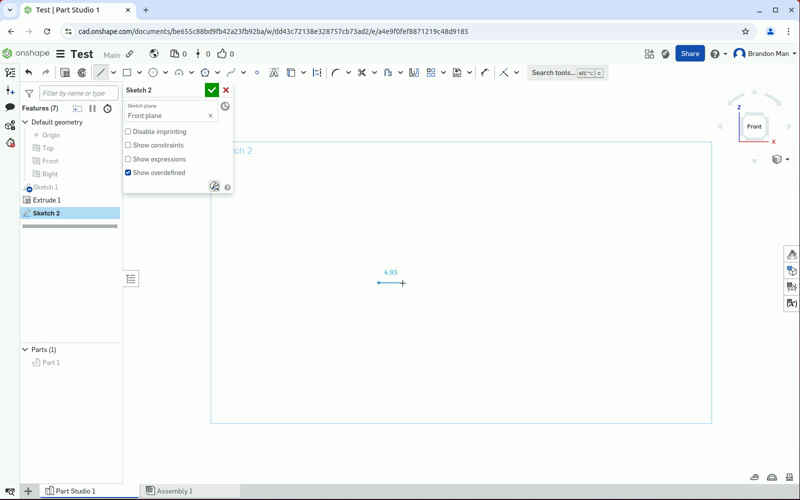
click(402, 282)
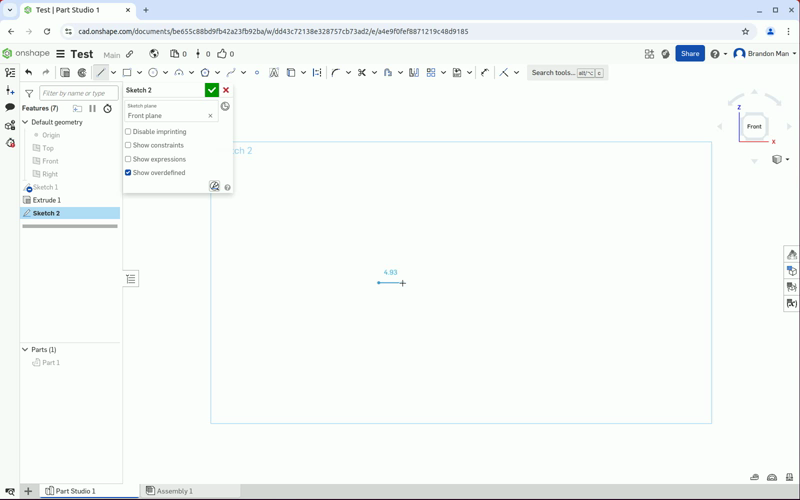
key_up(shift)
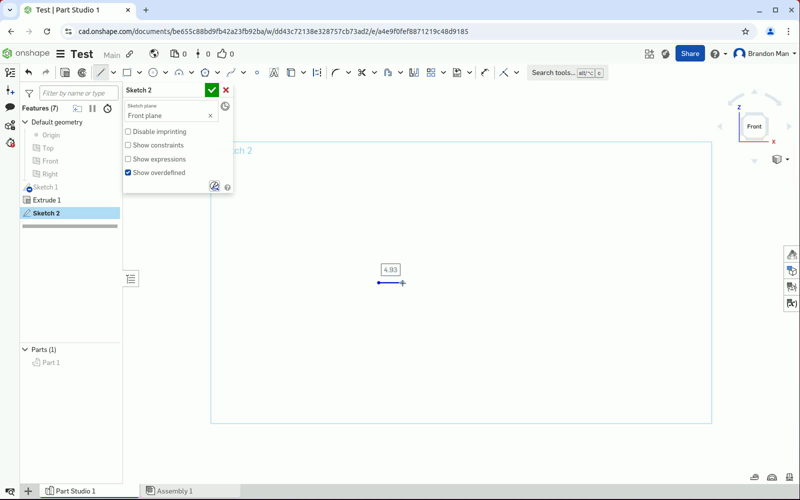
key_down(shift)
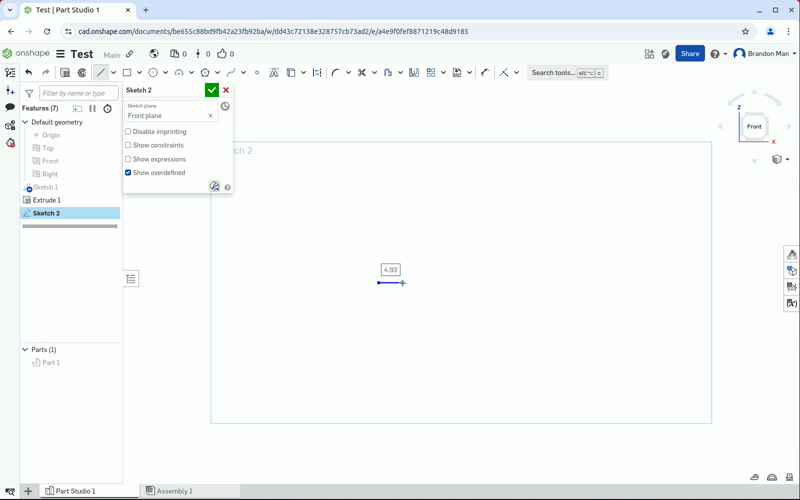
mouse_move(402, 210)
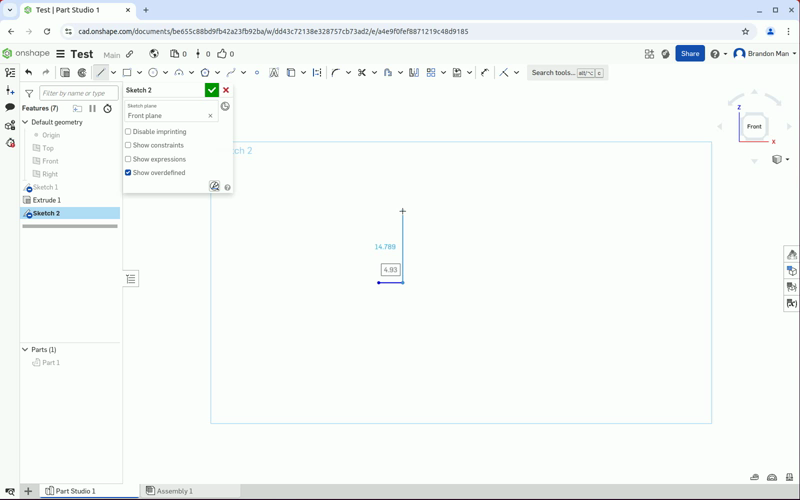
click(402, 210)
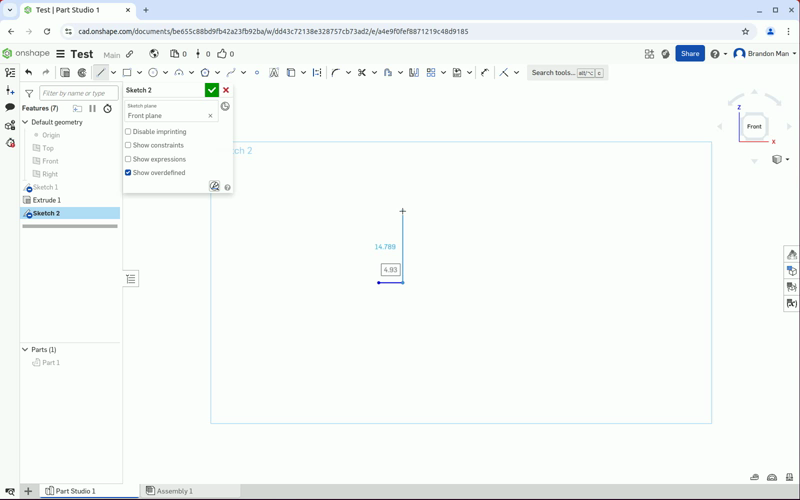
key_up(shift)
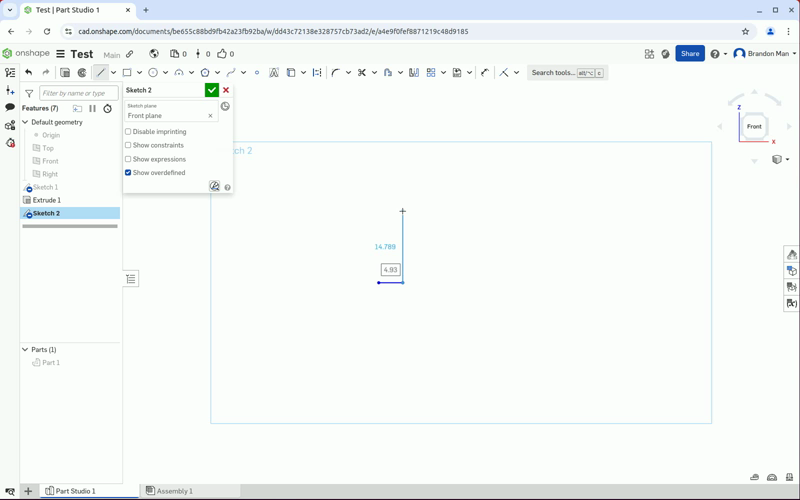
key_down(shift)
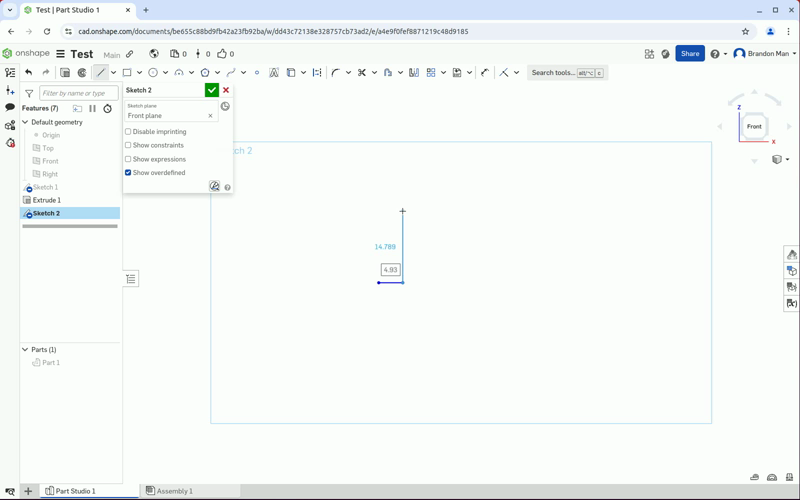
mouse_move(432, 210)
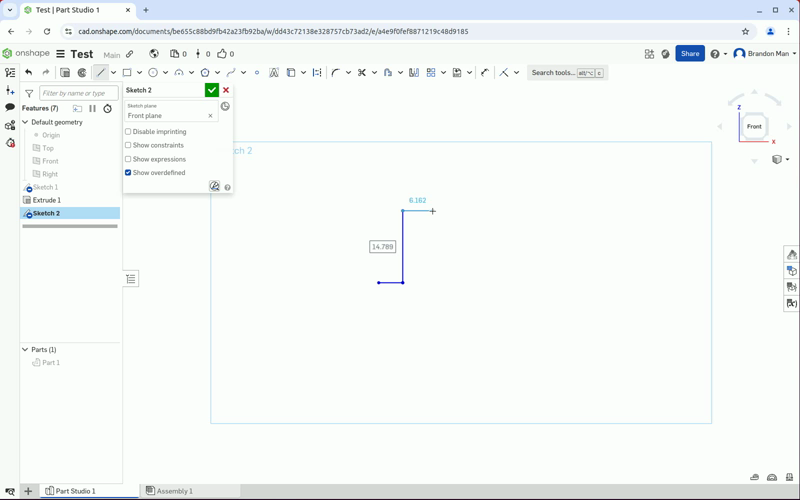
mouse_move(378, 210)
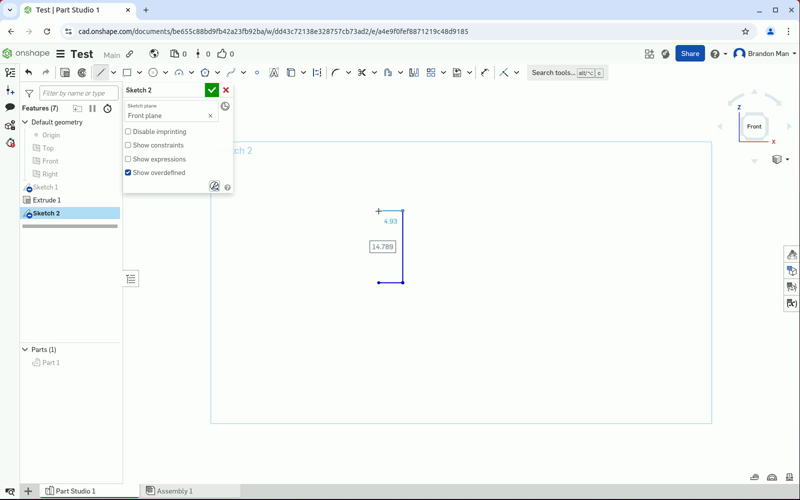
click(378, 210)
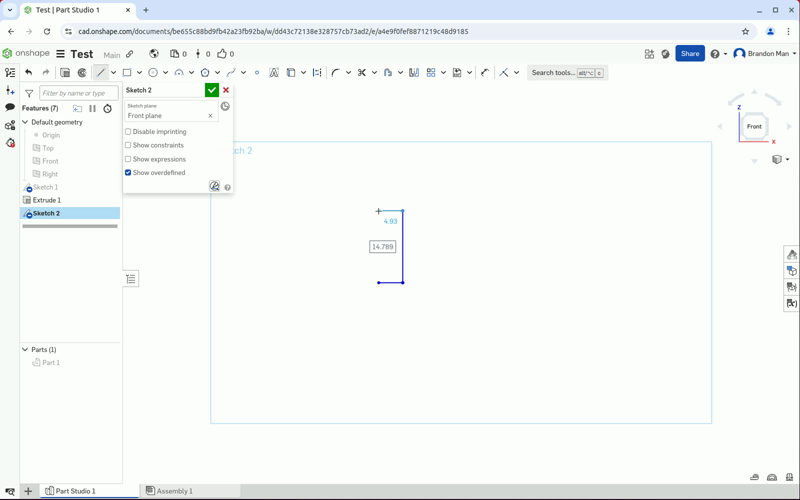
key_up(shift)
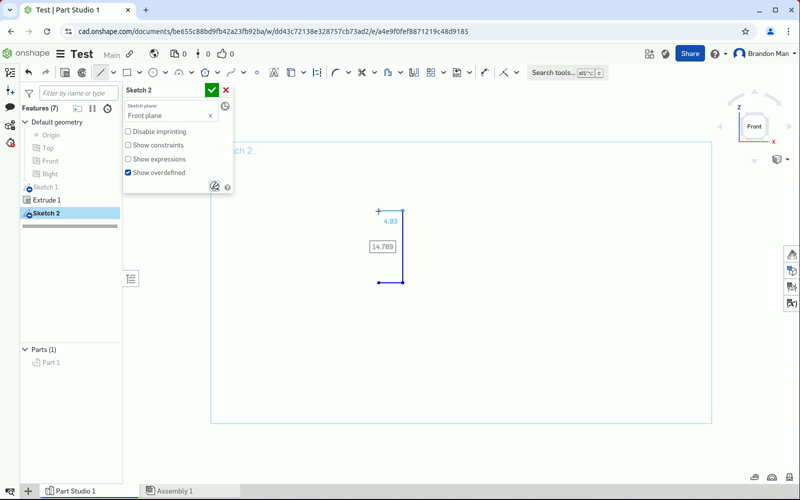
key_down(shift)
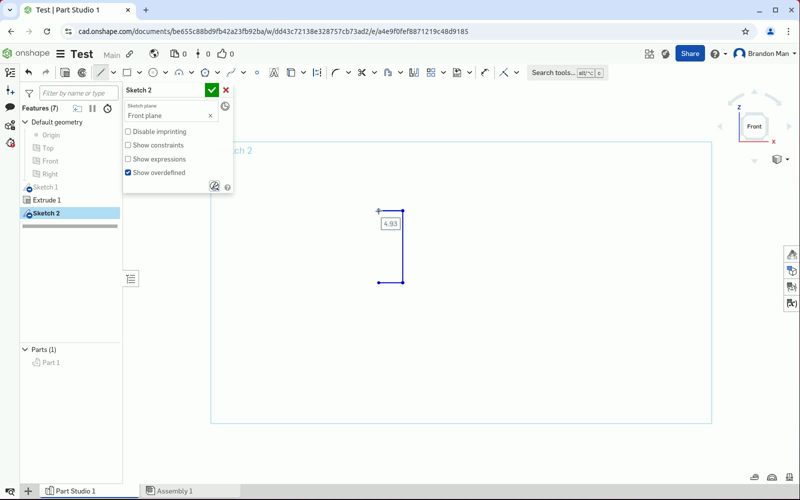
mouse_move(378, 282)
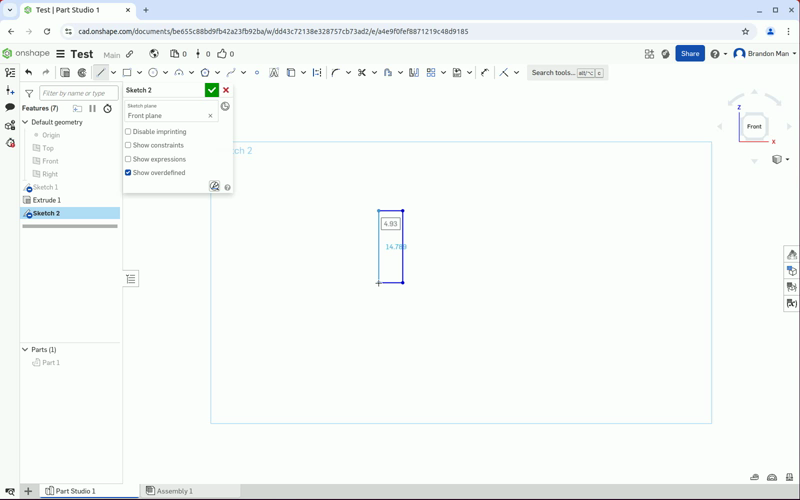
key_up(shift)
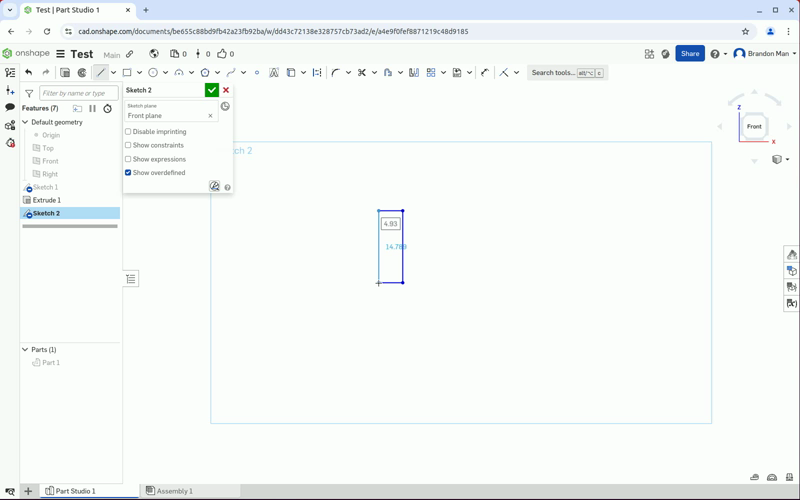
click(378, 282)
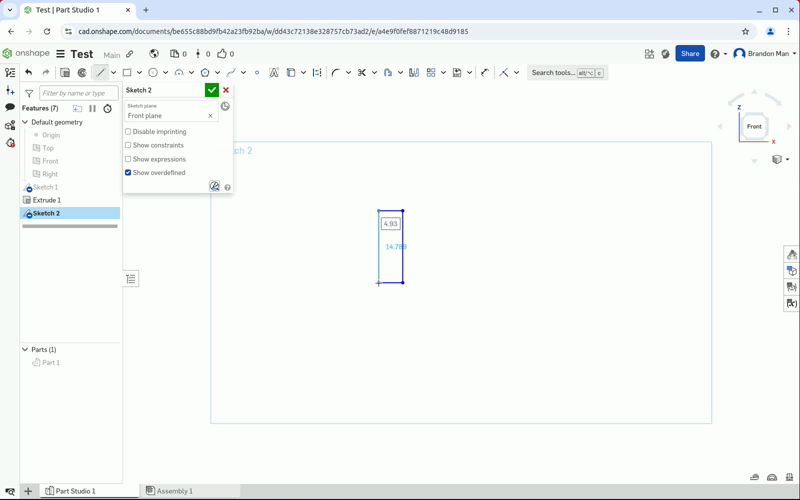
key(esc)
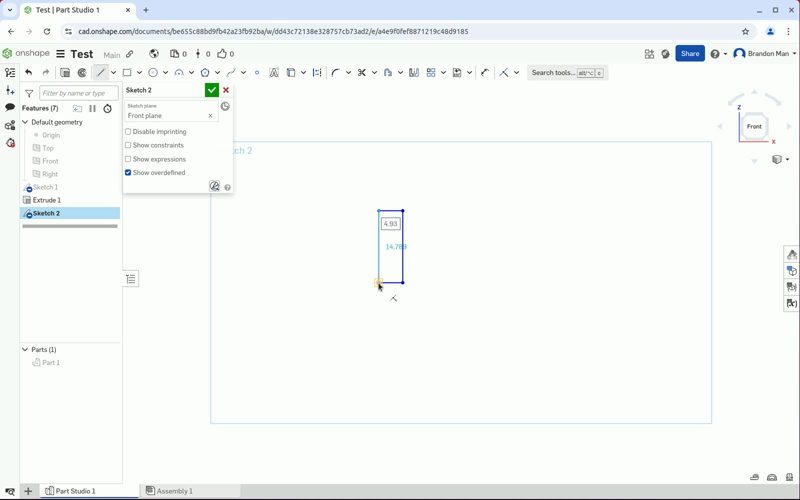
mouse_move(384, 223)
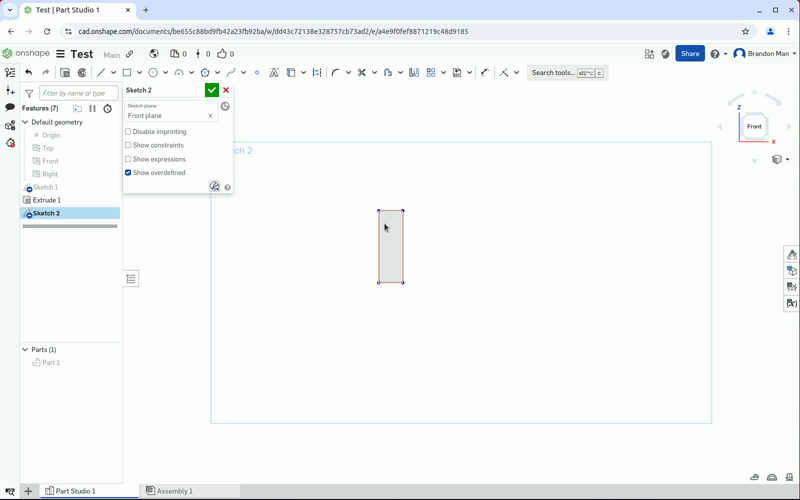
scroll(6)
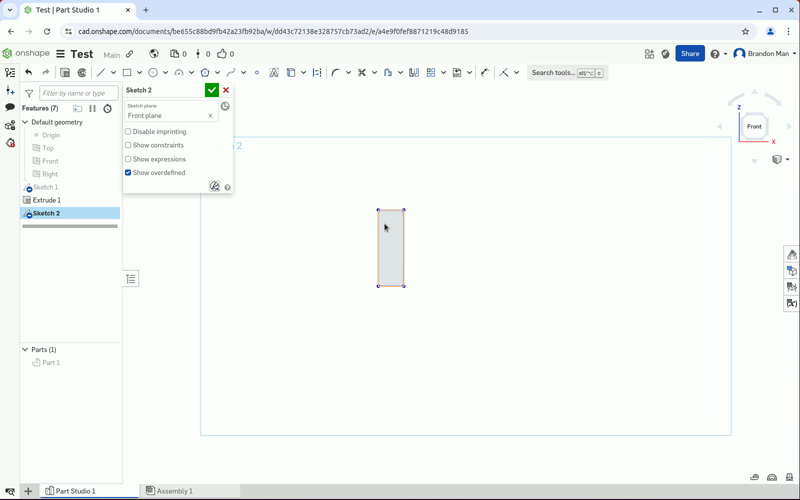
scroll(6)
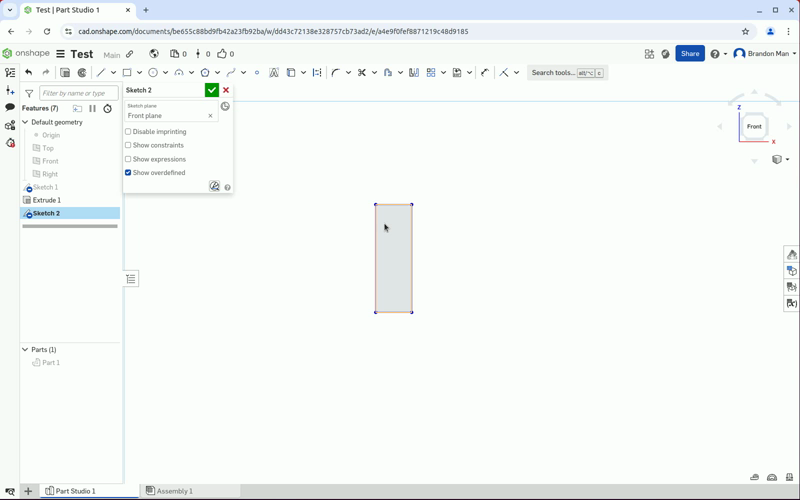
scroll(6)
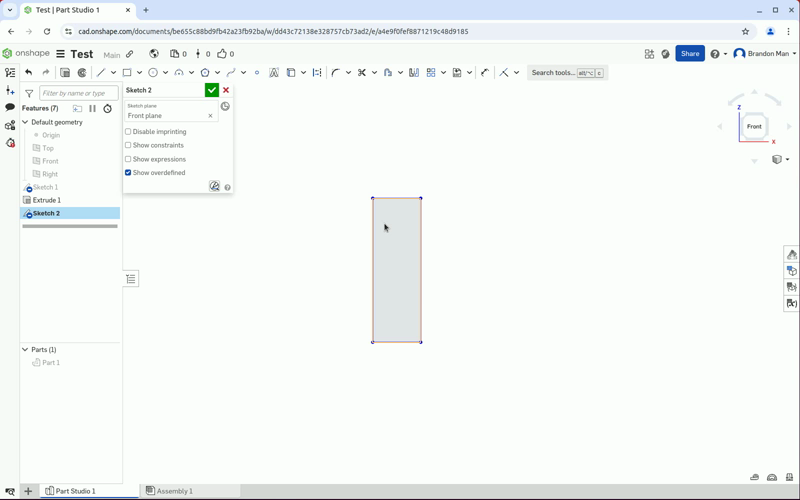
scroll(6)
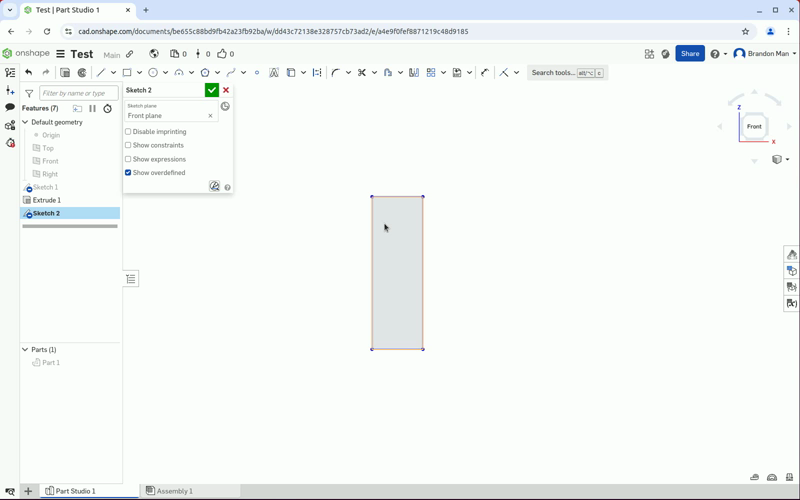
scroll(6)
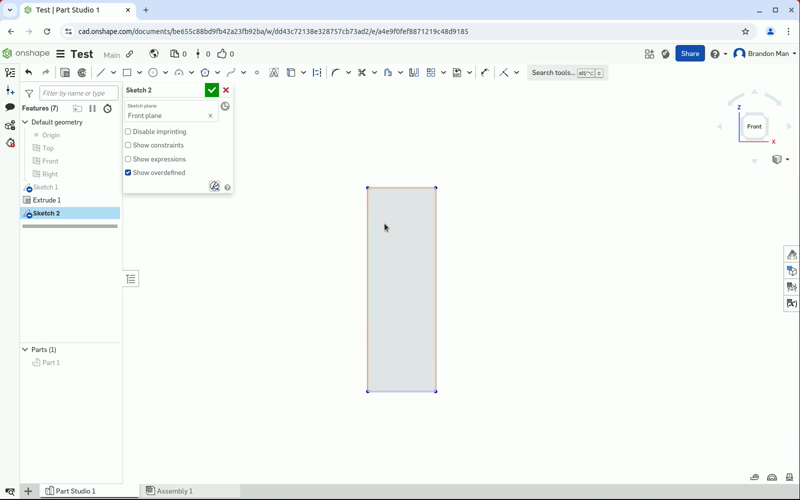
scroll(6)
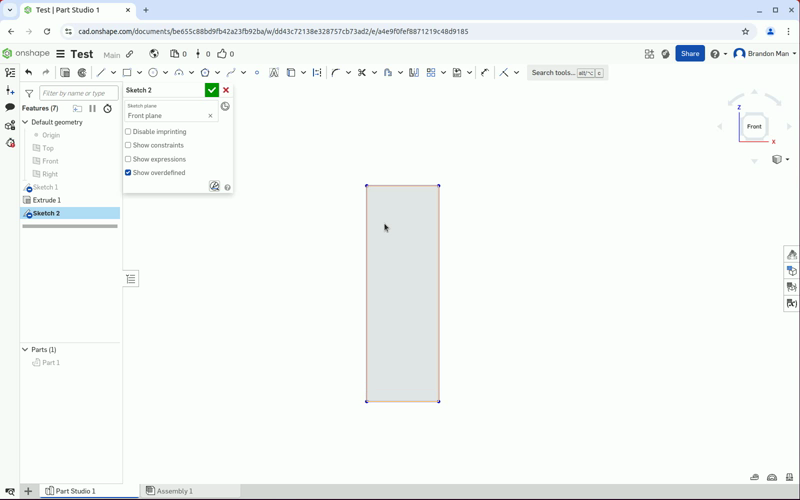
scroll(6)
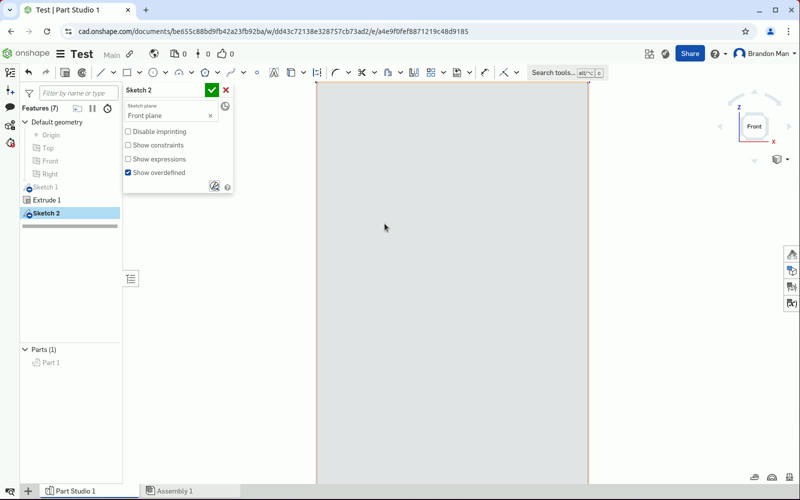
click(384, 223)
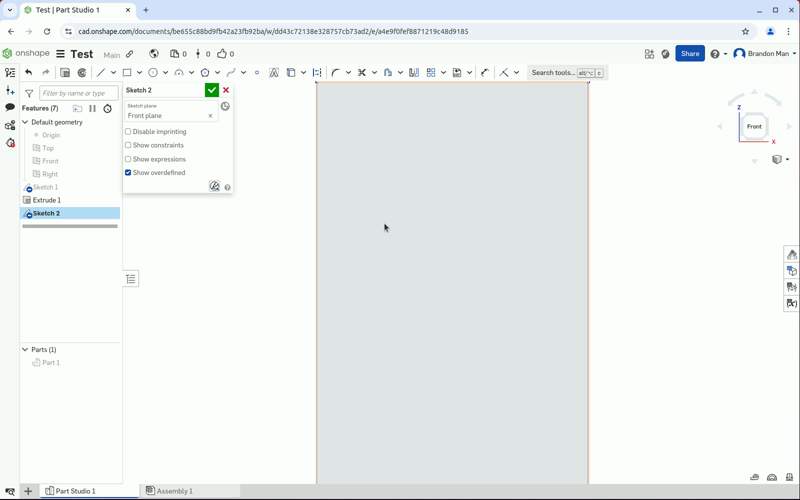
scroll(-6)
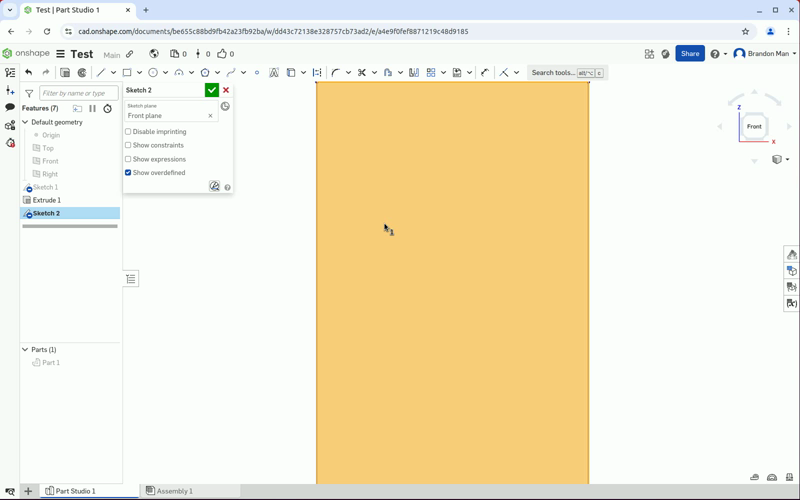
scroll(-6)
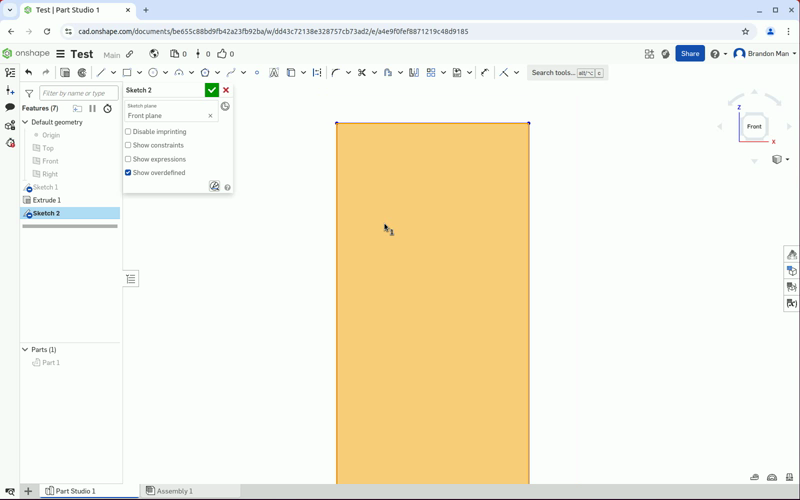
scroll(-6)
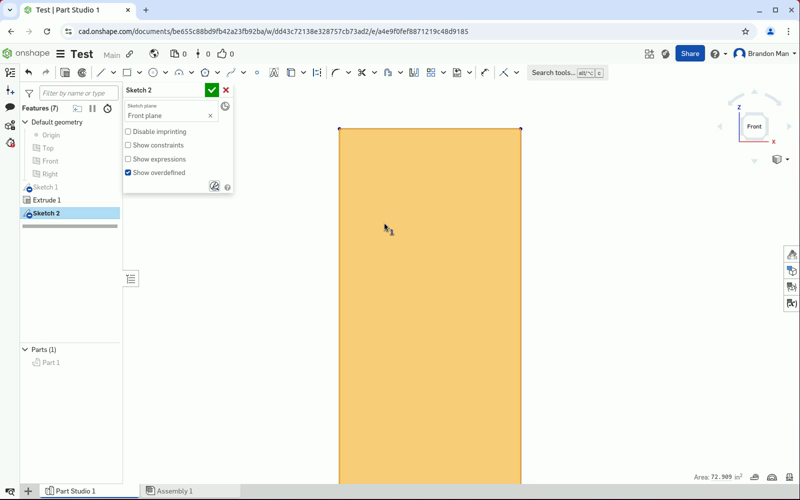
scroll(-6)
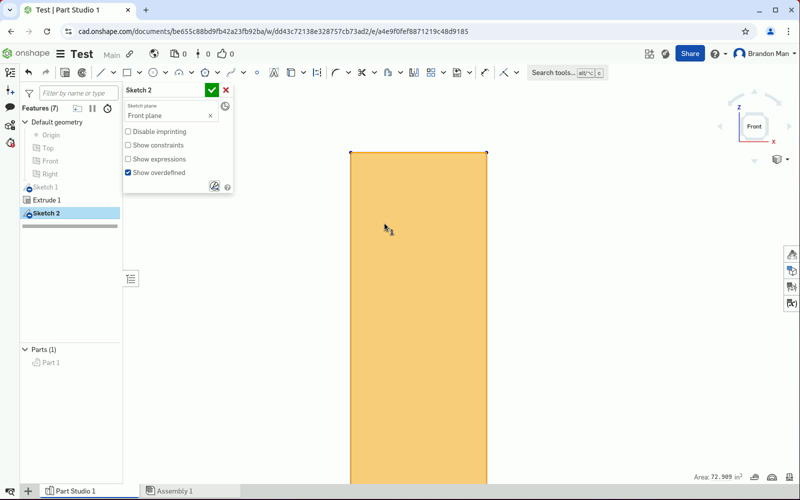
scroll(-6)
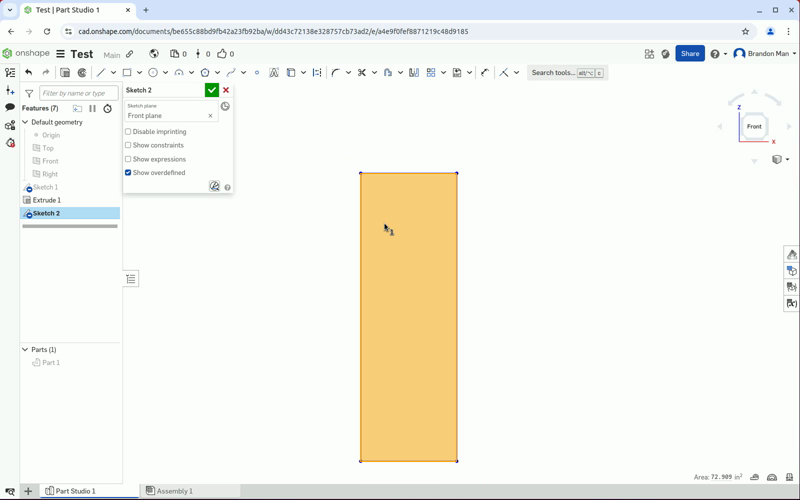
scroll(-6)
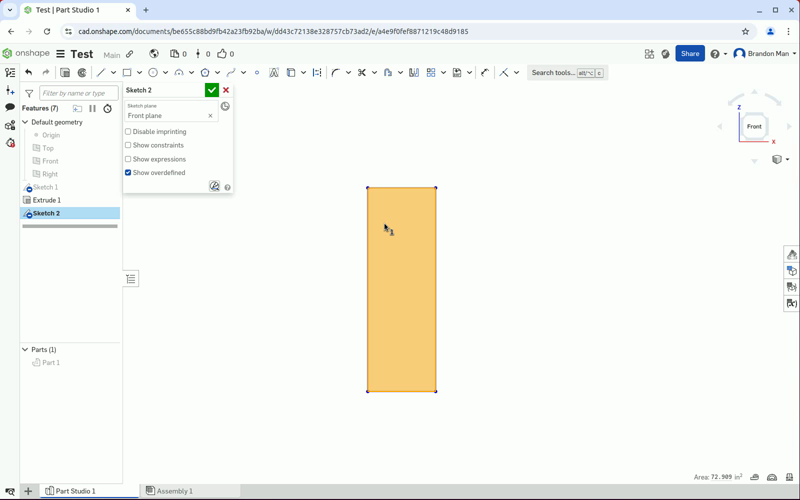
scroll(-6)
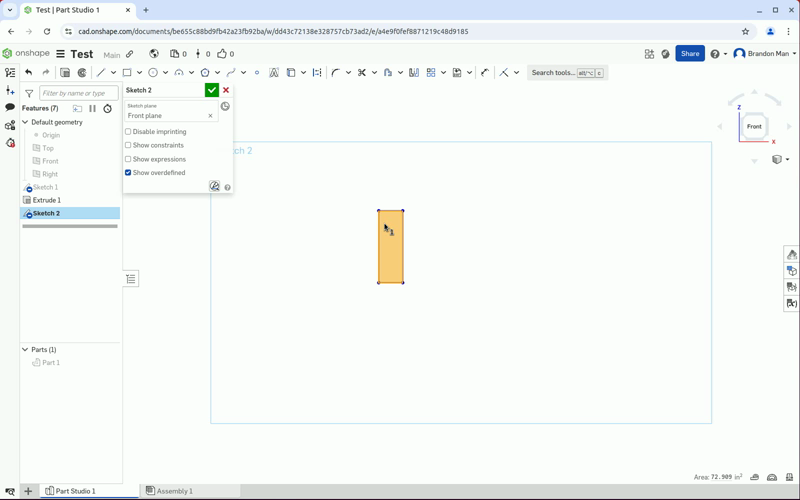
mouse_move(73, 352)
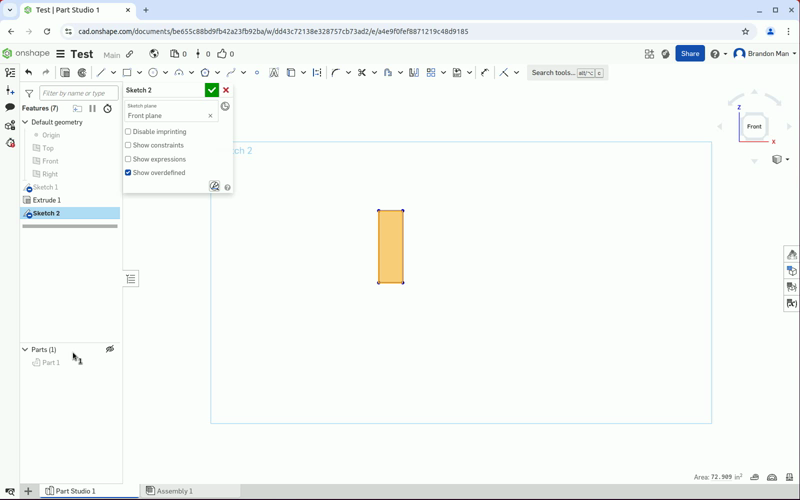
key(shift+y)
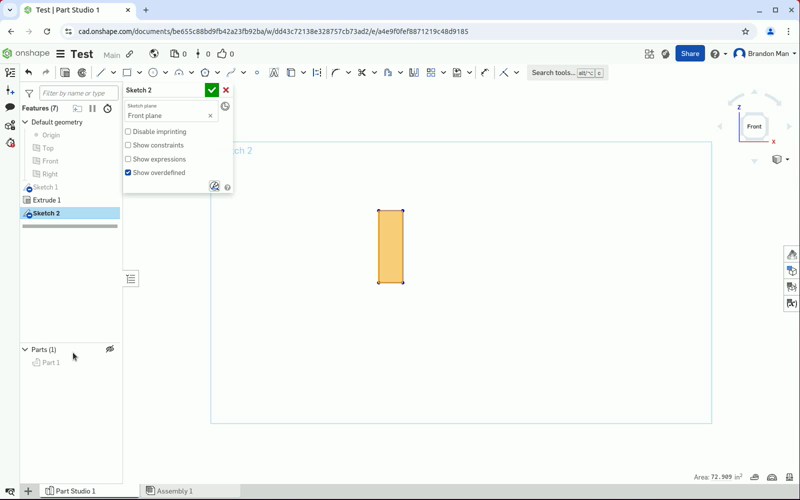
key(shift+e)
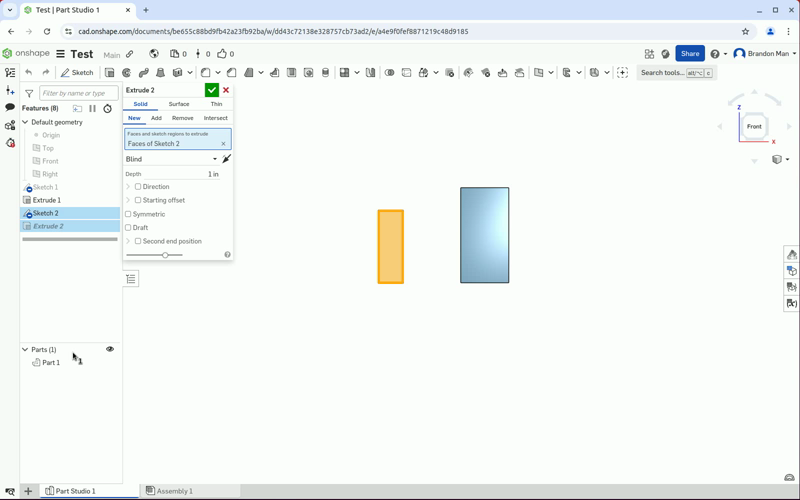
mouse_move(143, 106)
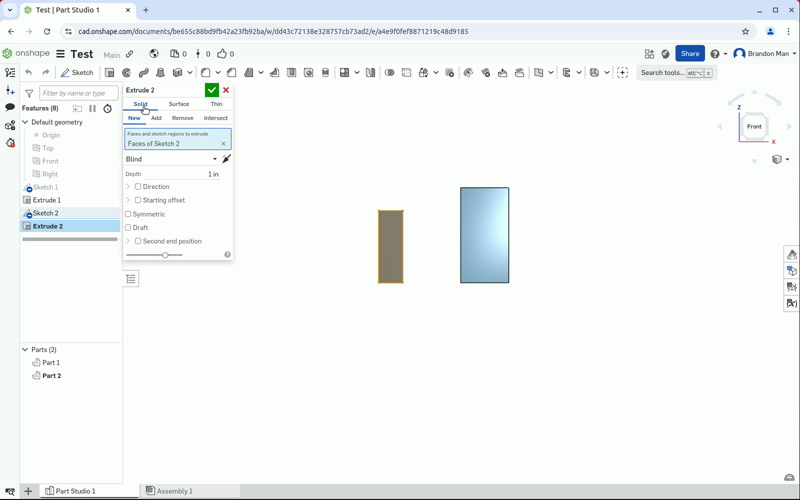
click(143, 106)
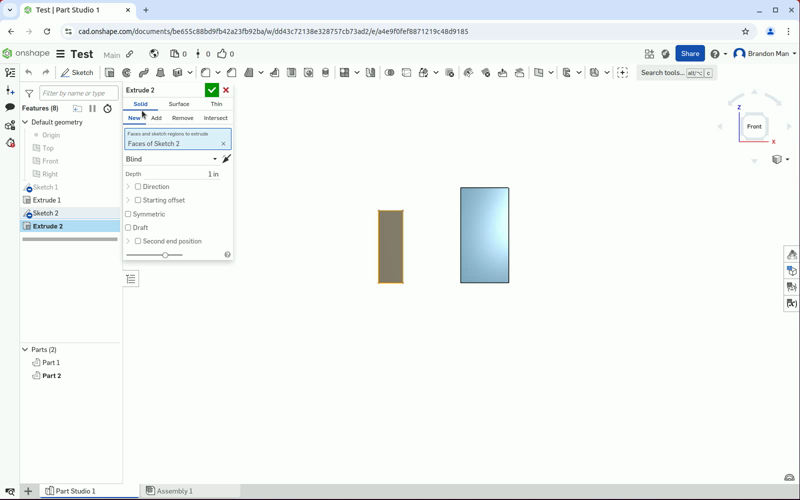
mouse_move(137, 120)
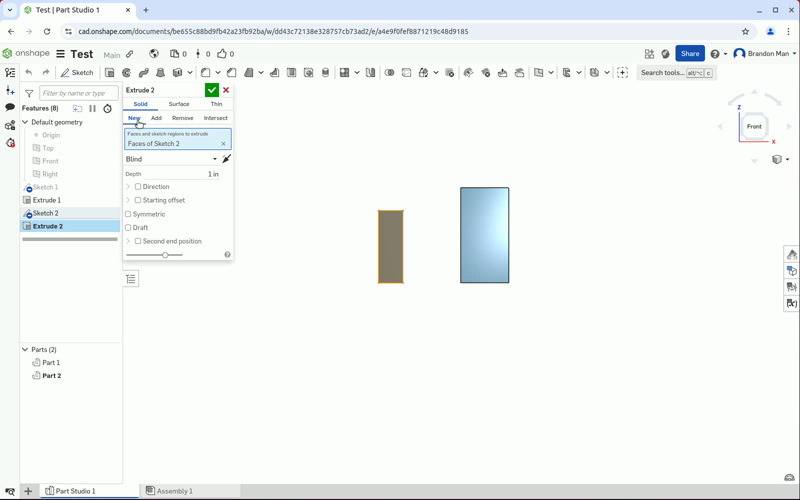
click(137, 120)
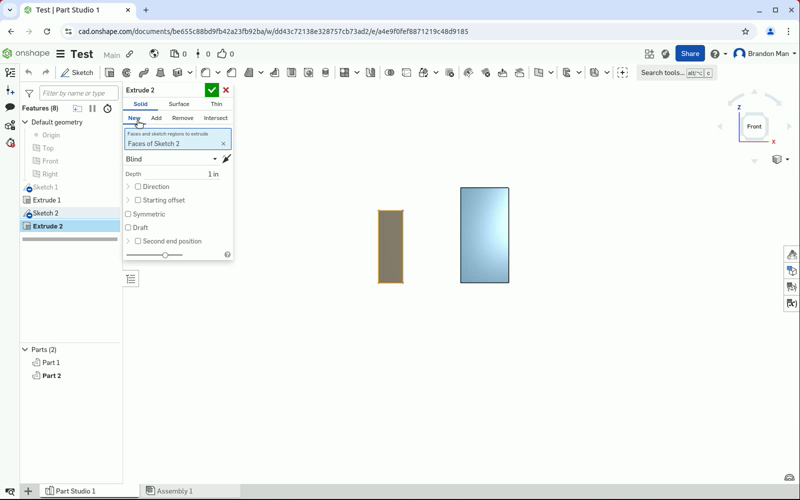
key(tab, 4)
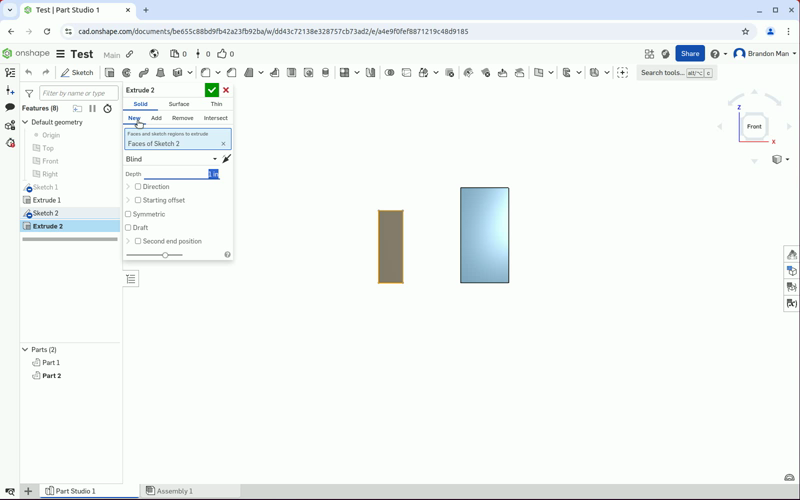
text(2.407)
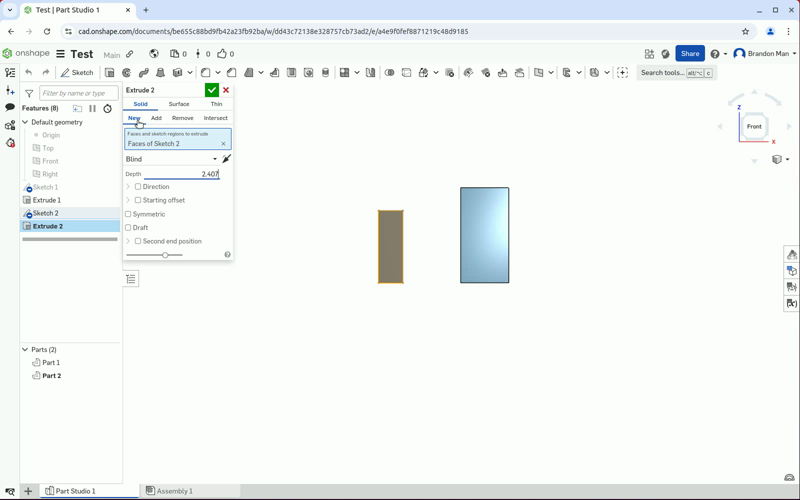
key(enter)
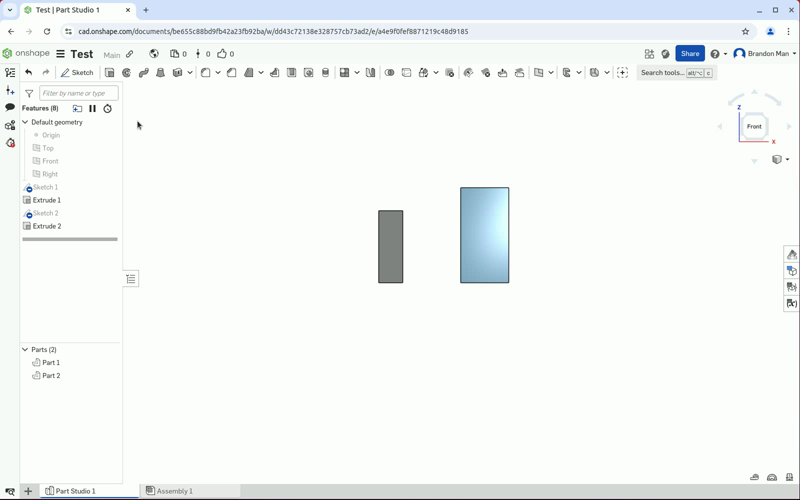
key(shift+h)
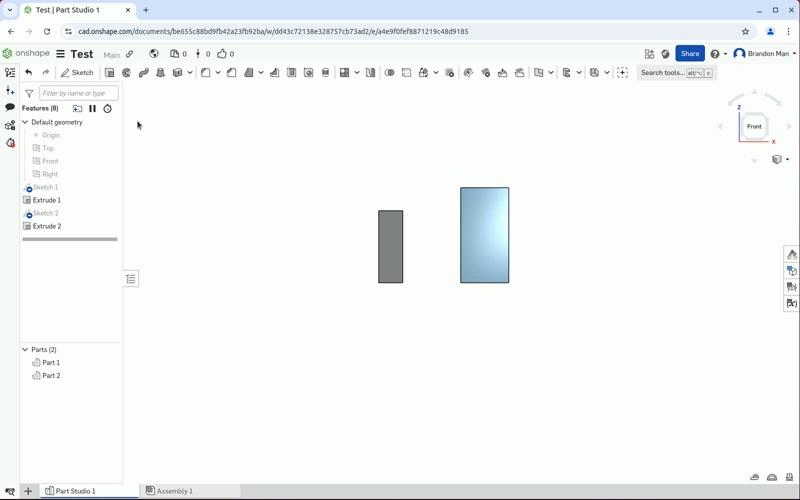
key(shift+h)
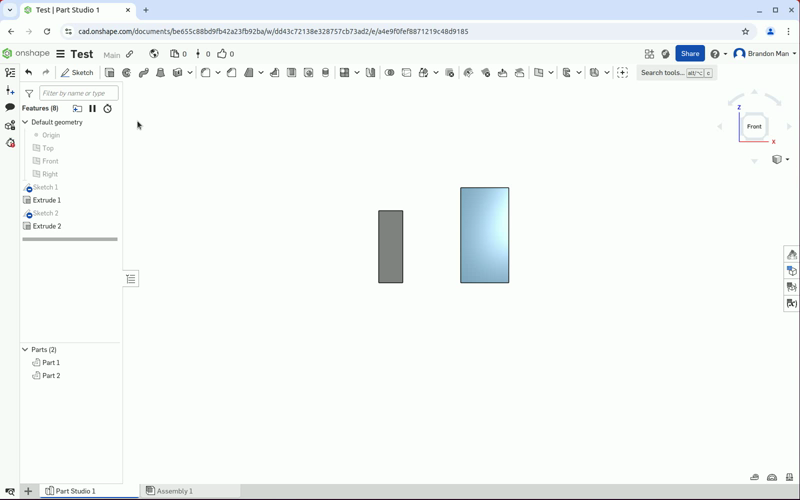
mouse_move(73, 189)
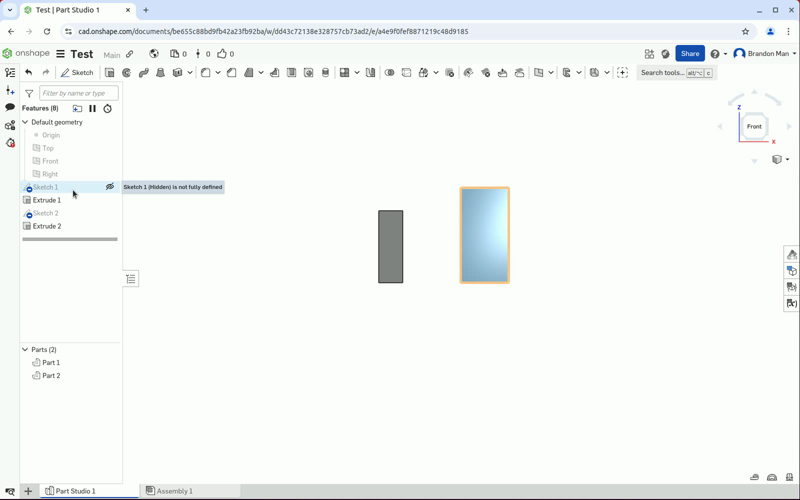
click(73, 189)
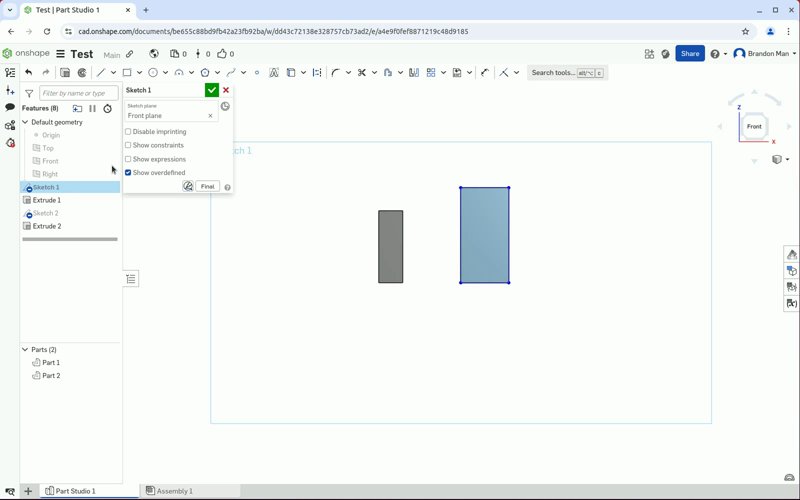
mouse_move(229, 92)
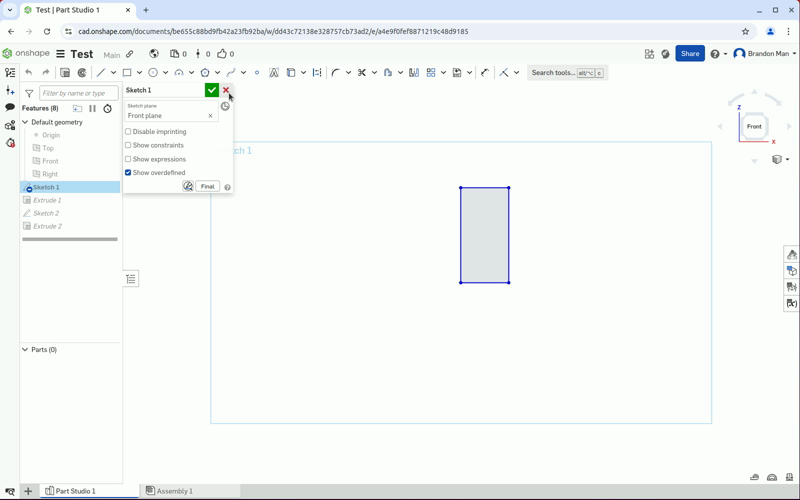
click(229, 92)
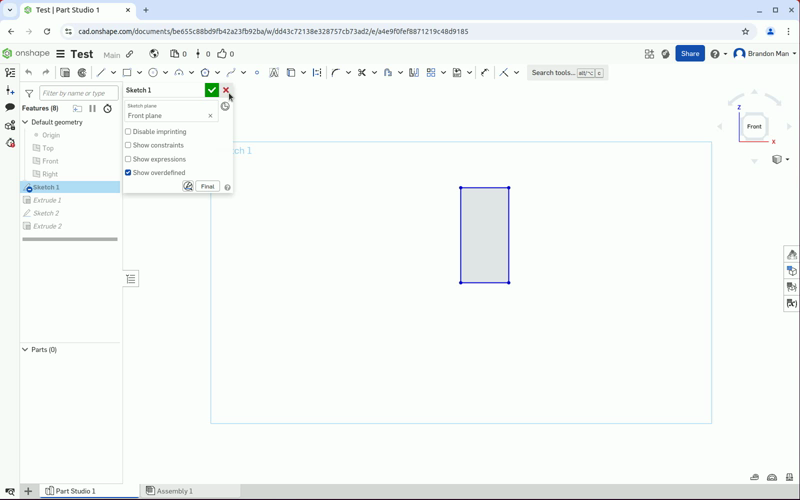
key(shift+s)
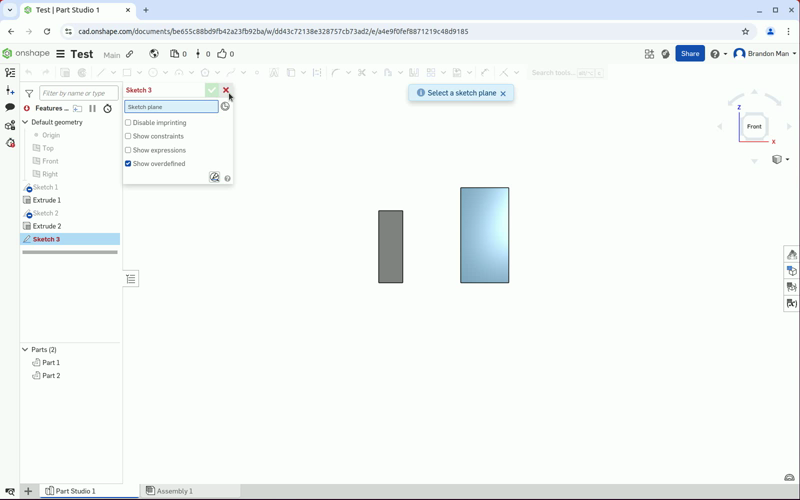
mouse_move(73, 163)
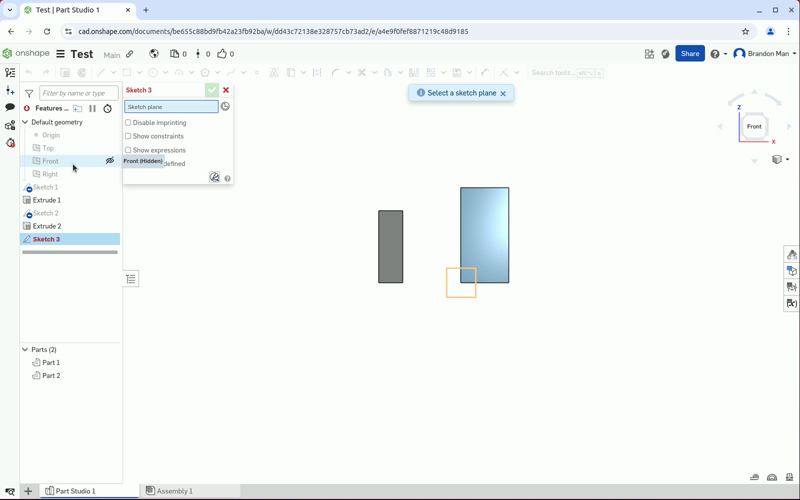
click(73, 163)
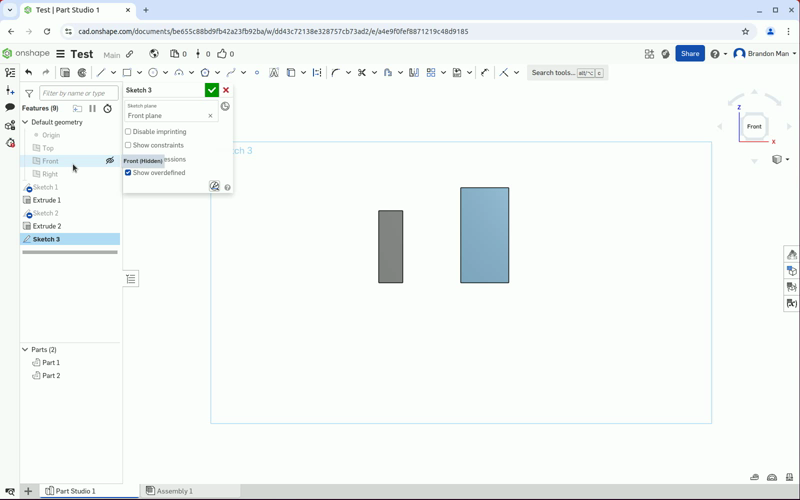
mouse_move(73, 352)
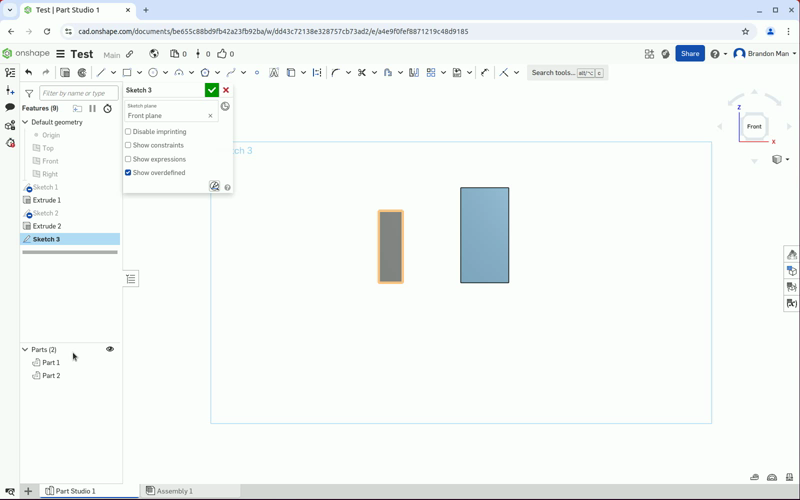
key(y)
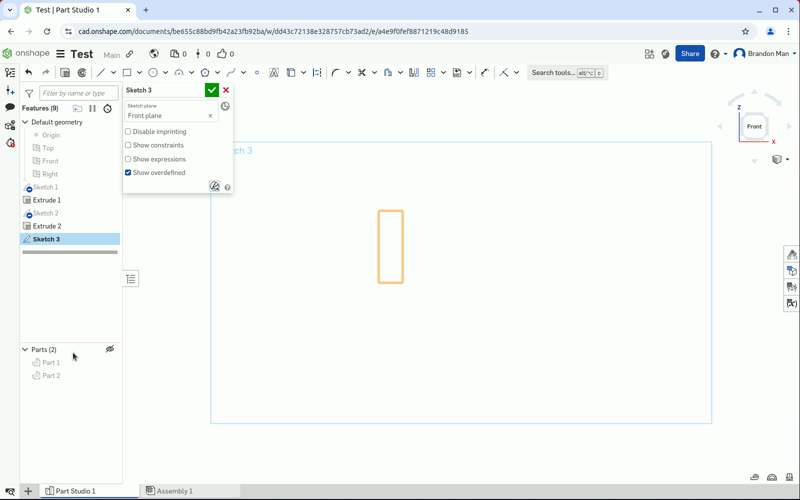
key(l)
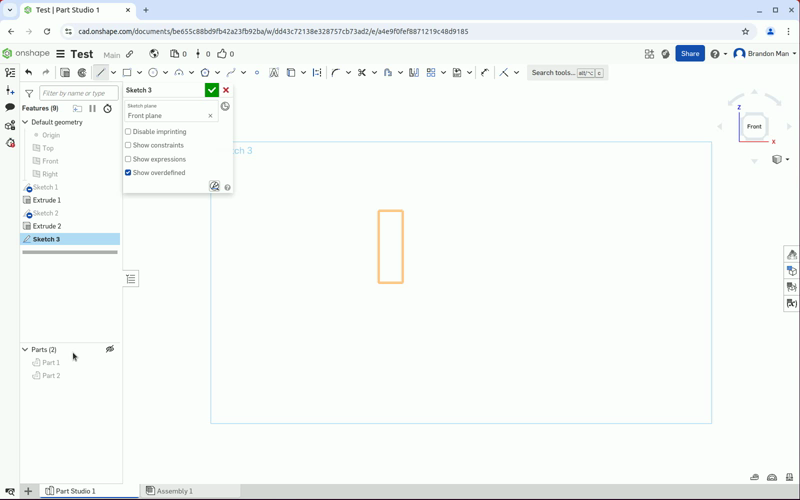
key_down(shift)
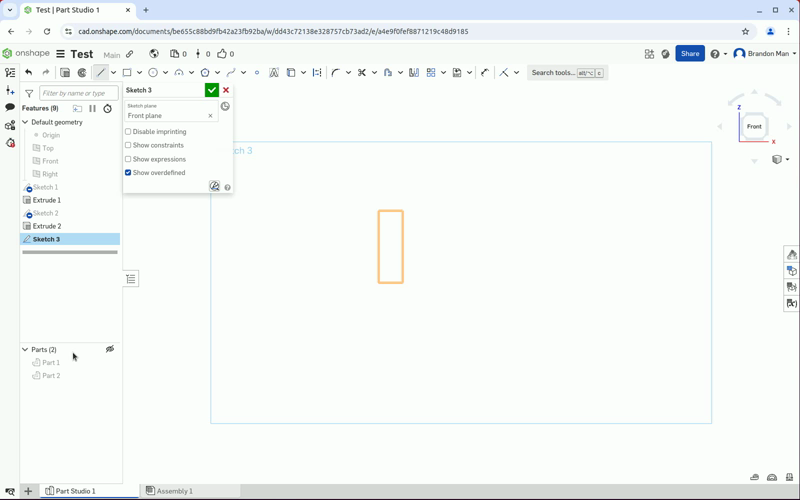
mouse_move(378, 362)
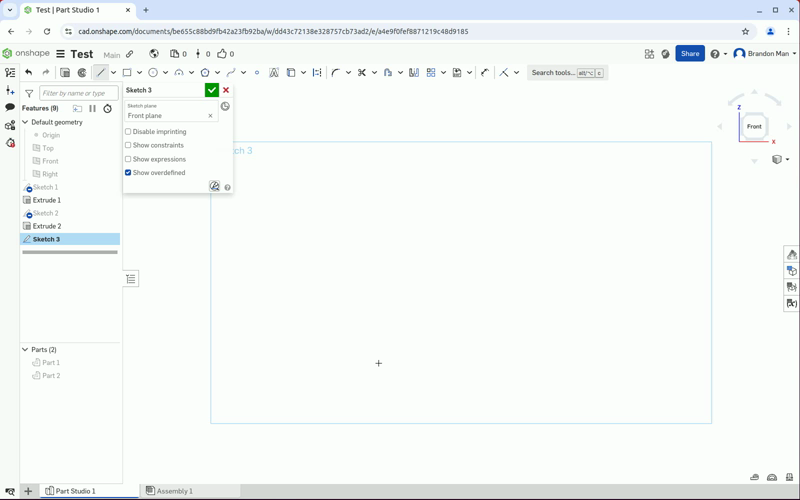
click(378, 362)
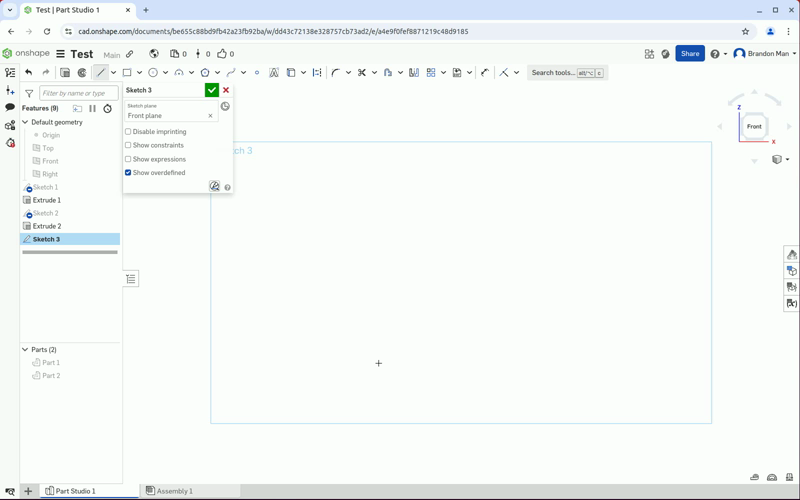
key_up(shift)
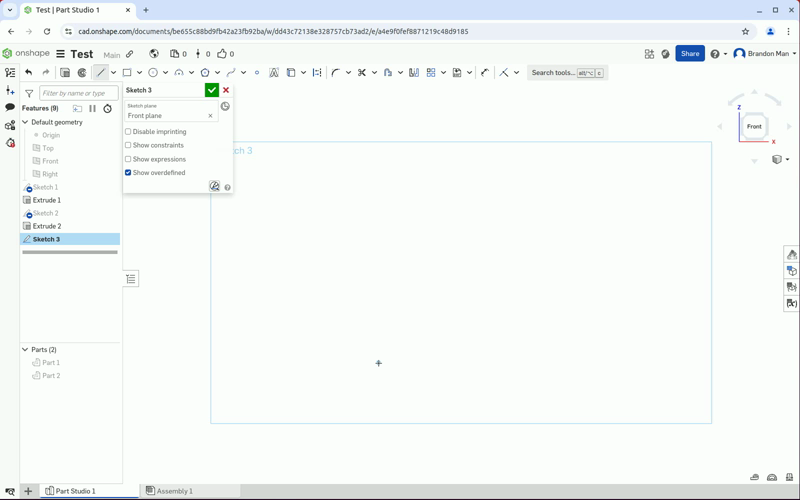
key_down(shift)
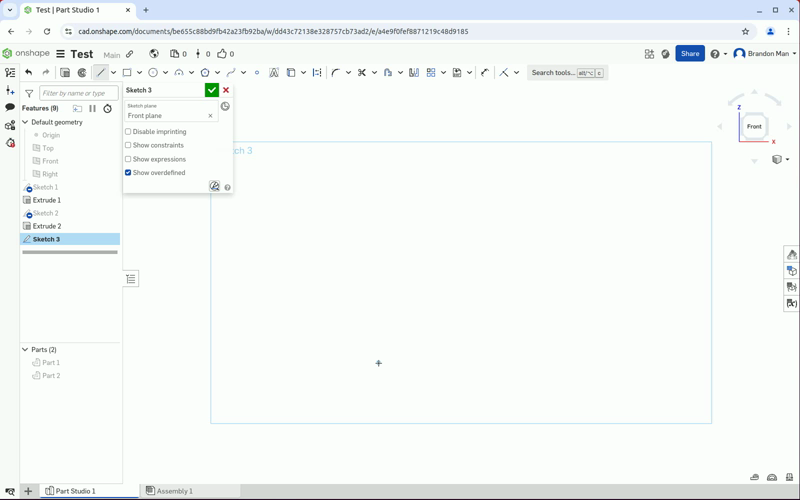
mouse_move(439, 362)
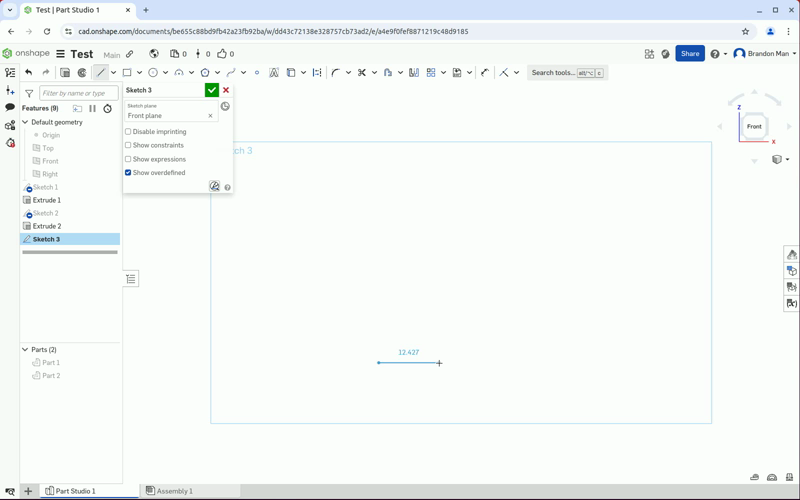
click(439, 362)
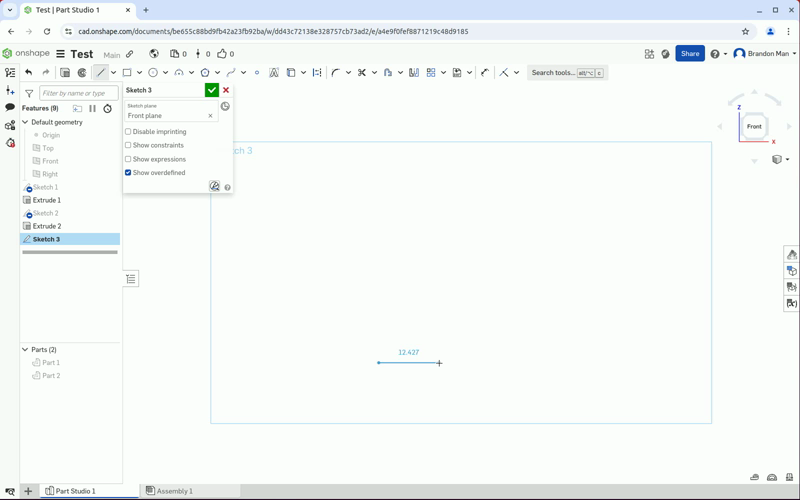
key_up(shift)
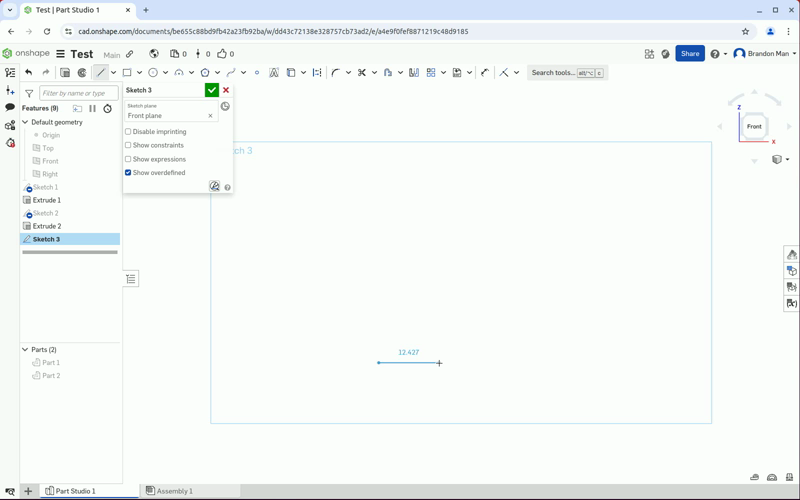
key_down(shift)
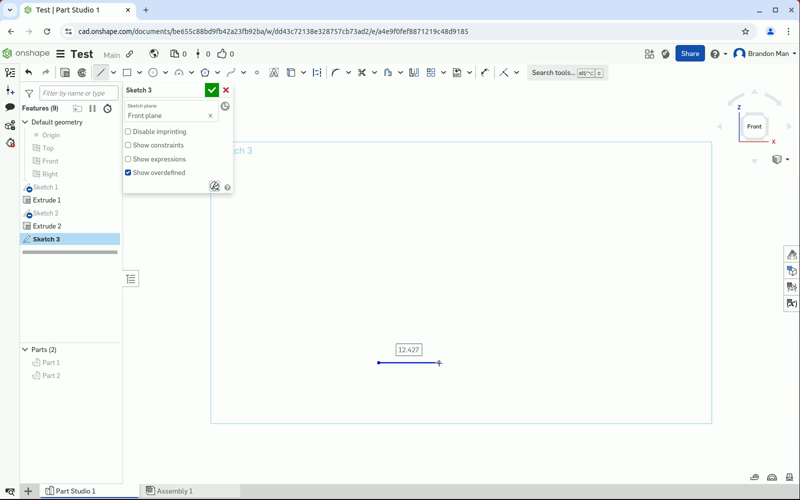
mouse_move(469, 362)
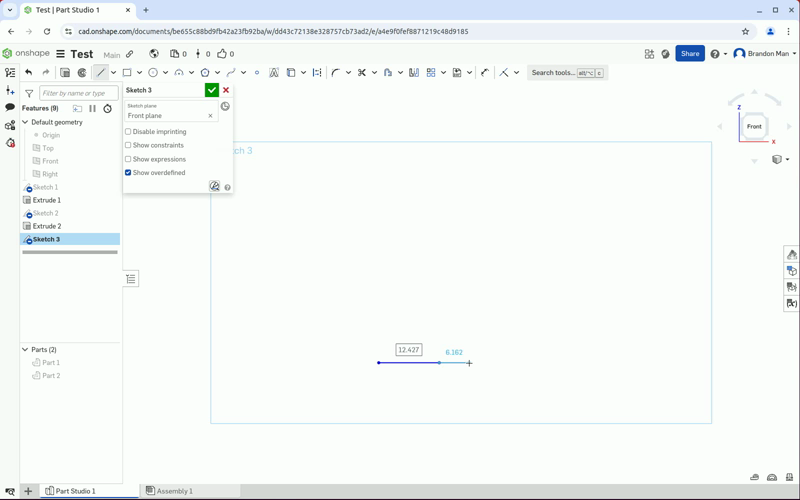
mouse_move(439, 350)
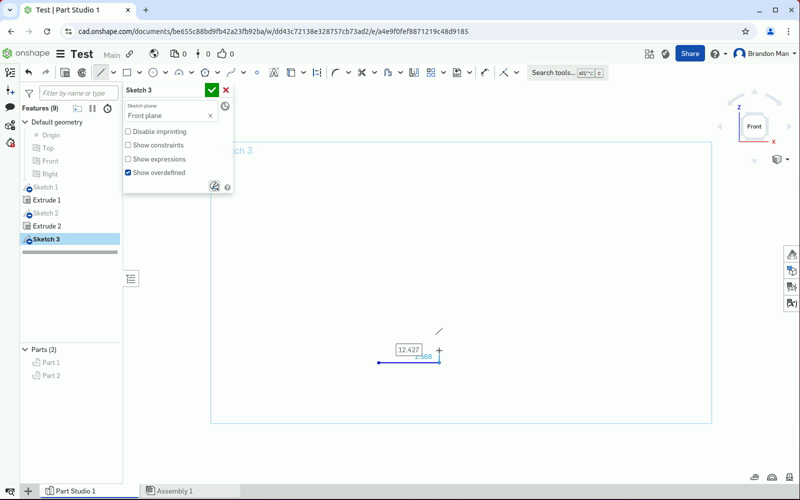
click(439, 350)
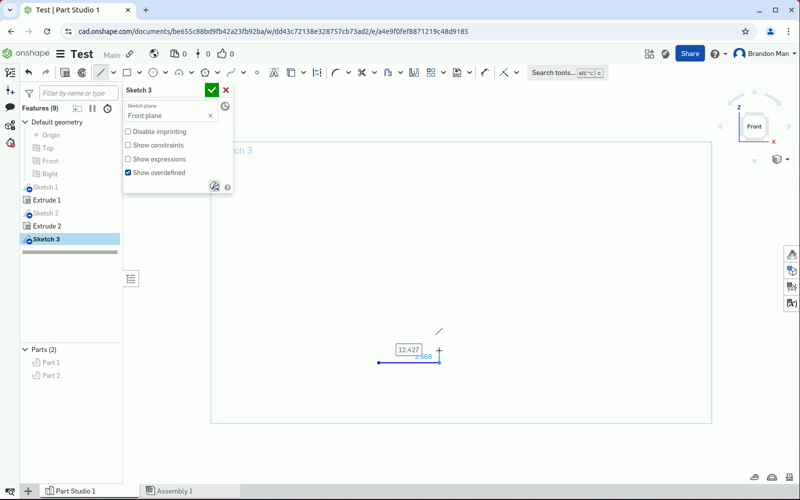
key_up(shift)
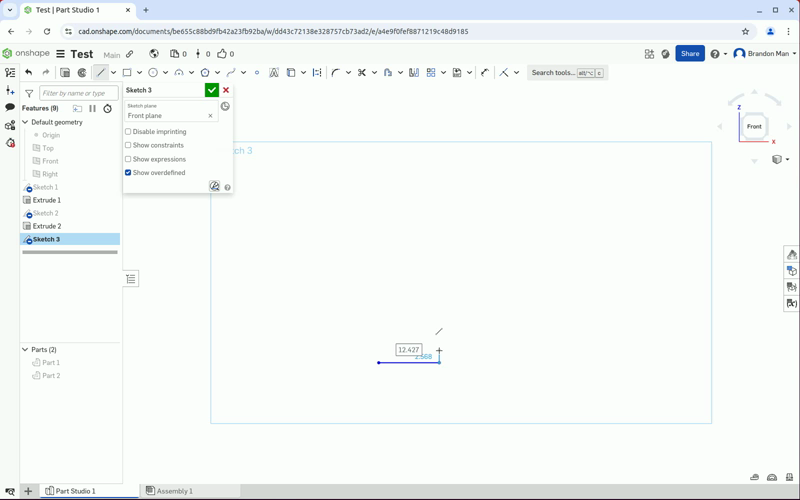
key_down(shift)
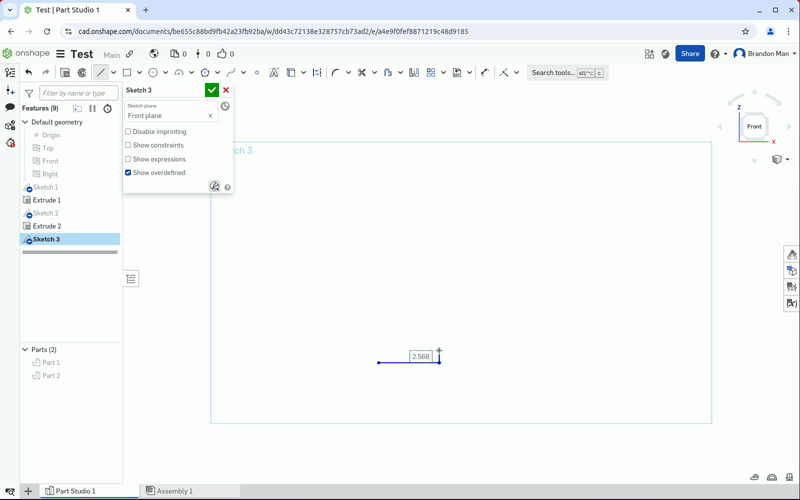
mouse_move(378, 350)
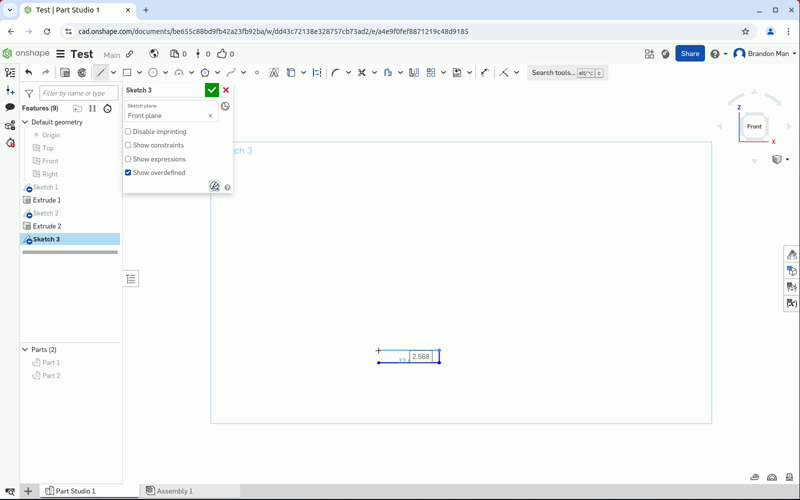
click(378, 350)
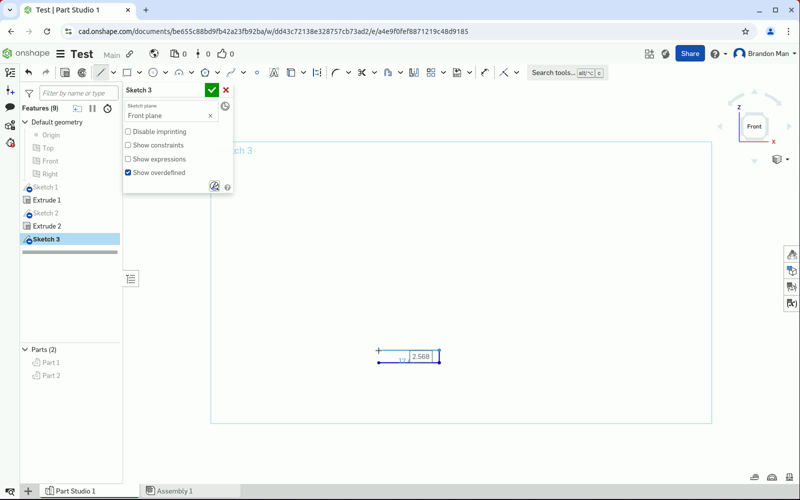
key_up(shift)
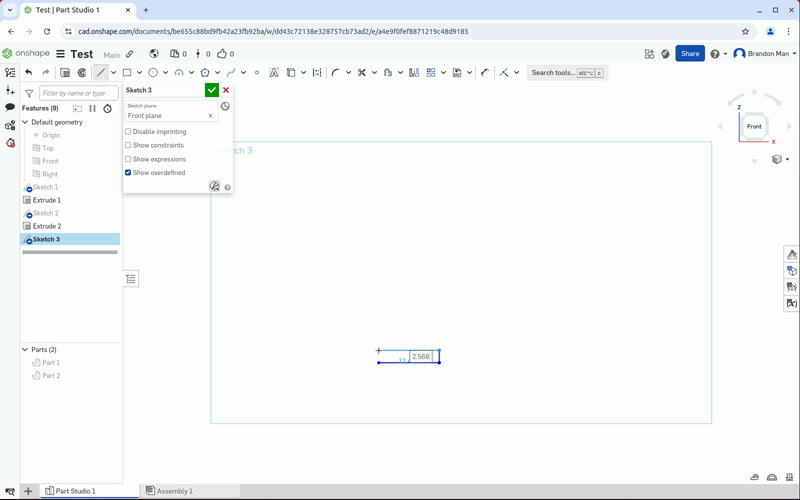
mouse_move(408, 350)
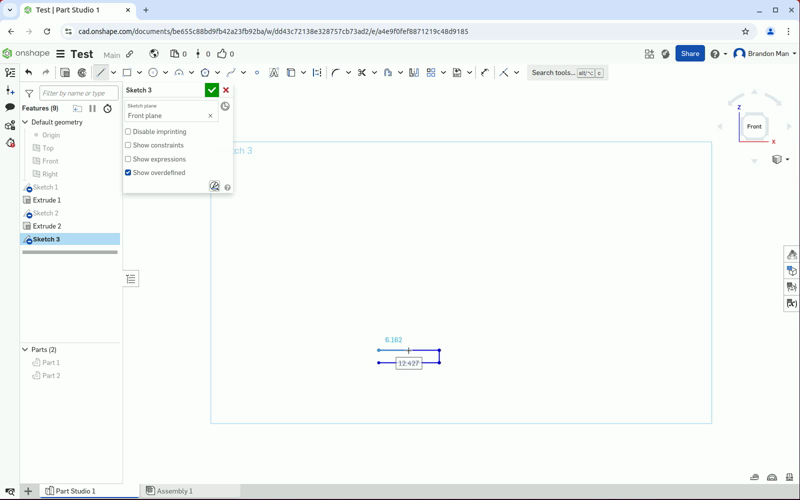
key_down(shift)
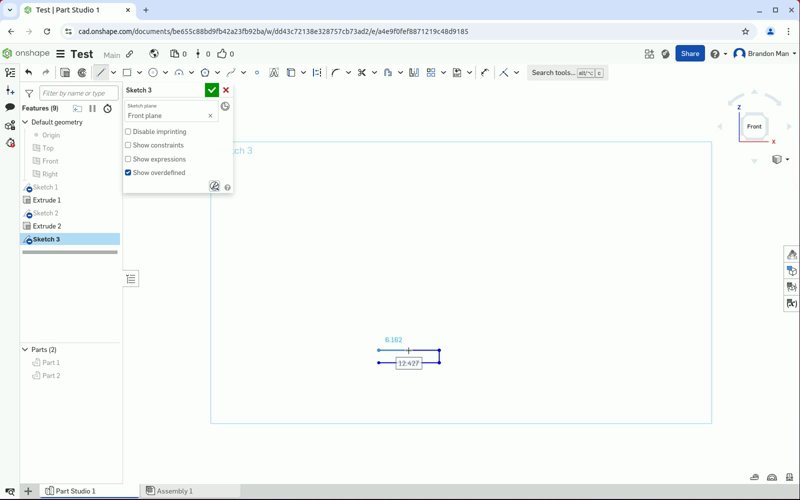
mouse_move(378, 362)
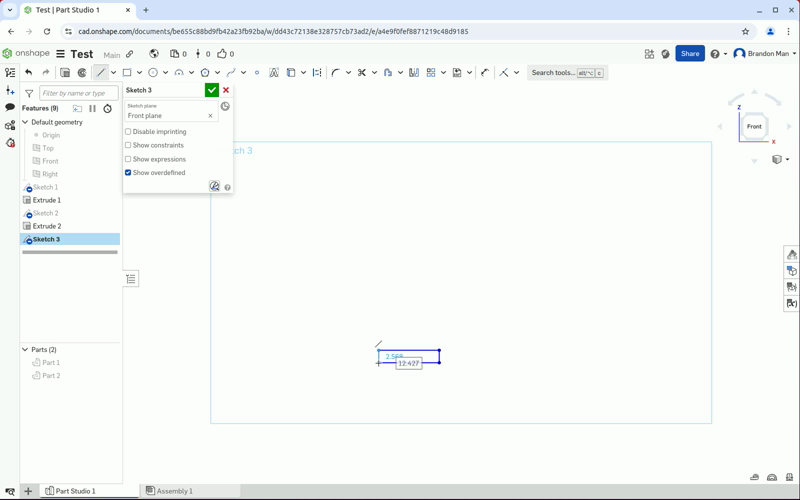
key_up(shift)
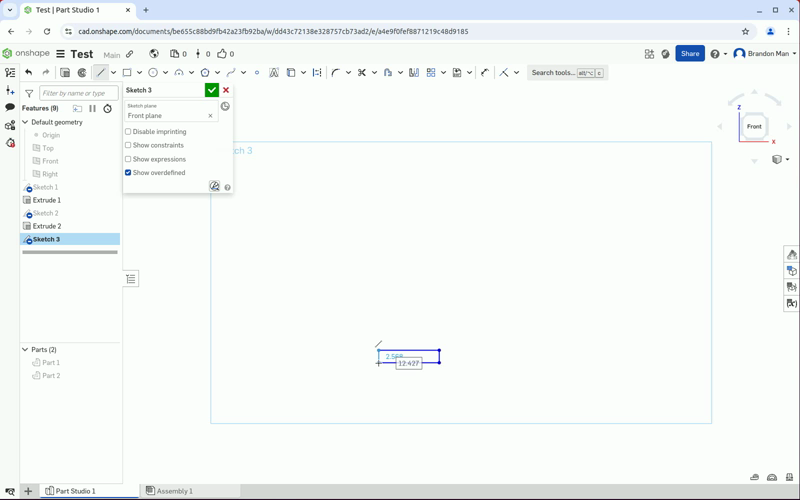
click(378, 362)
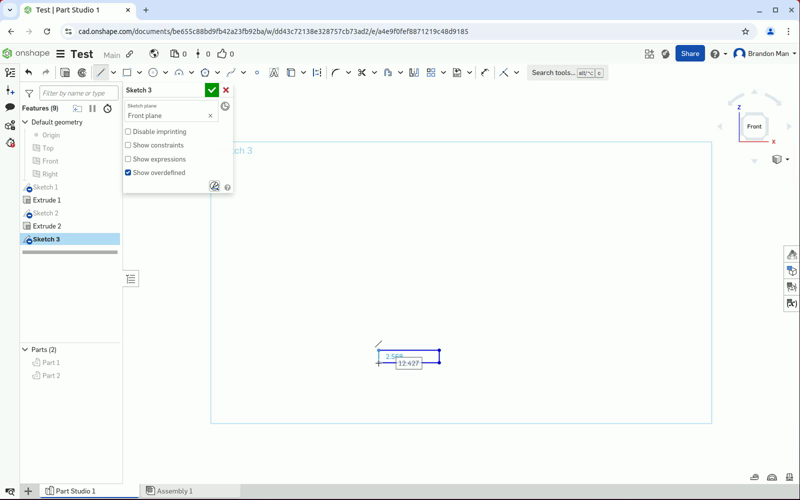
key(esc)
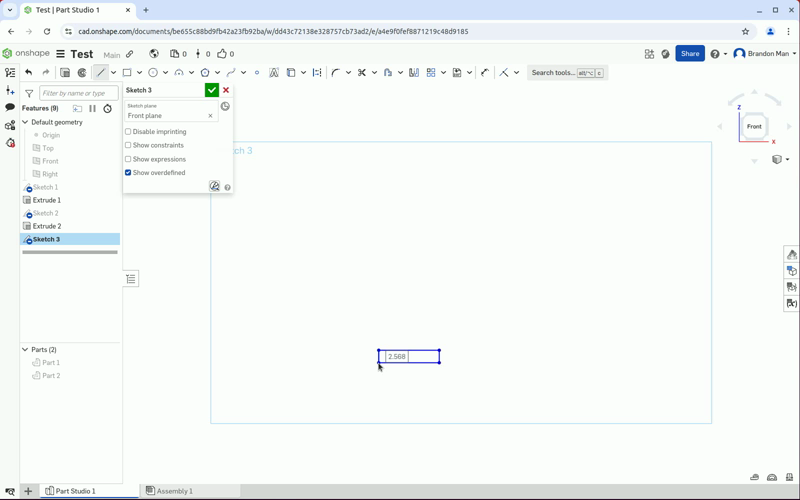
mouse_move(436, 357)
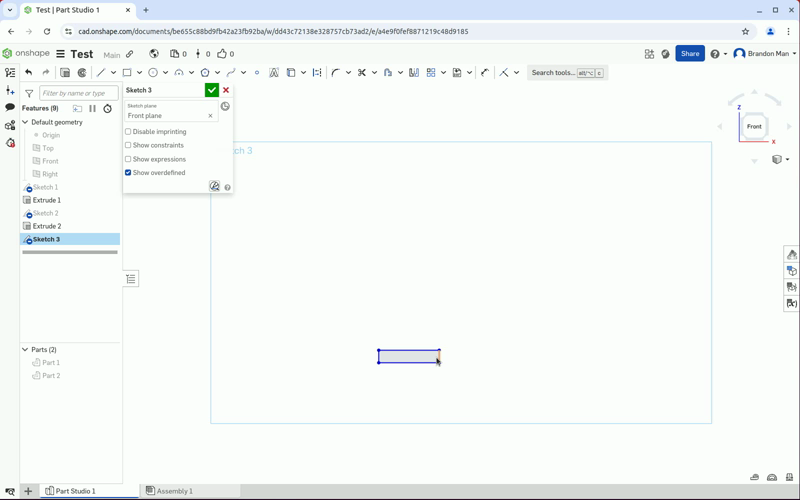
scroll(6)
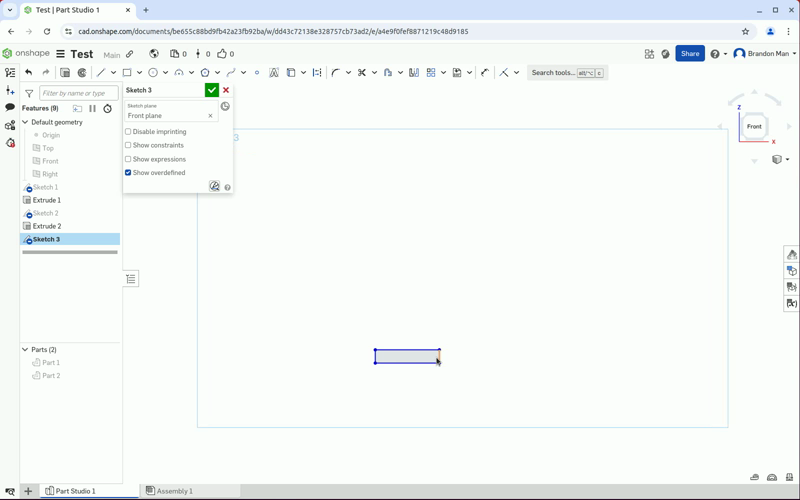
scroll(6)
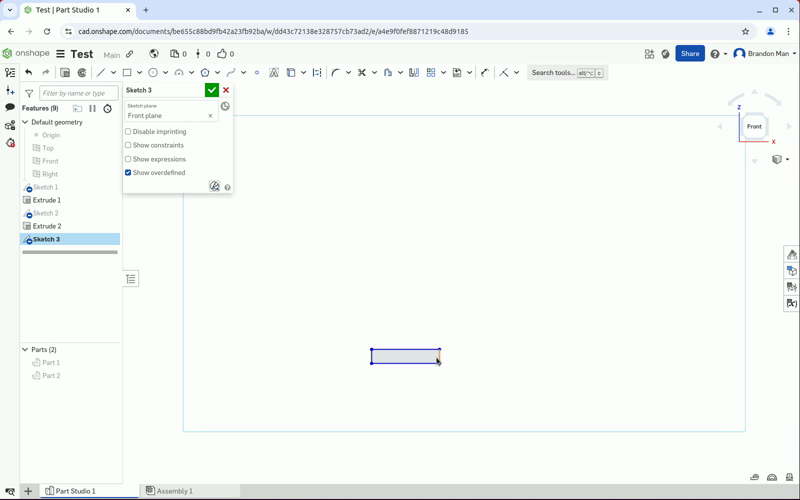
scroll(6)
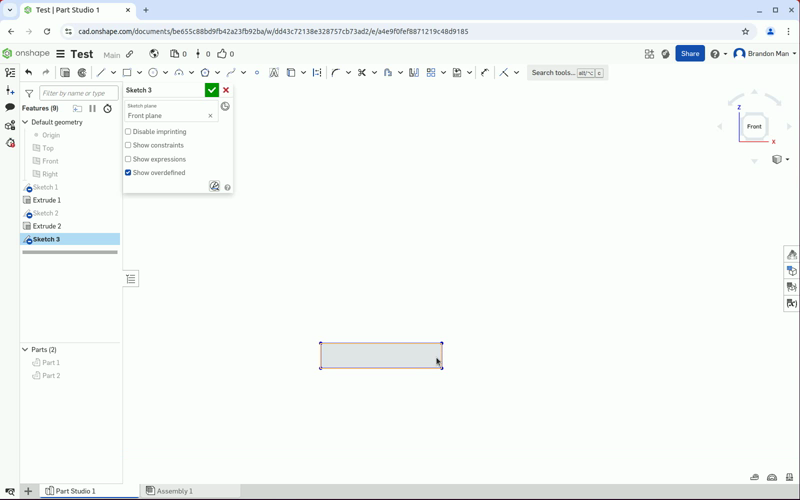
scroll(6)
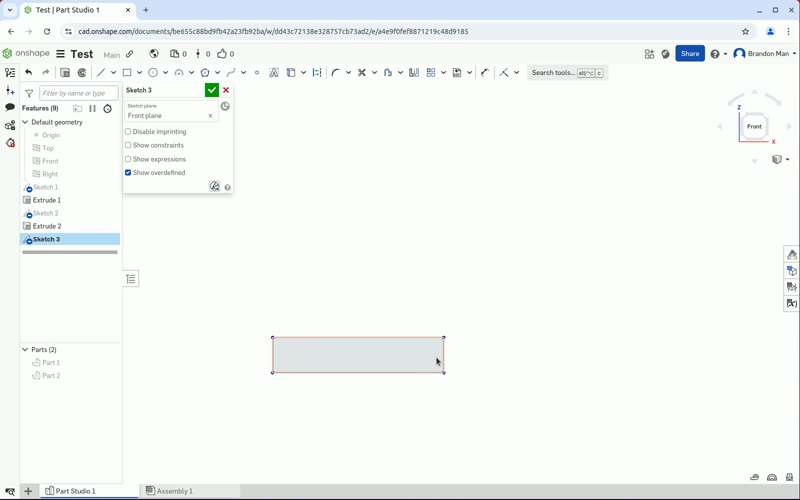
scroll(6)
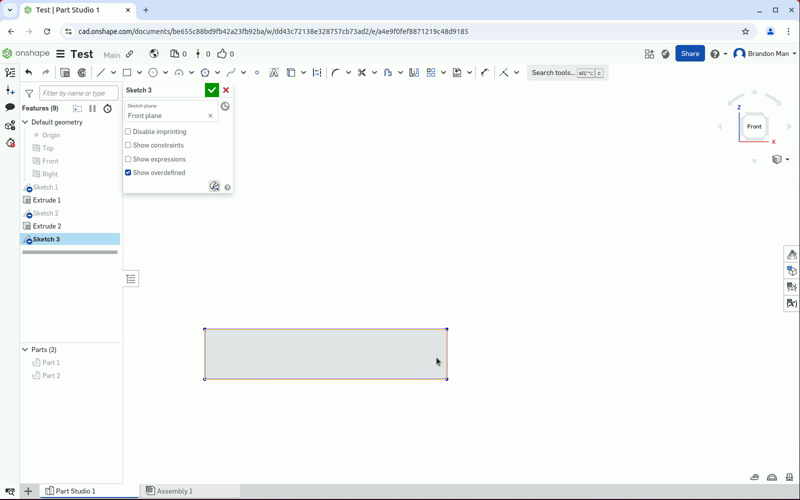
scroll(6)
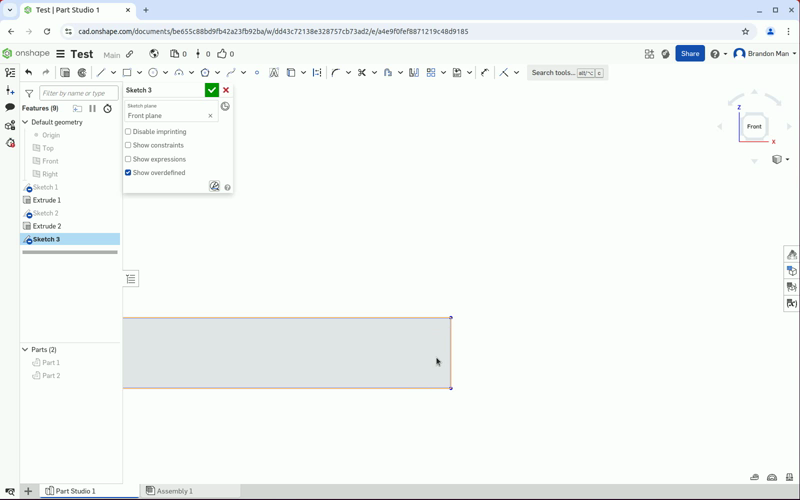
scroll(6)
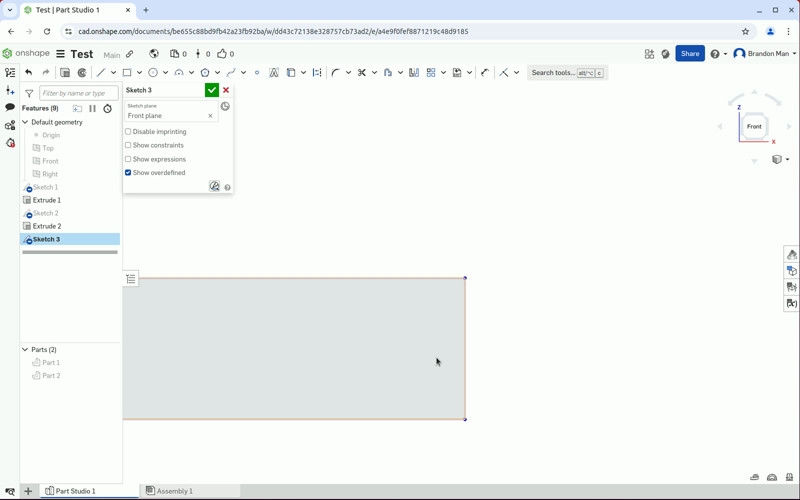
click(436, 357)
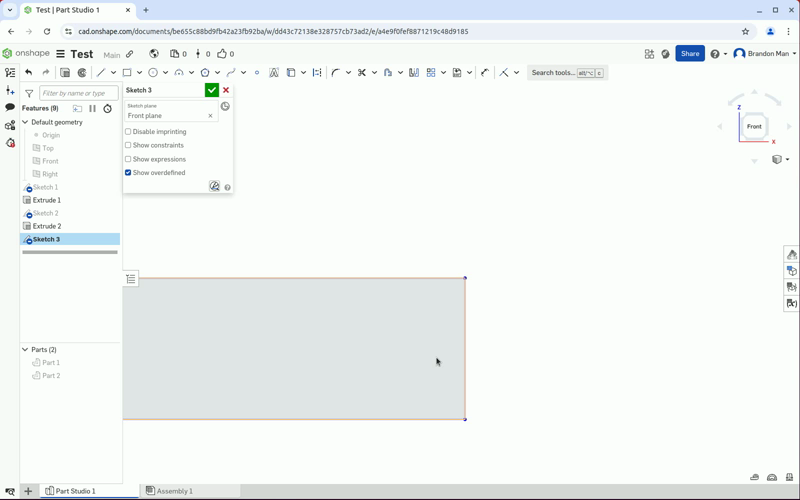
scroll(-6)
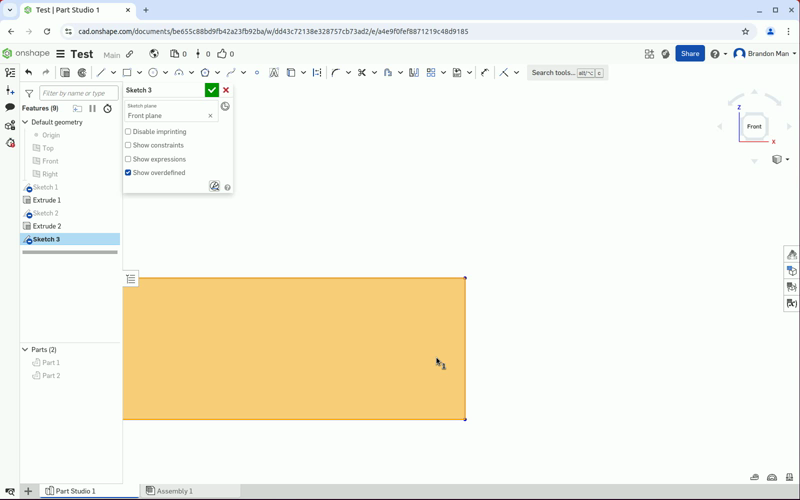
scroll(-6)
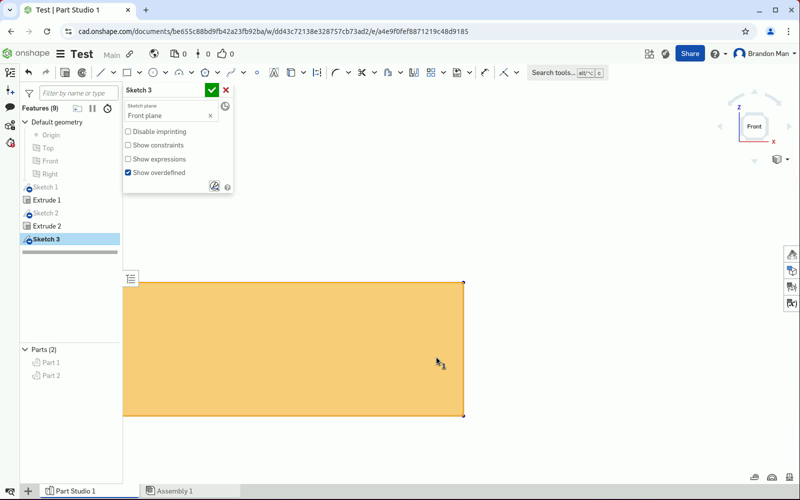
scroll(-6)
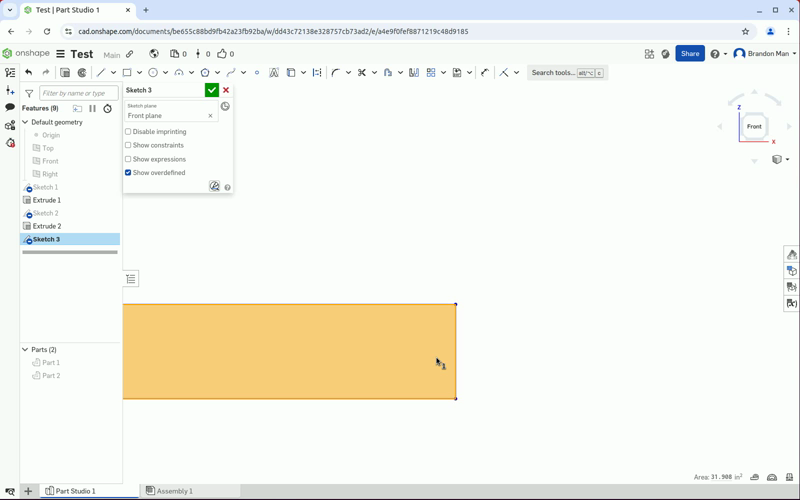
scroll(-6)
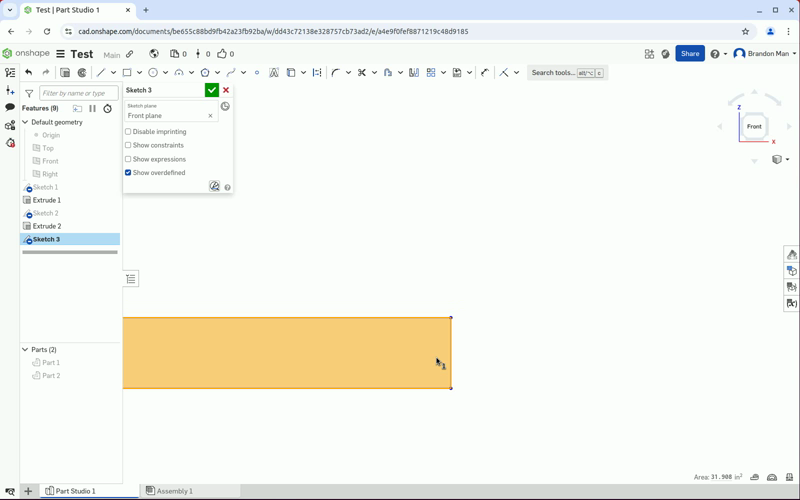
scroll(-6)
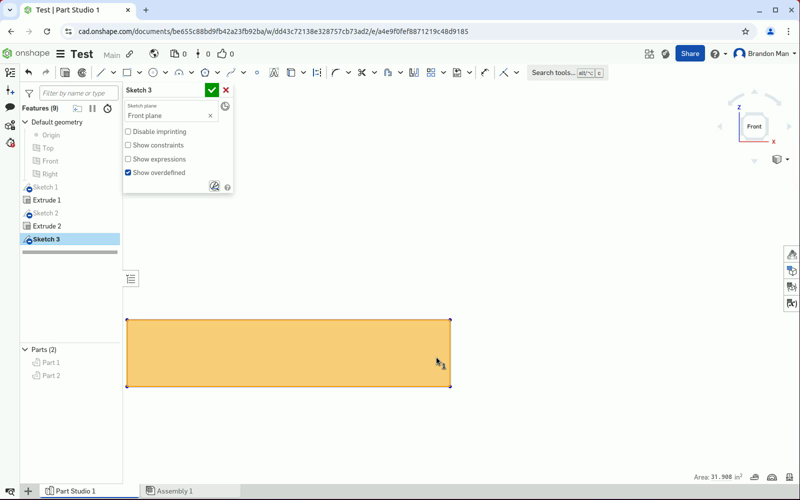
scroll(-6)
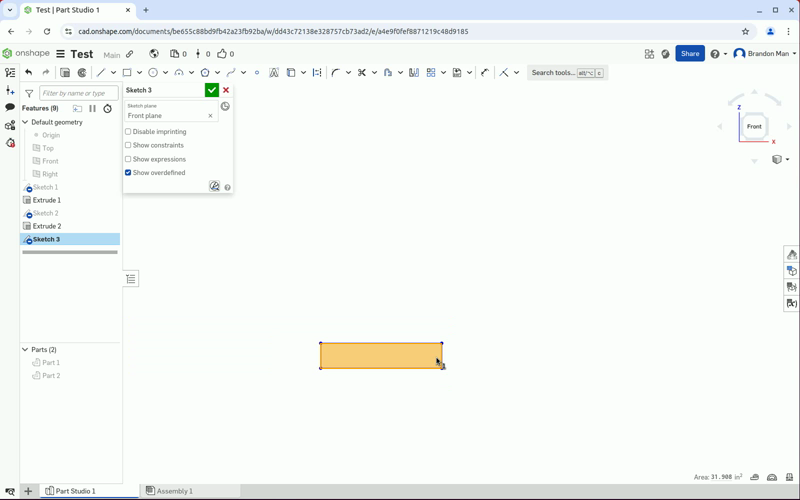
scroll(-6)
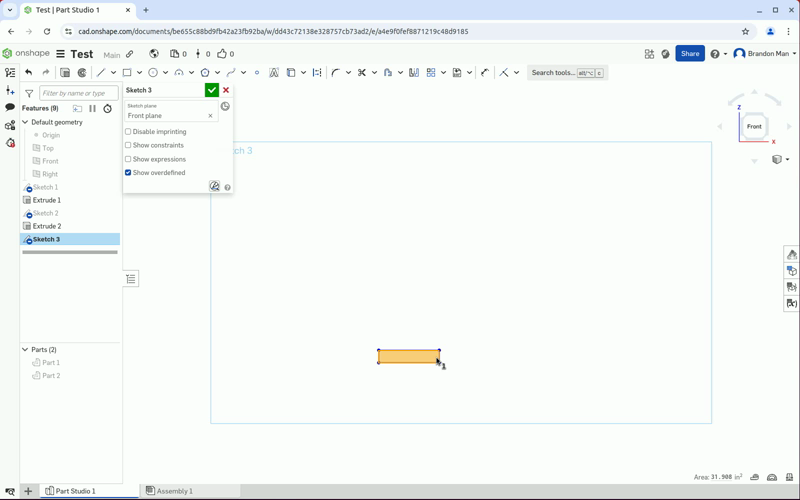
mouse_move(73, 352)
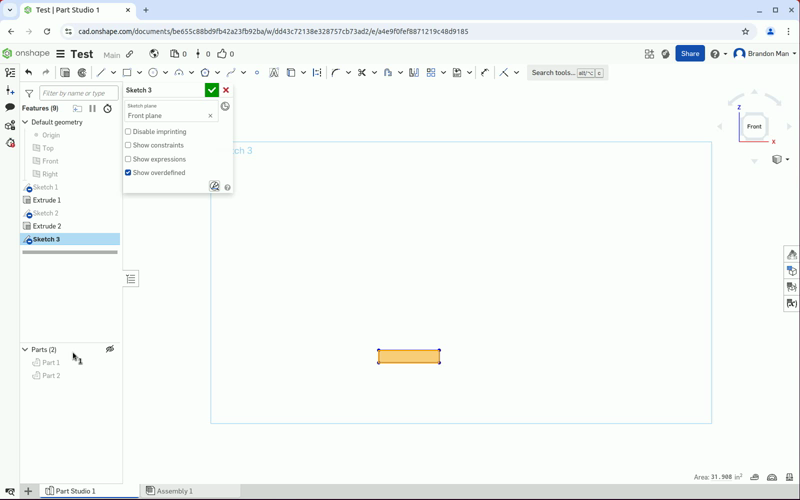
key(shift+y)
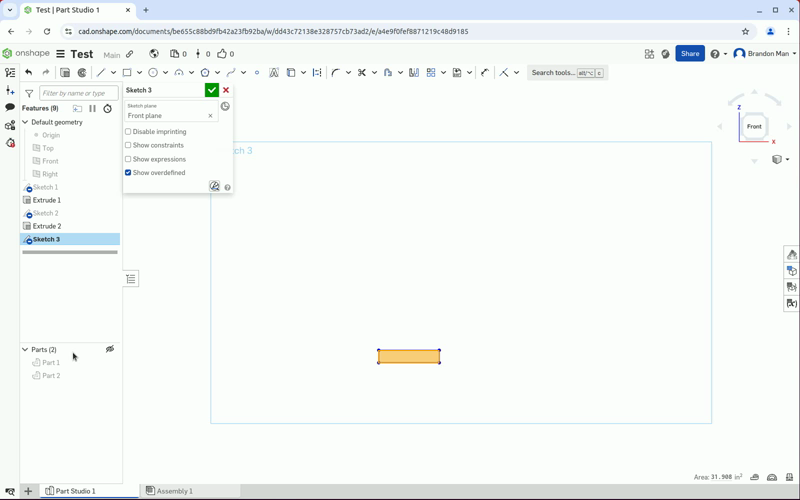
key(shift+e)
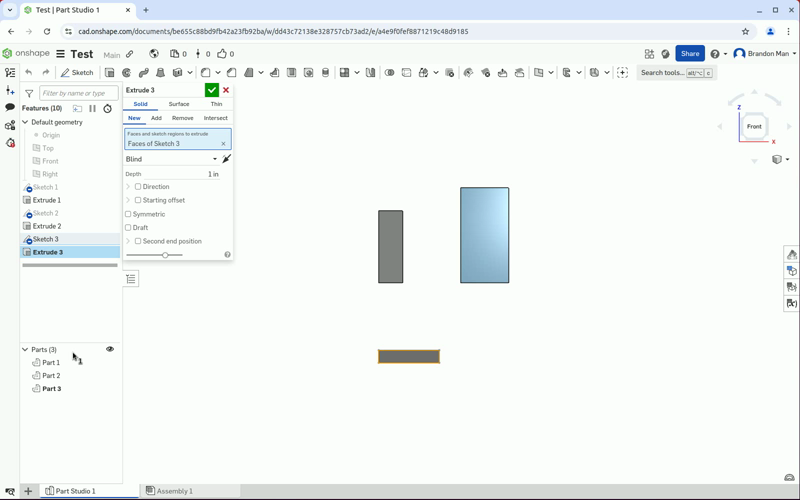
mouse_move(143, 106)
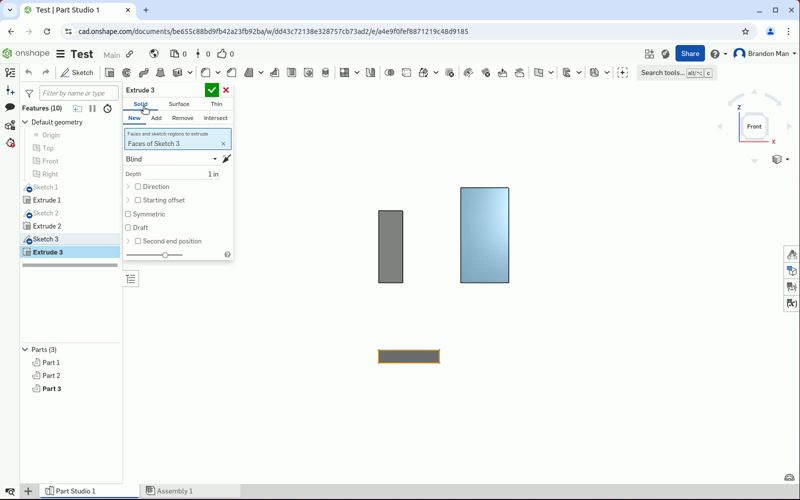
click(143, 106)
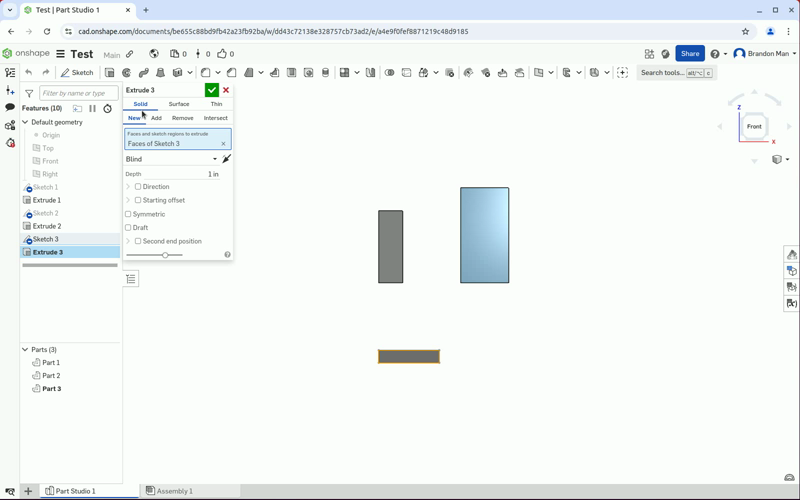
mouse_move(137, 120)
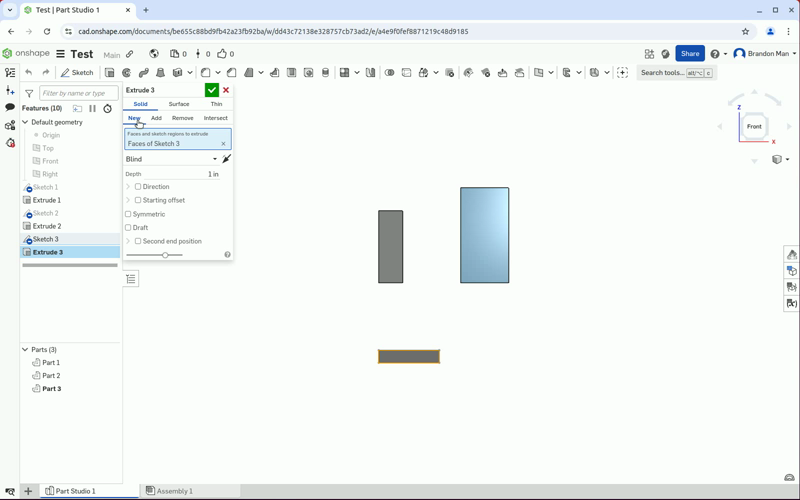
click(137, 120)
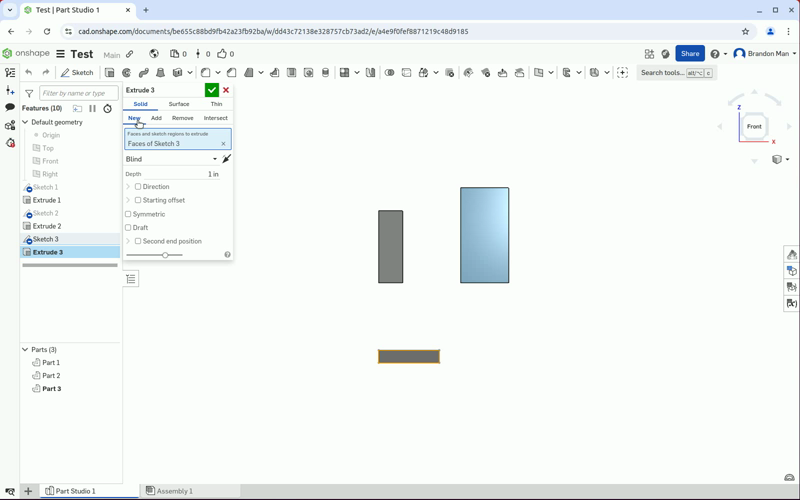
key(tab, 4)
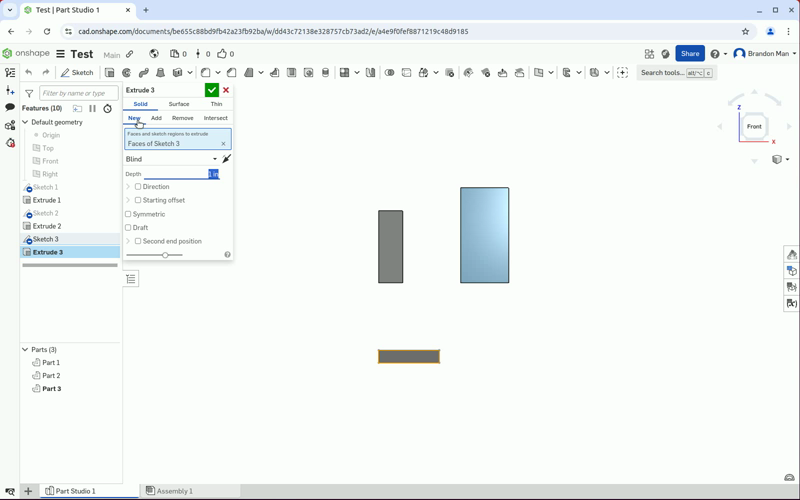
text(2.407)
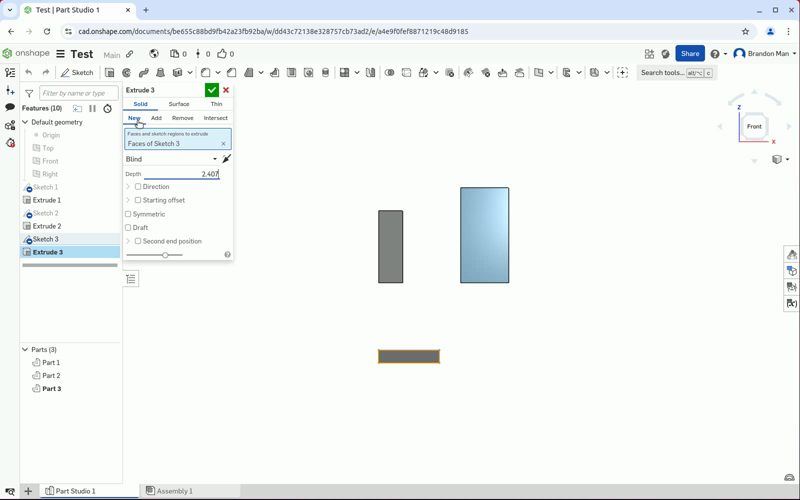
key(enter)
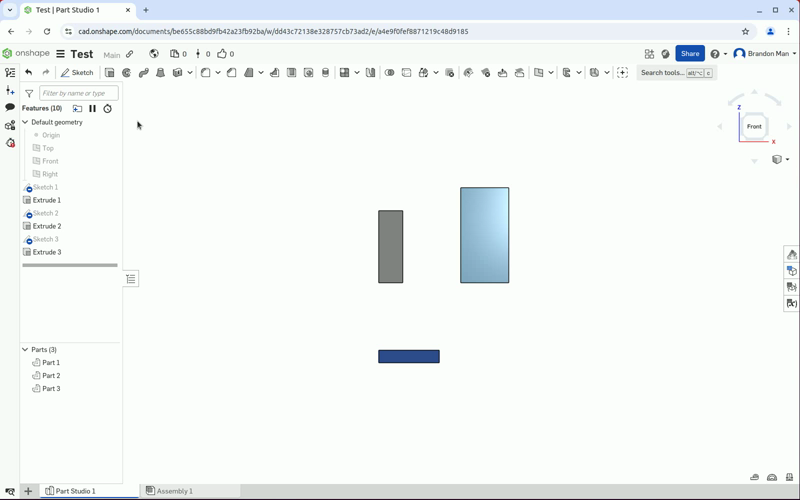
key(shift+h)
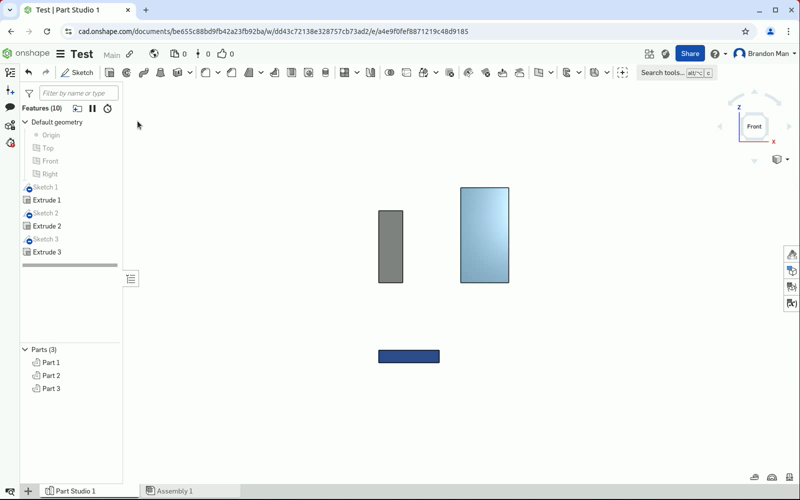
key(shift+h)
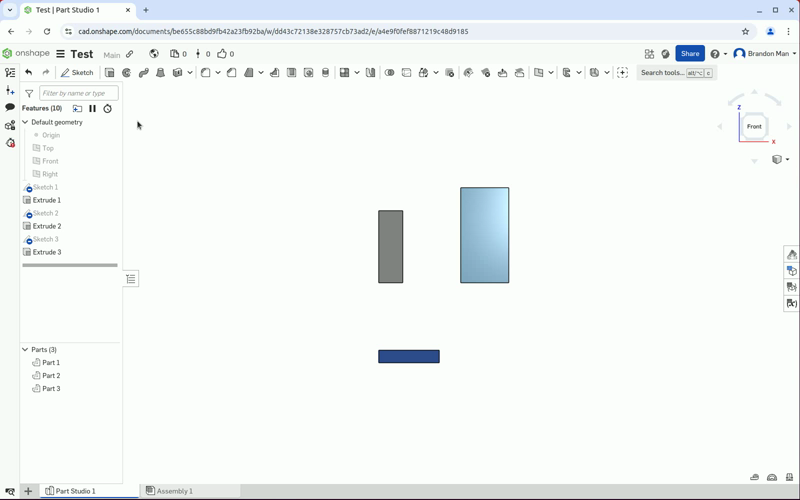
mouse_move(73, 189)
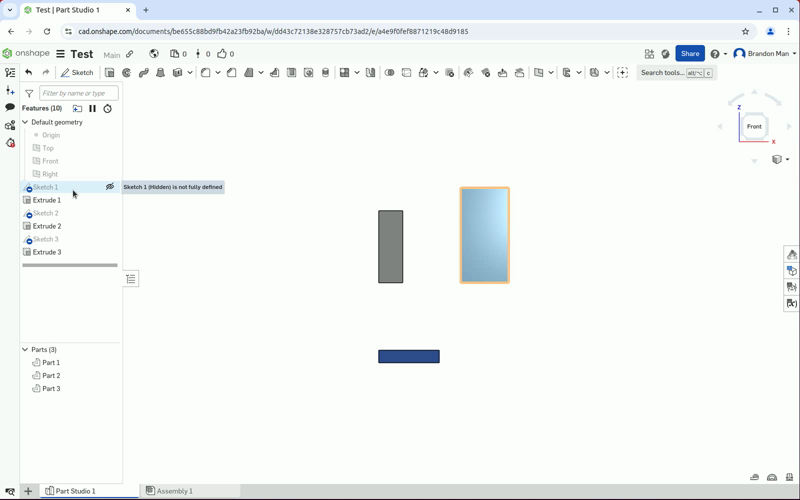
click(73, 189)
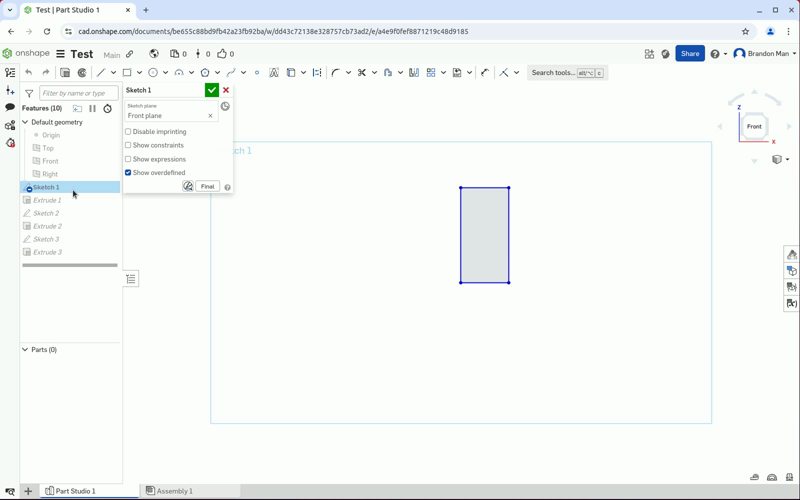
mouse_move(229, 92)
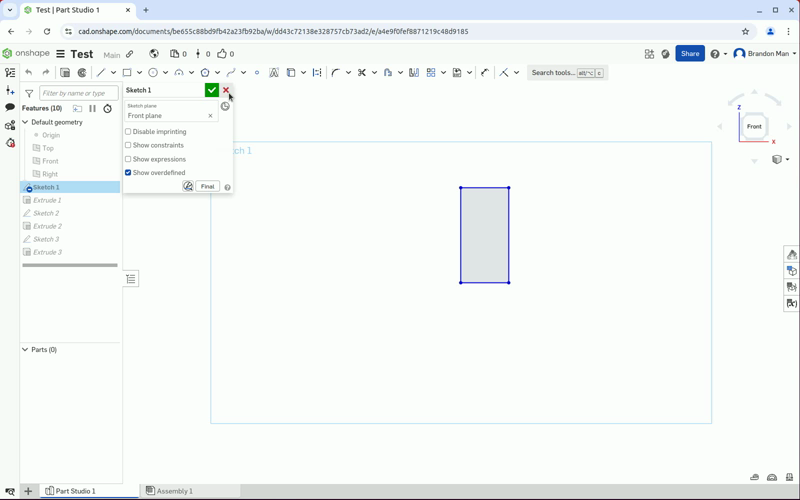
click(229, 92)
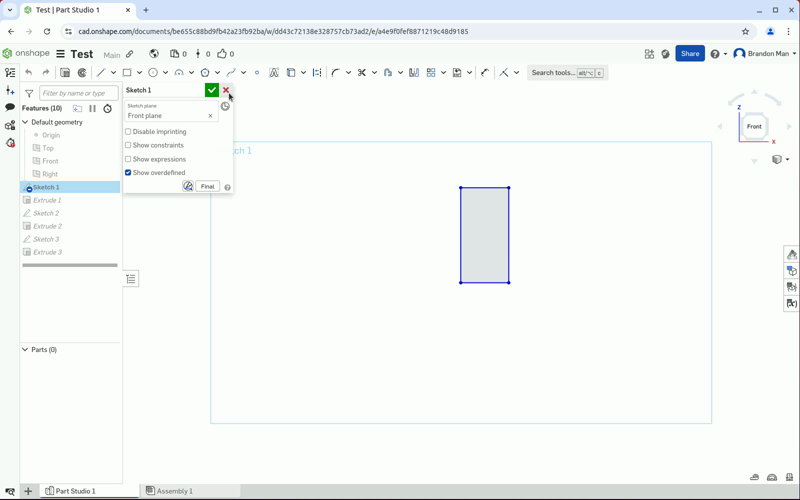
key(shift+s)
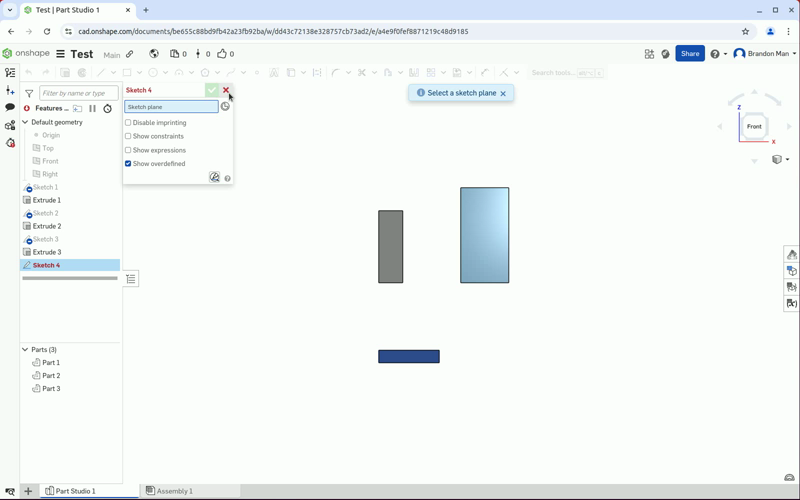
mouse_move(73, 163)
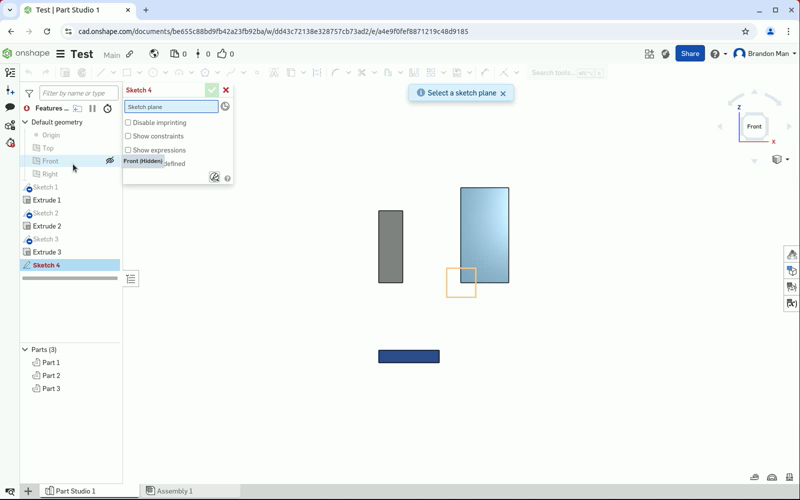
click(73, 163)
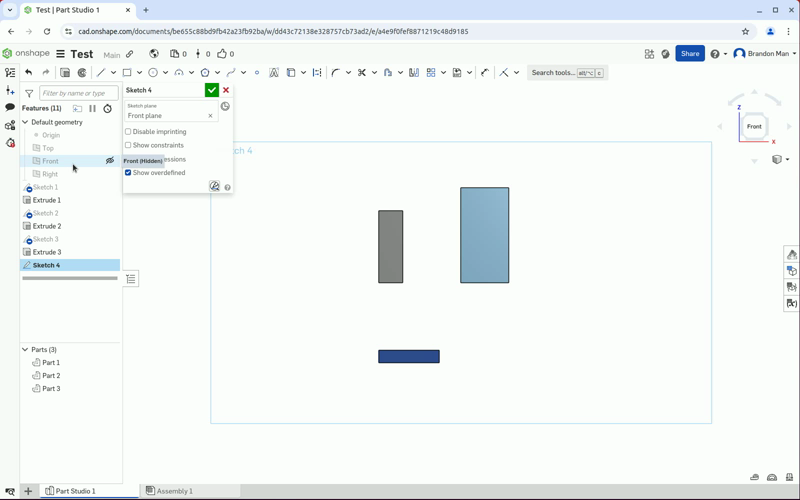
mouse_move(73, 352)
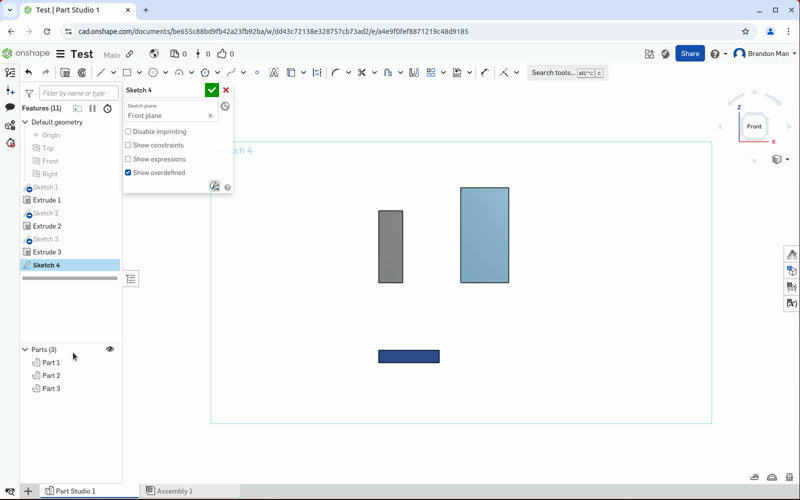
key(y)
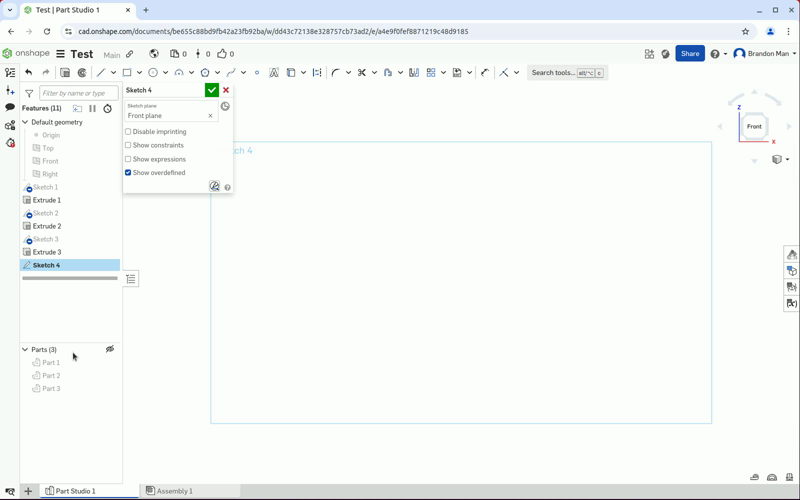
key(l)
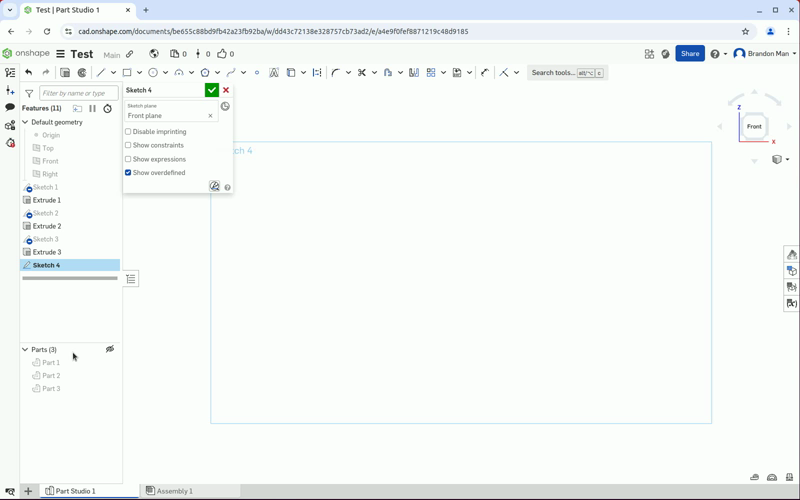
key_down(shift)
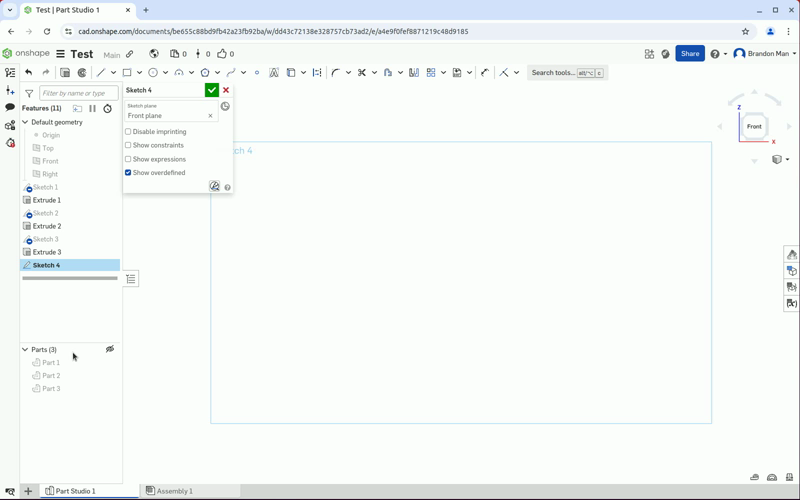
mouse_move(460, 395)
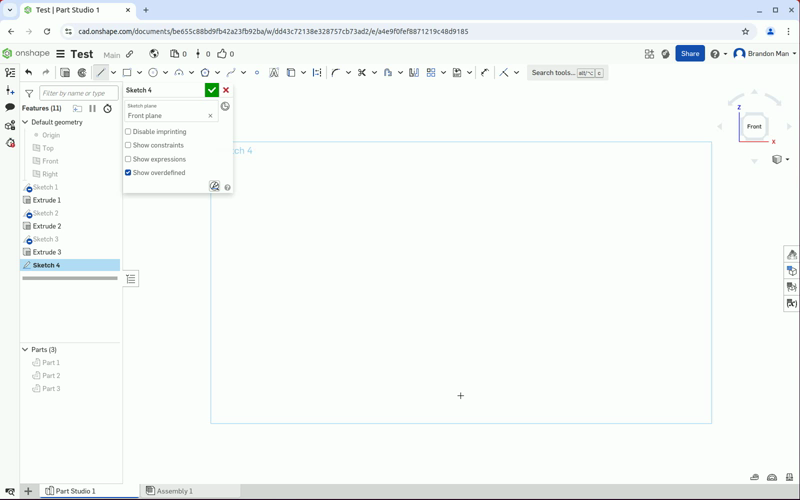
click(460, 395)
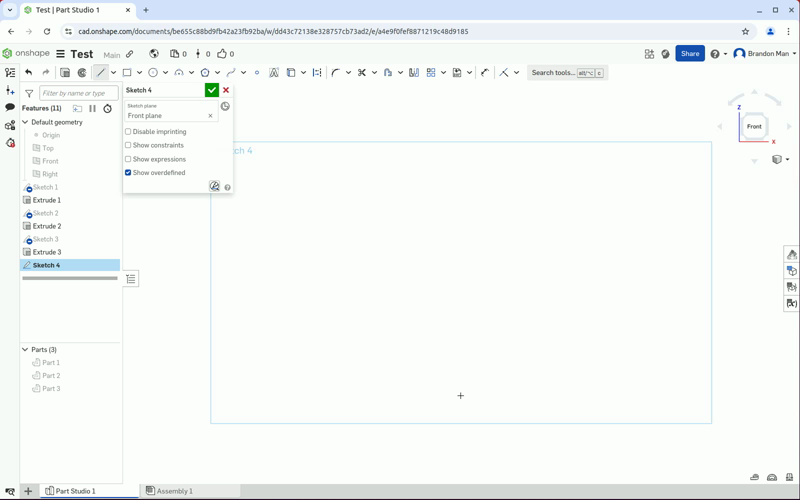
key_up(shift)
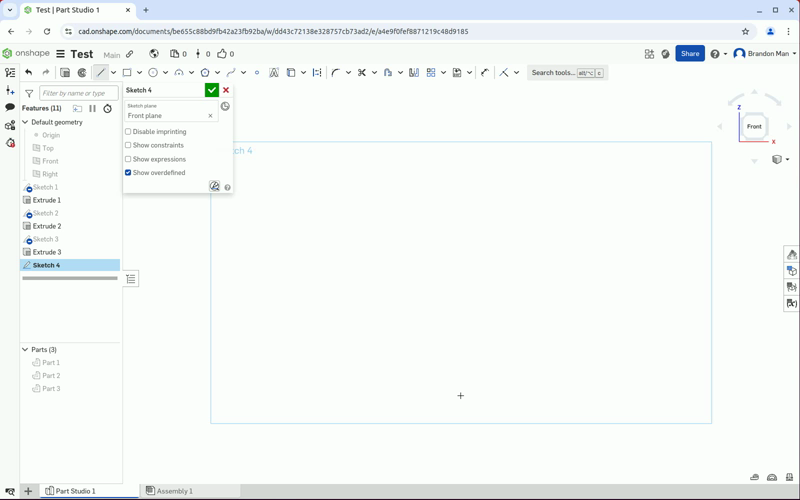
key_down(shift)
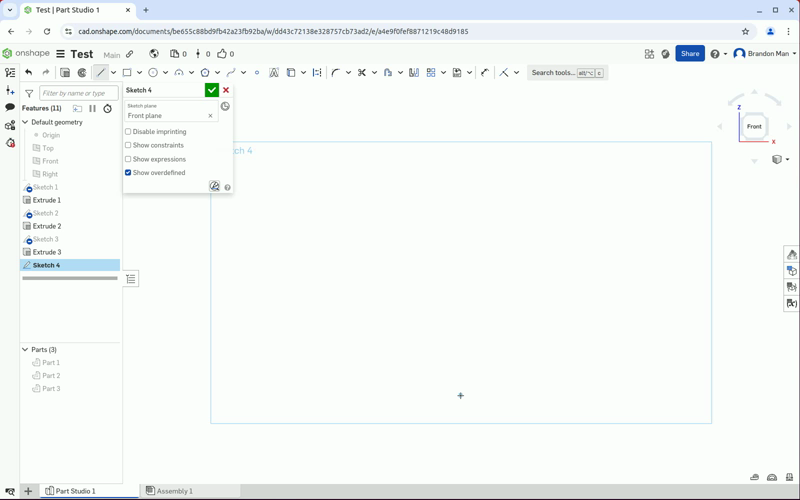
mouse_move(490, 395)
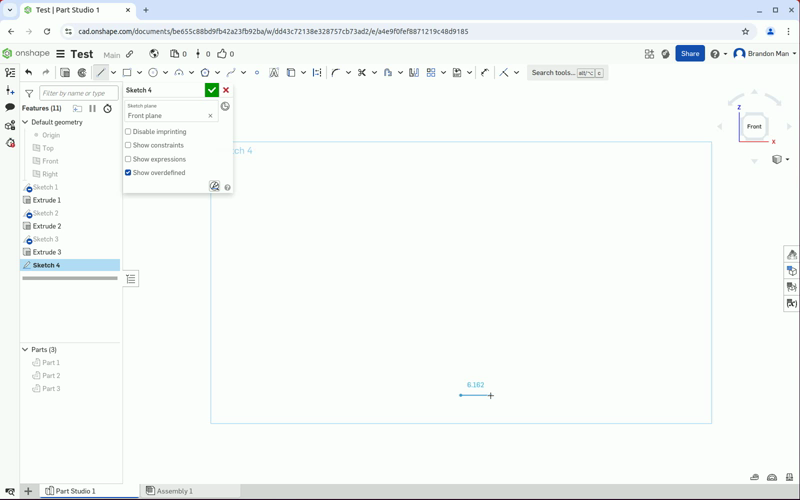
mouse_move(496, 395)
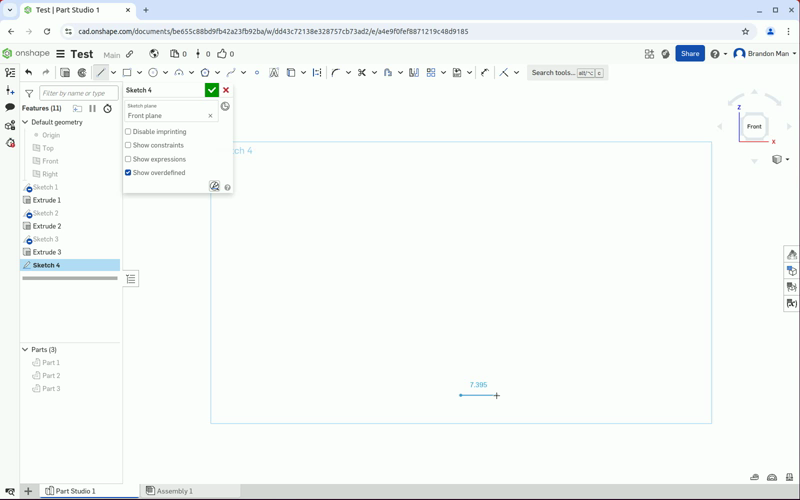
click(496, 395)
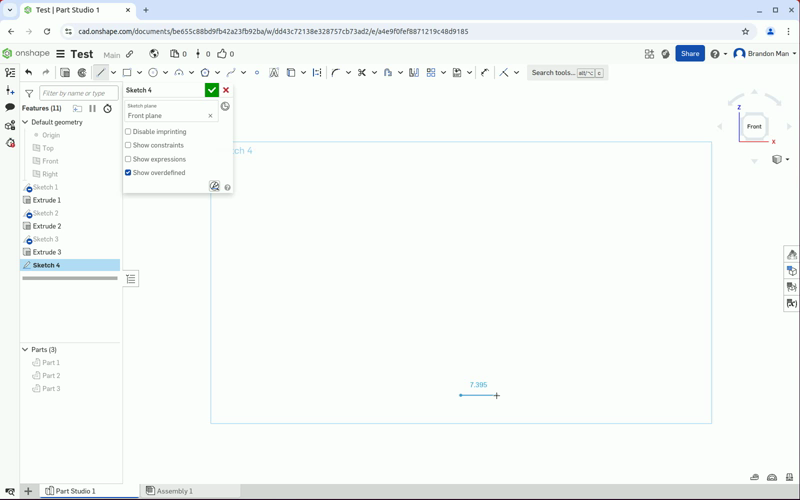
key_up(shift)
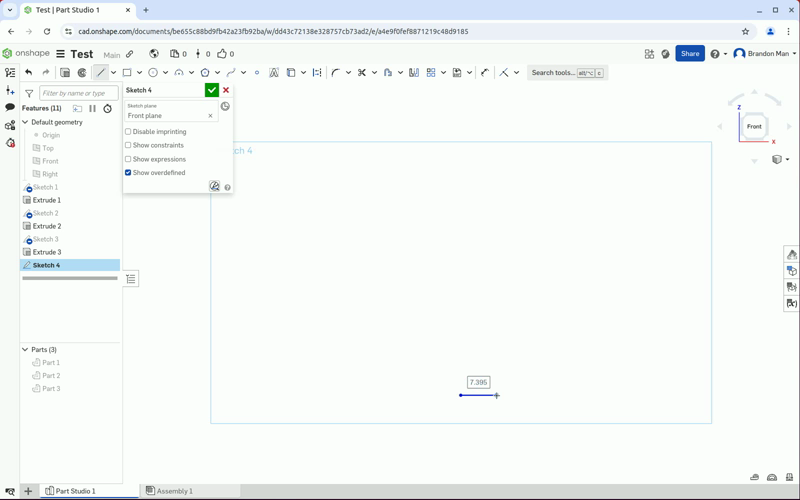
key_down(shift)
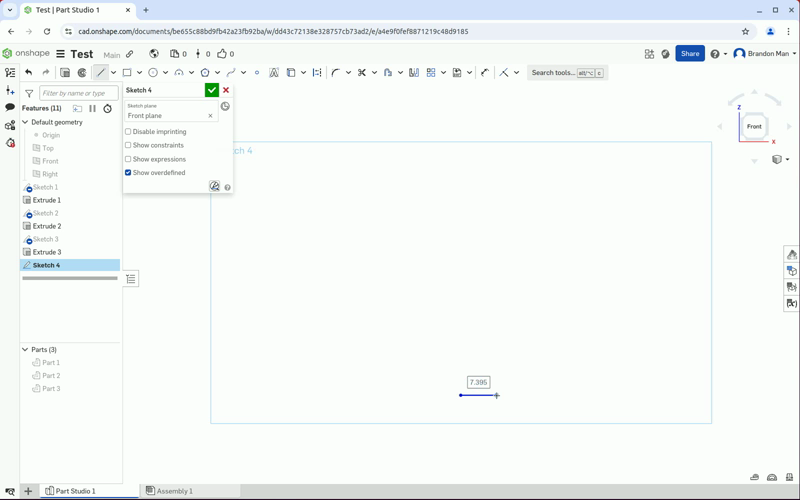
mouse_move(496, 312)
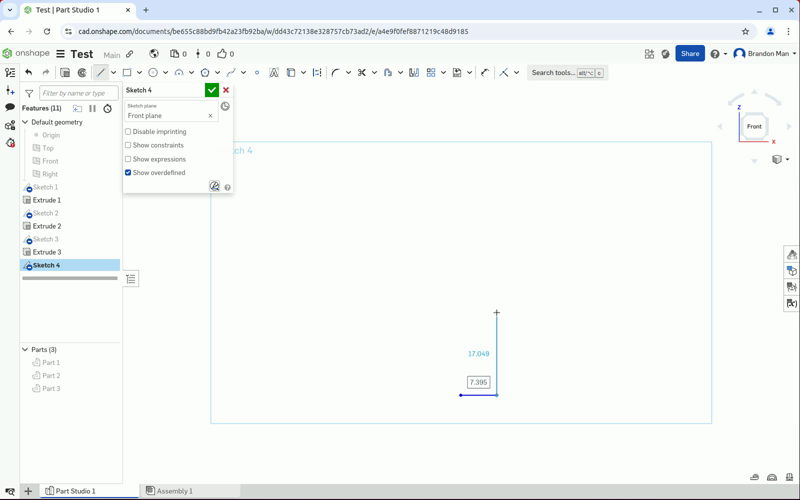
click(496, 312)
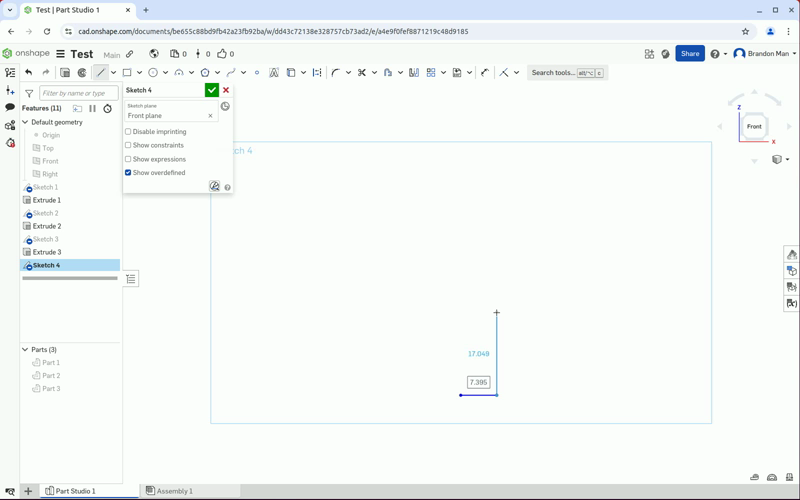
key_up(shift)
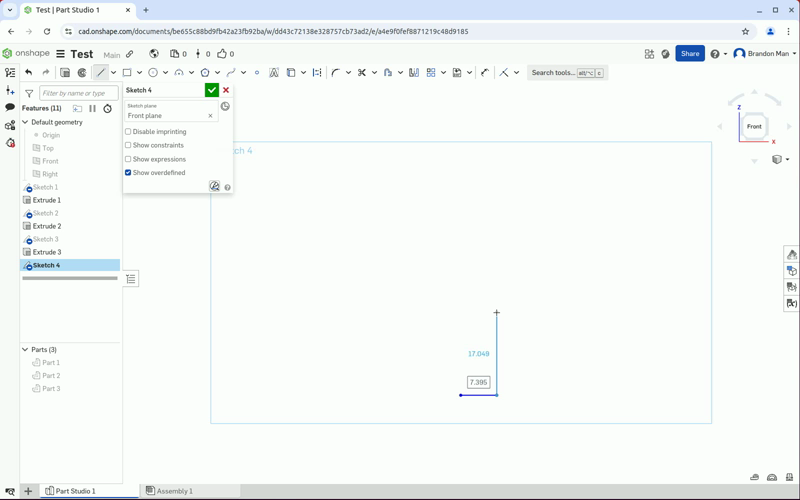
key_down(shift)
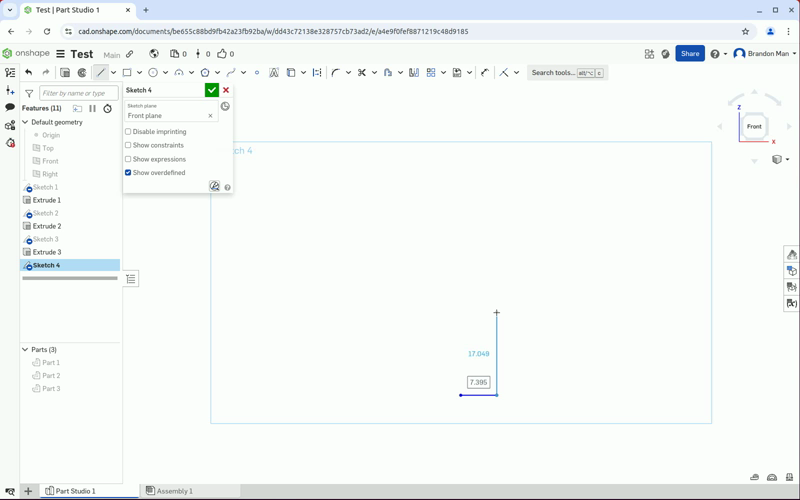
mouse_move(526, 312)
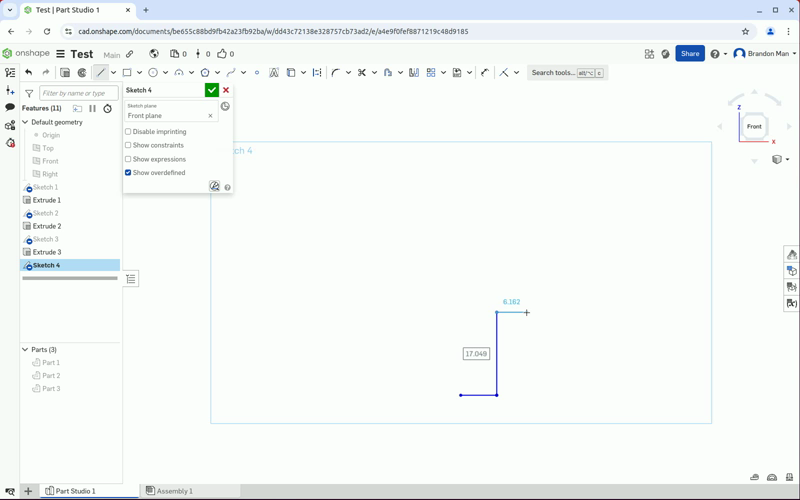
mouse_move(460, 312)
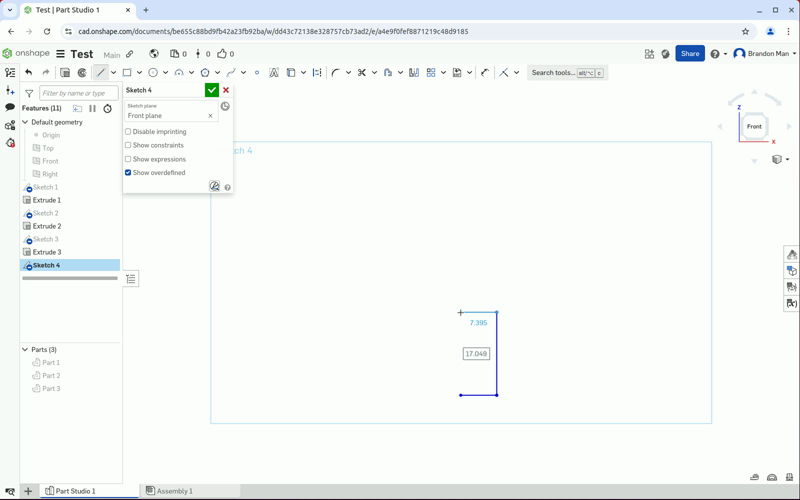
click(460, 312)
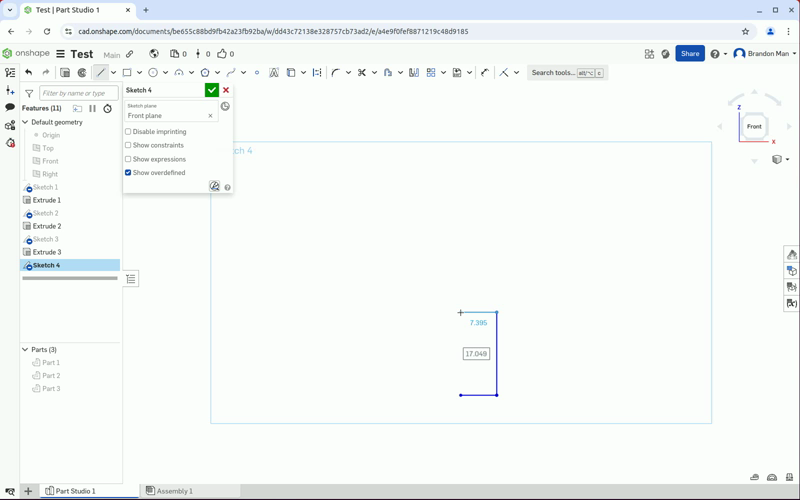
key_up(shift)
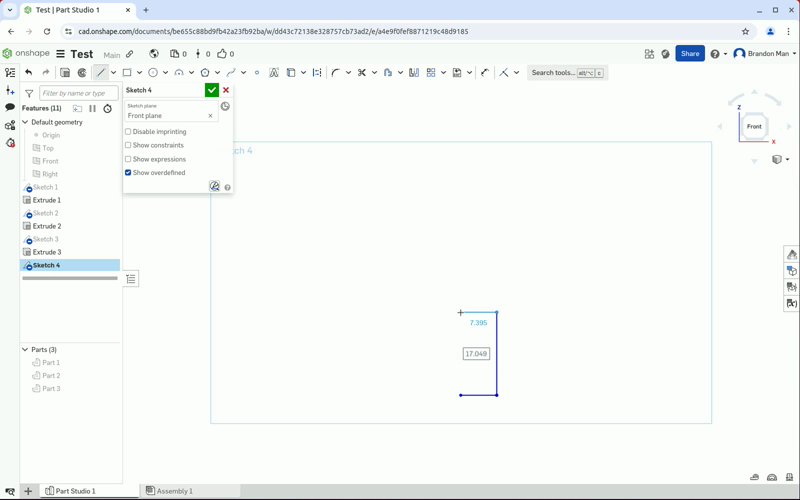
key_down(shift)
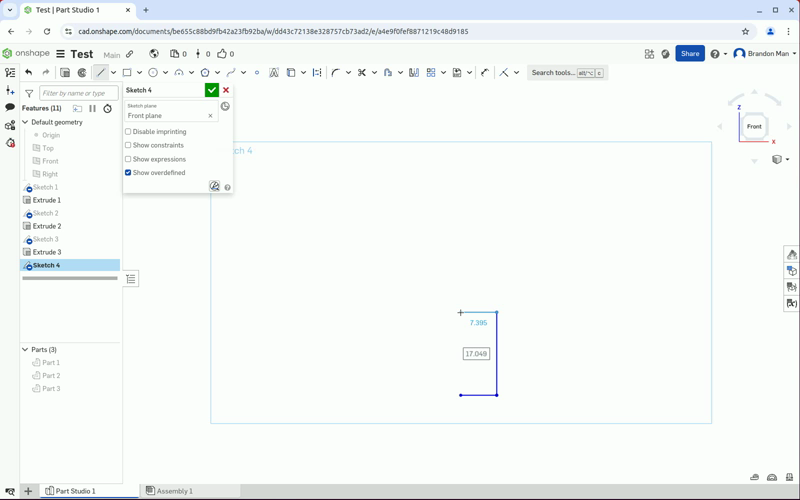
mouse_move(460, 395)
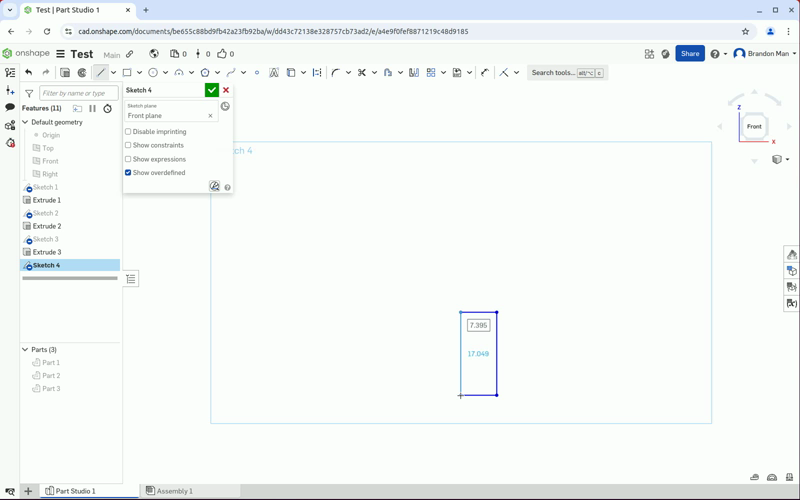
key_up(shift)
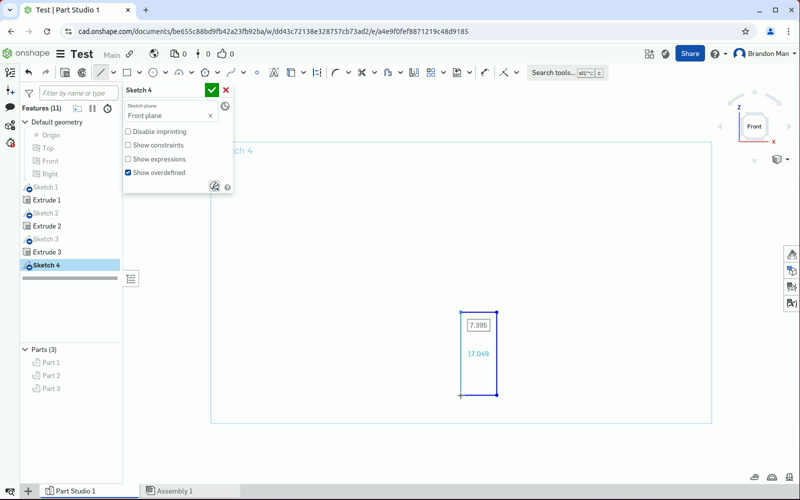
click(460, 395)
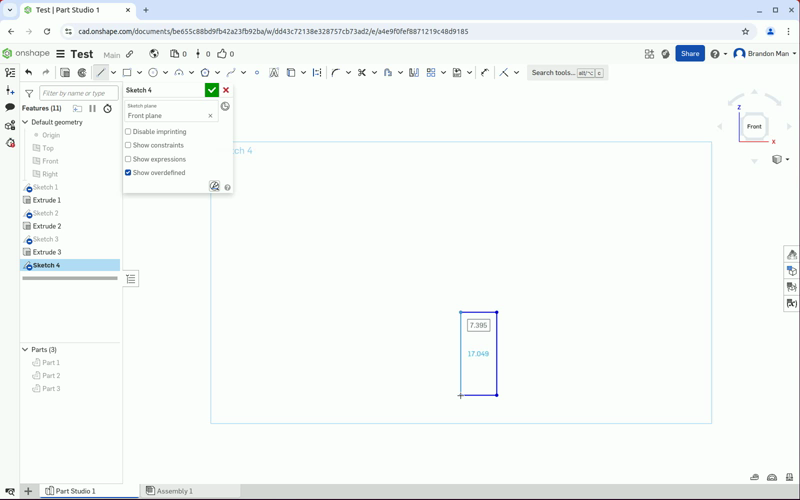
key(esc)
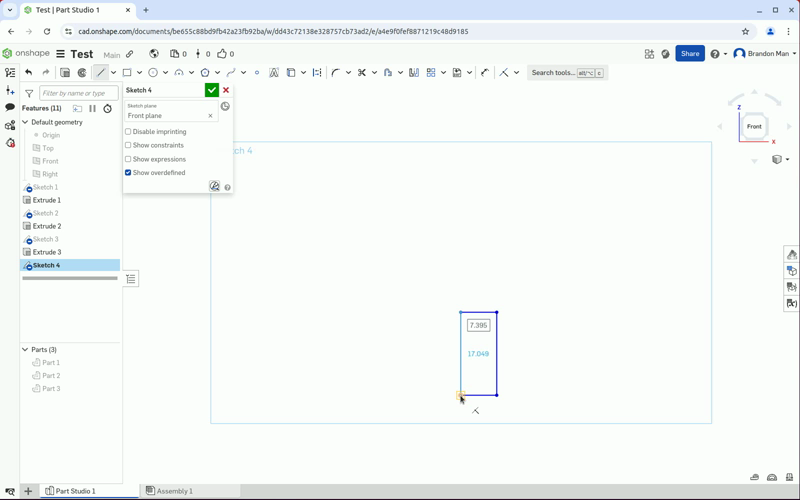
mouse_move(471, 389)
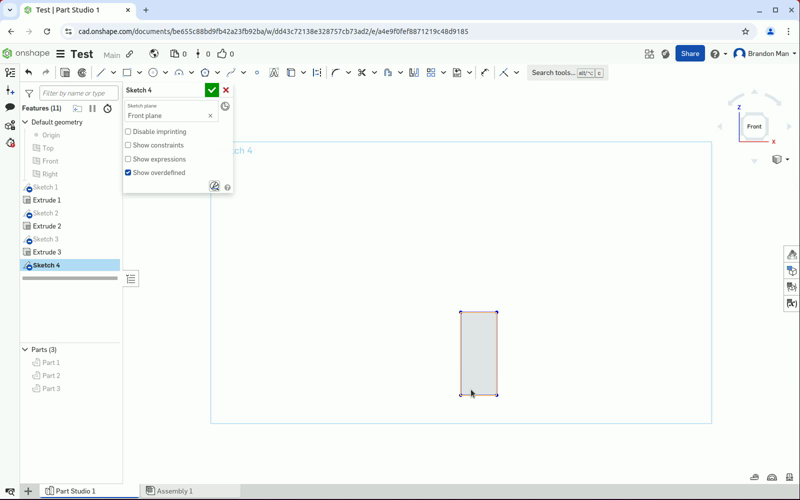
click(471, 389)
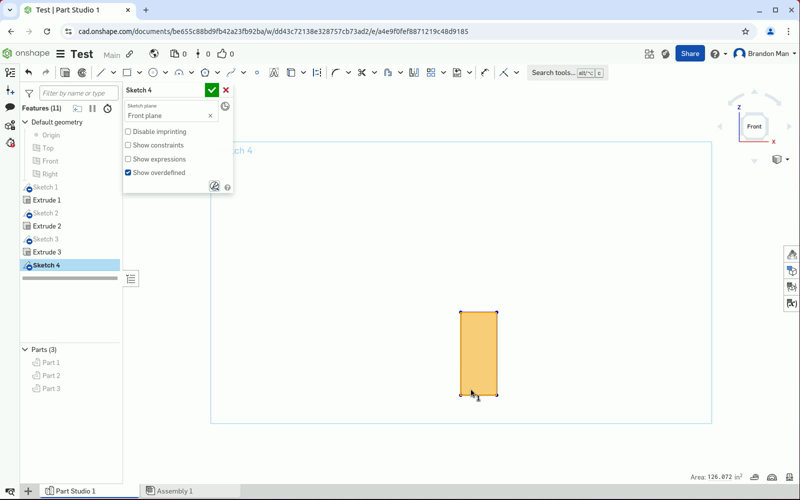
mouse_move(73, 352)
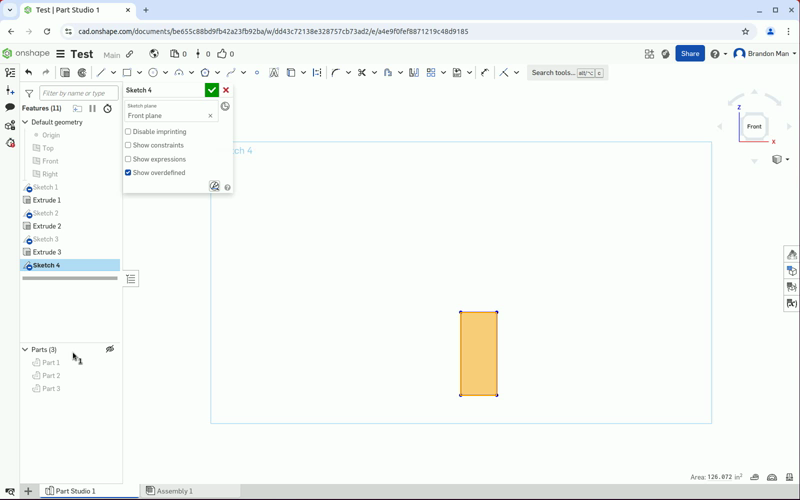
key(shift+y)
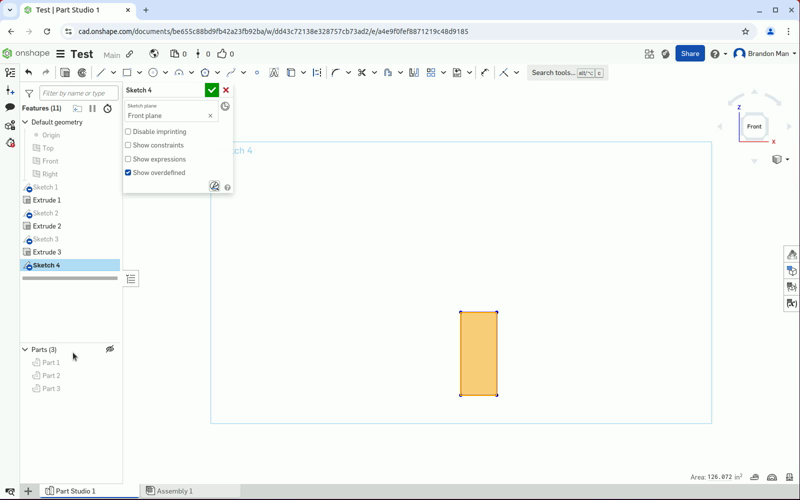
key(shift+e)
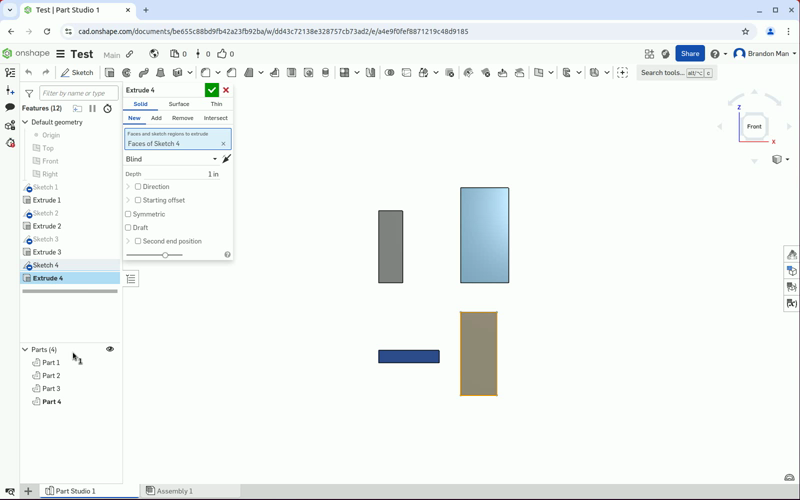
mouse_move(143, 106)
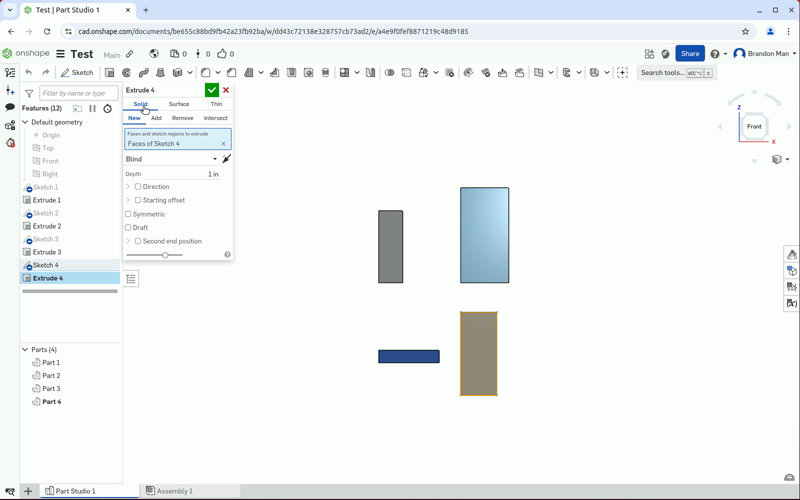
click(143, 106)
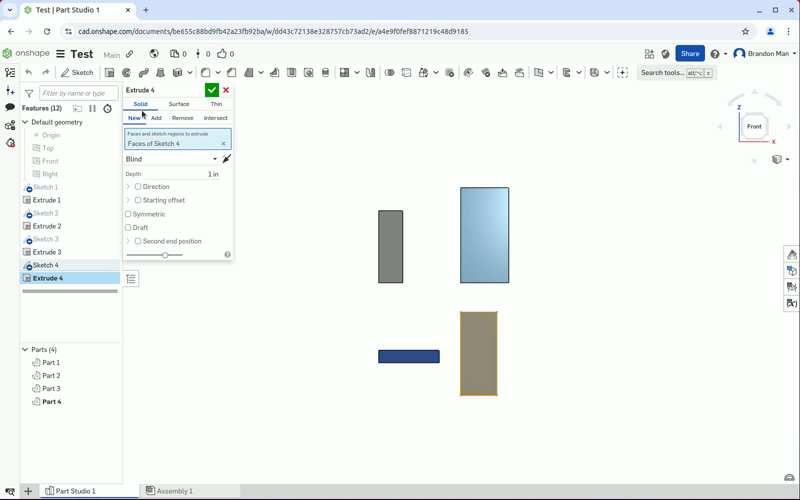
mouse_move(137, 120)
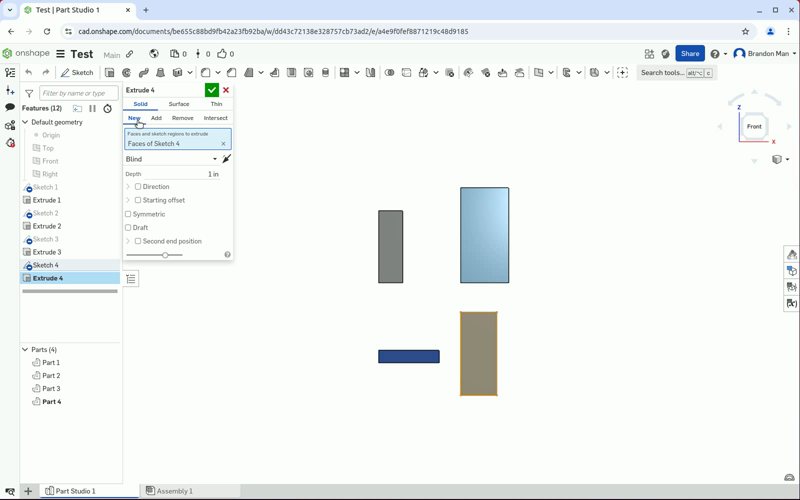
click(137, 120)
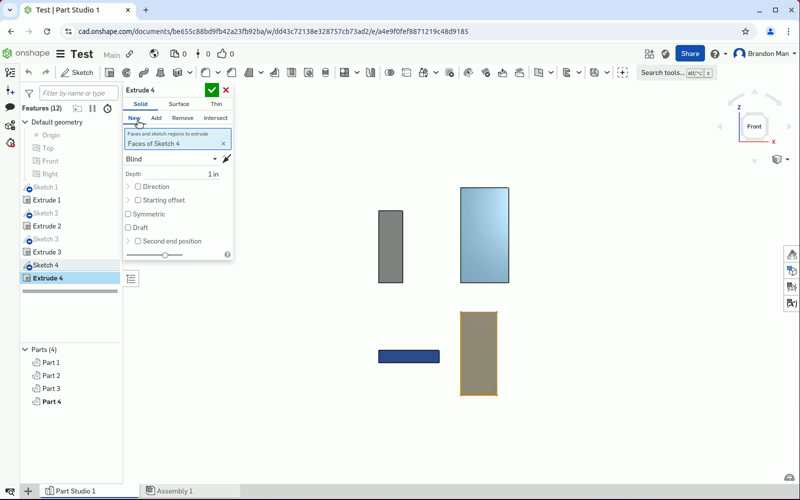
key(tab, 4)
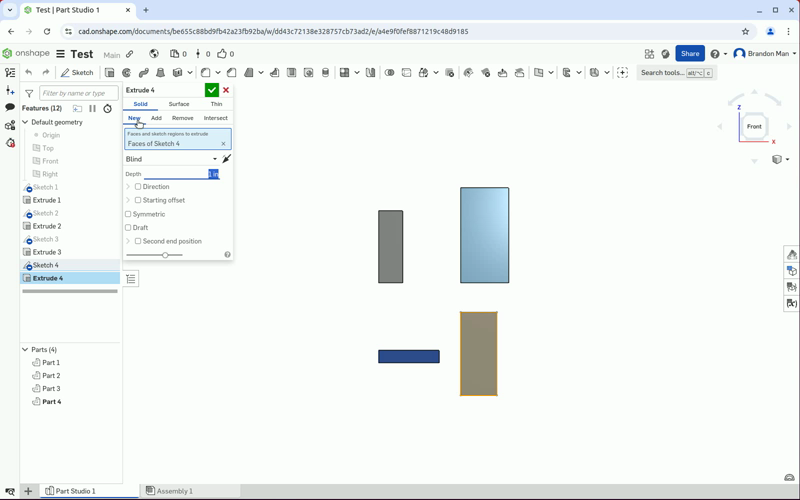
text(2.407)
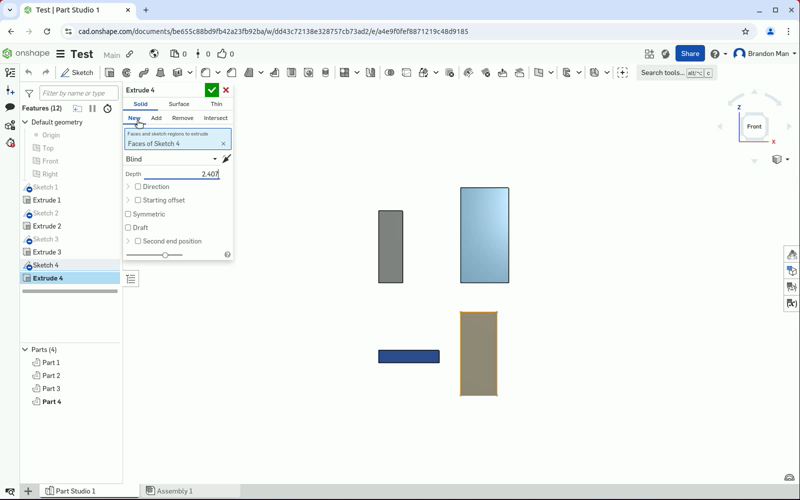
key(enter)
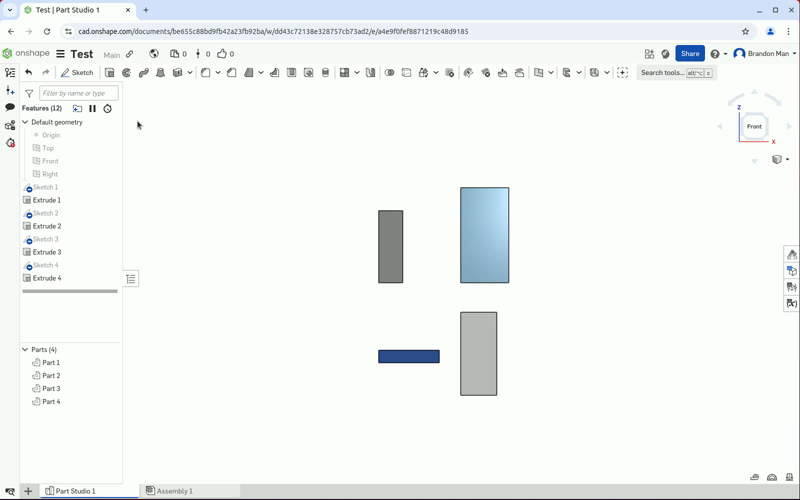
key(shift+h)
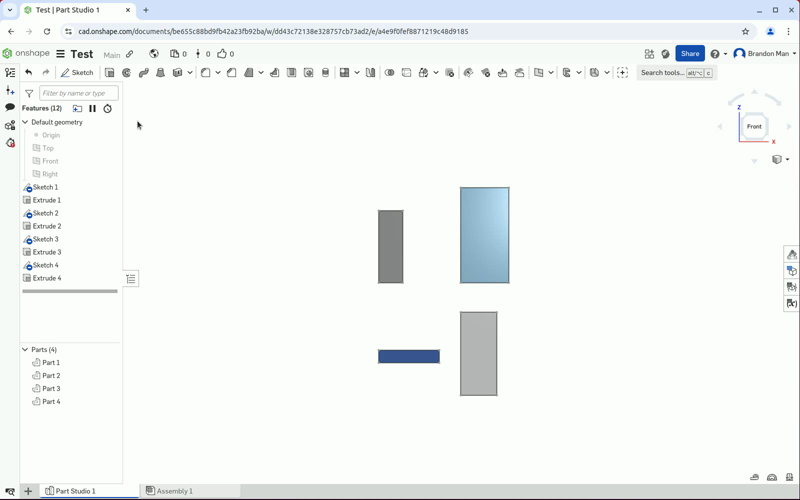
key(shift+h)
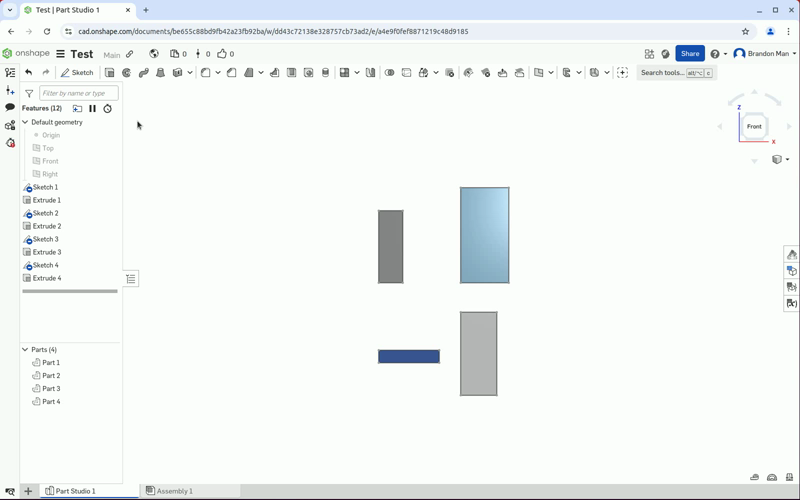
key(shift+7)
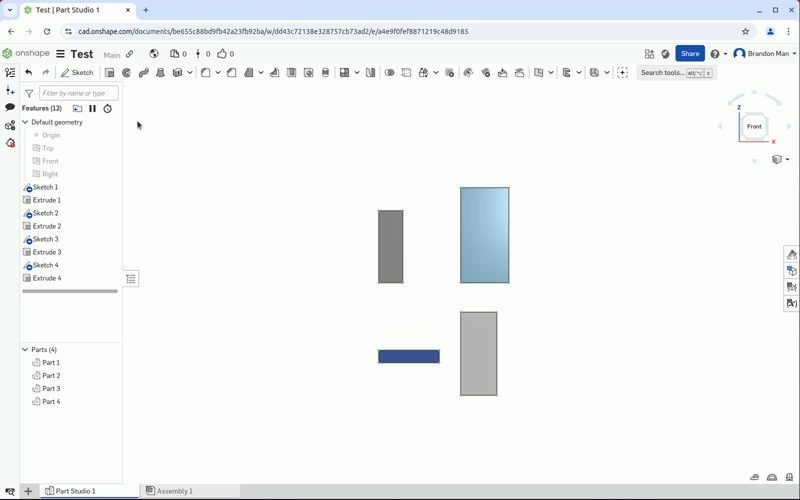
key(left, 2)
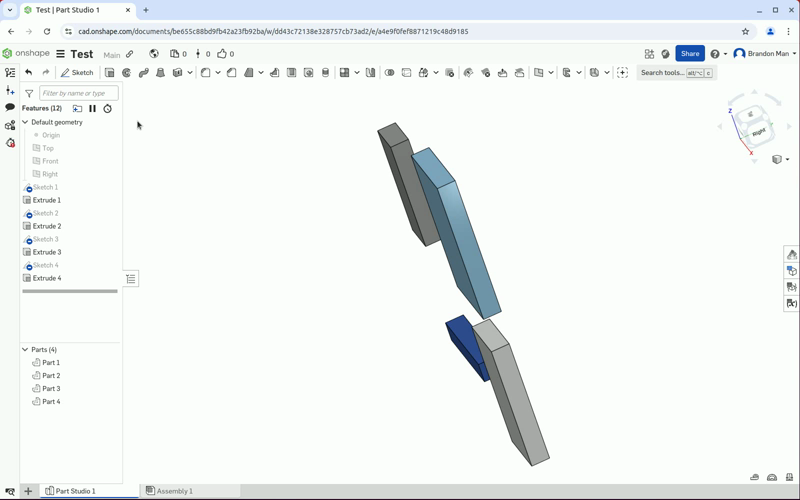
key(down, 2)
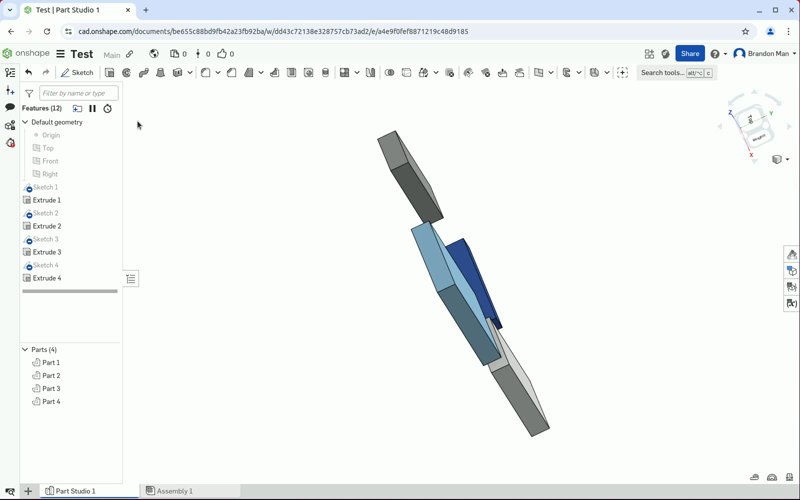
key(up, 2)
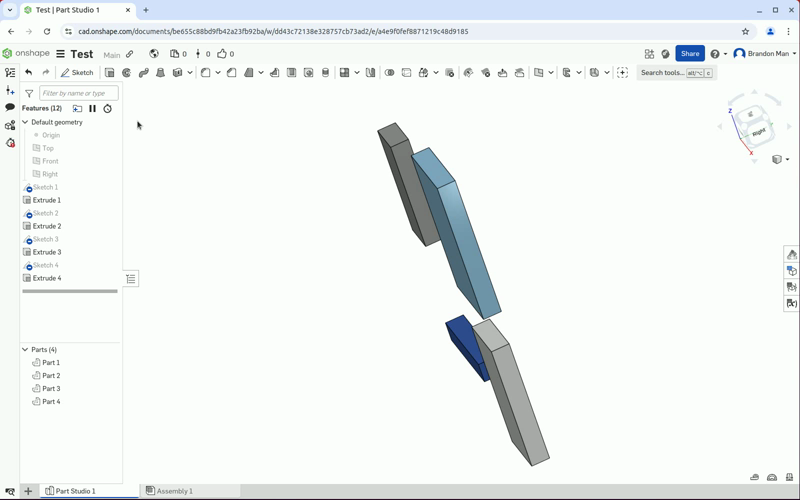
key(right, 2)
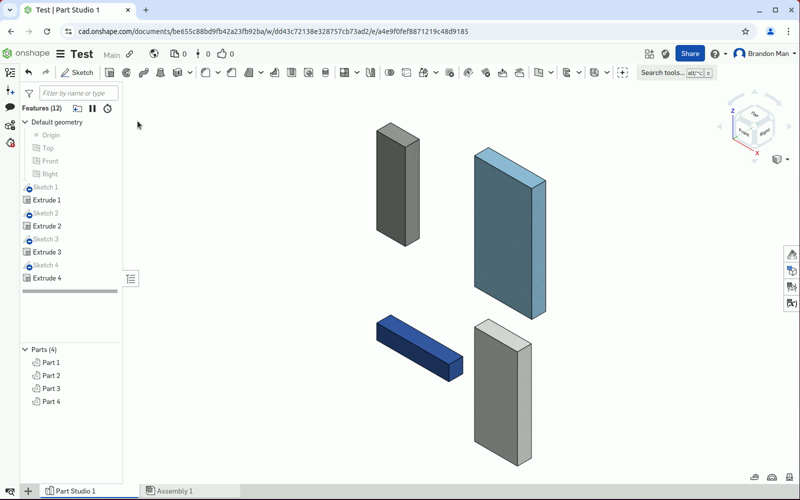
mouse_move(73, 189)
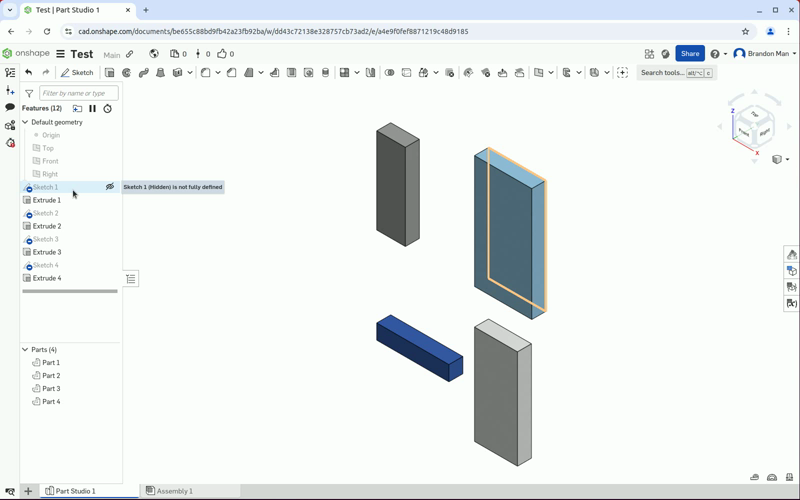
click(73, 189)